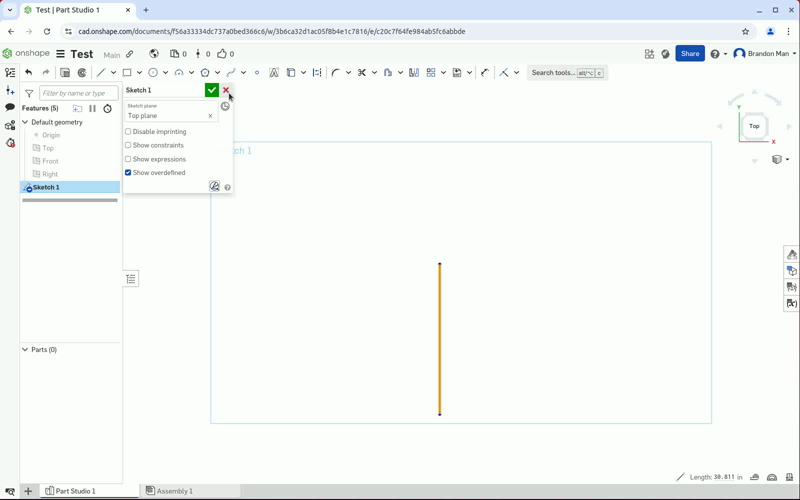
key(shift+h)
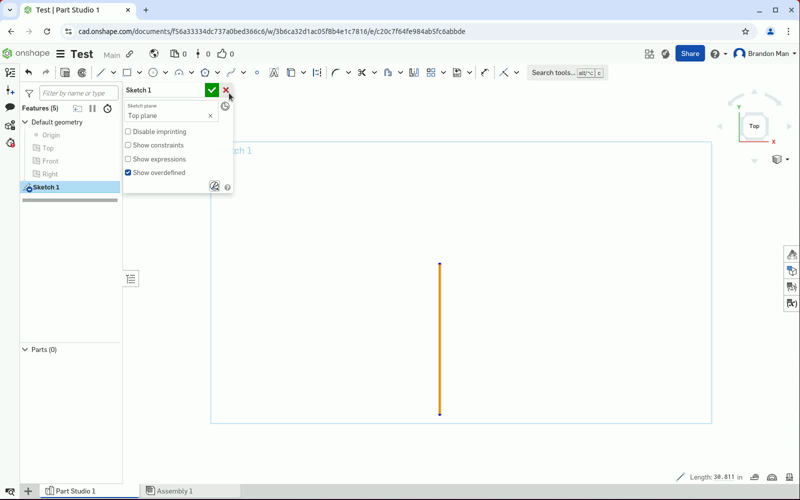
key(shift+s)
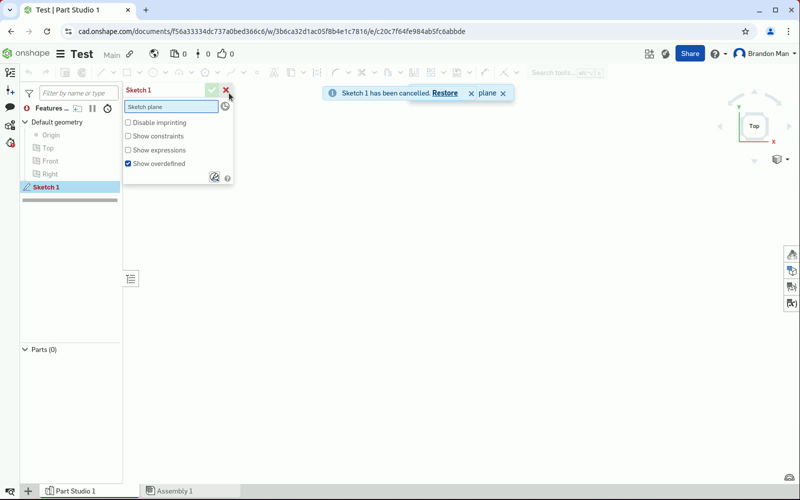
mouse_move(73, 150)
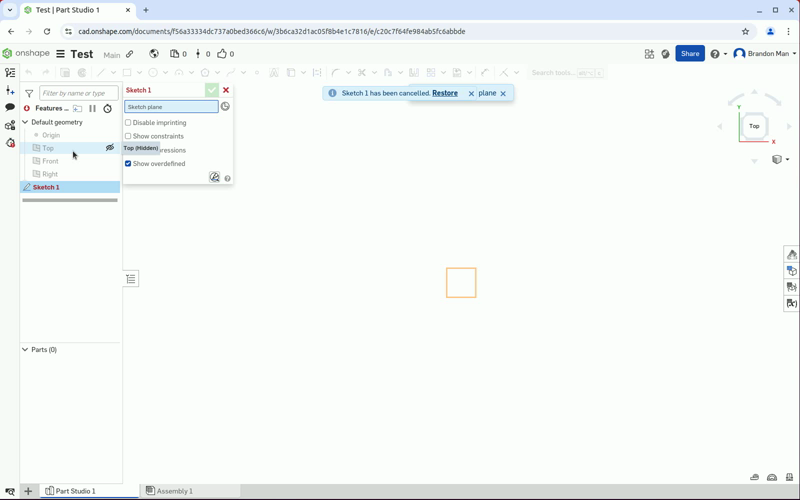
click(73, 150)
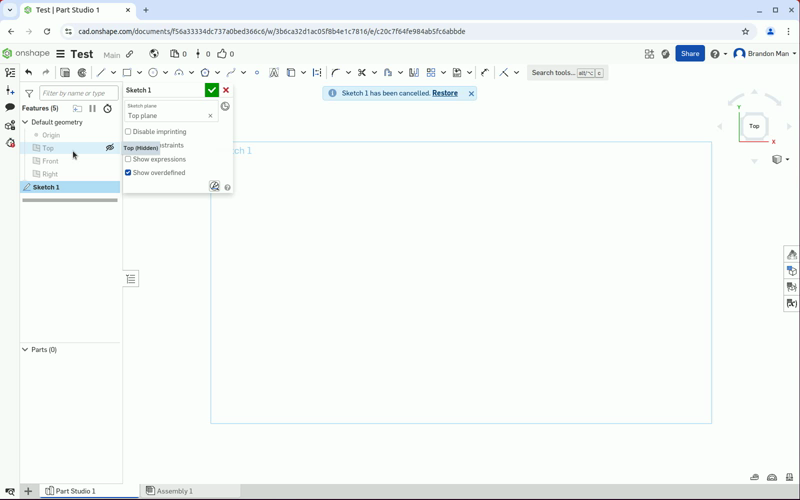
mouse_move(73, 352)
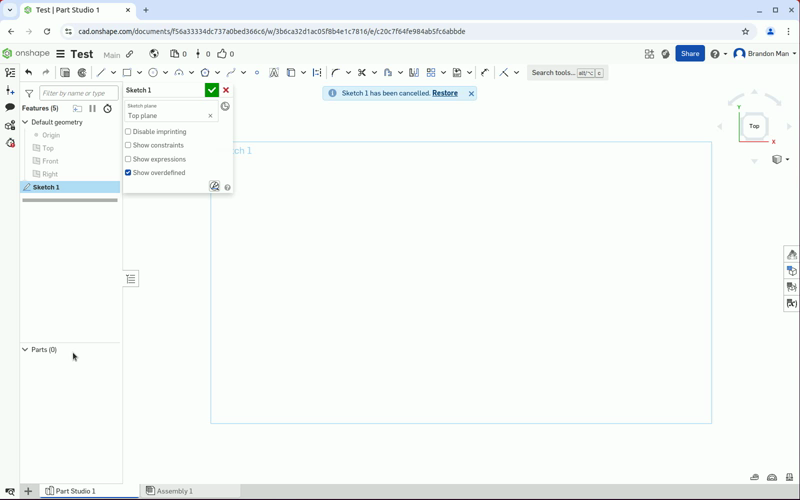
key(y)
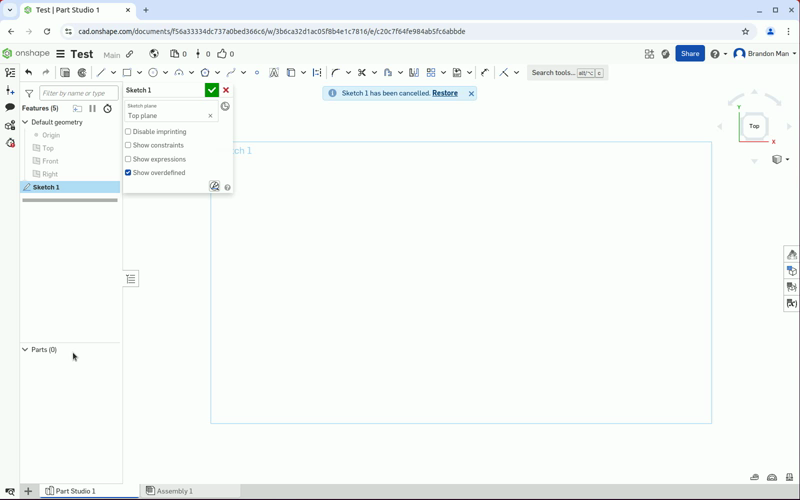
key(l)
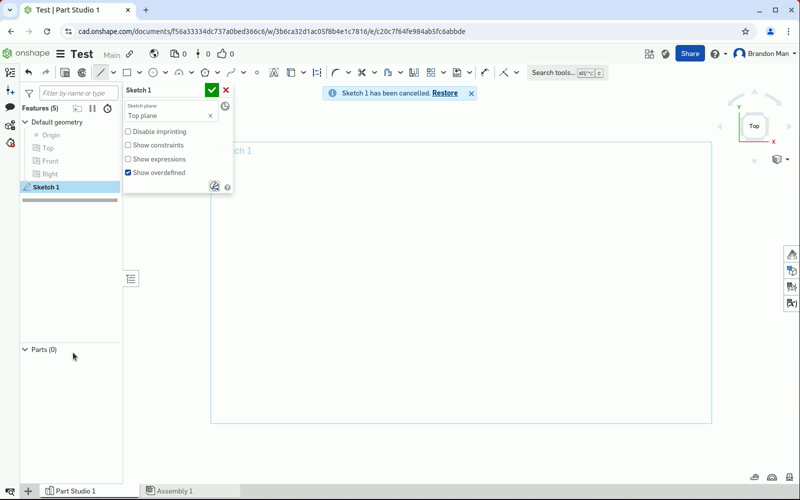
key_down(shift)
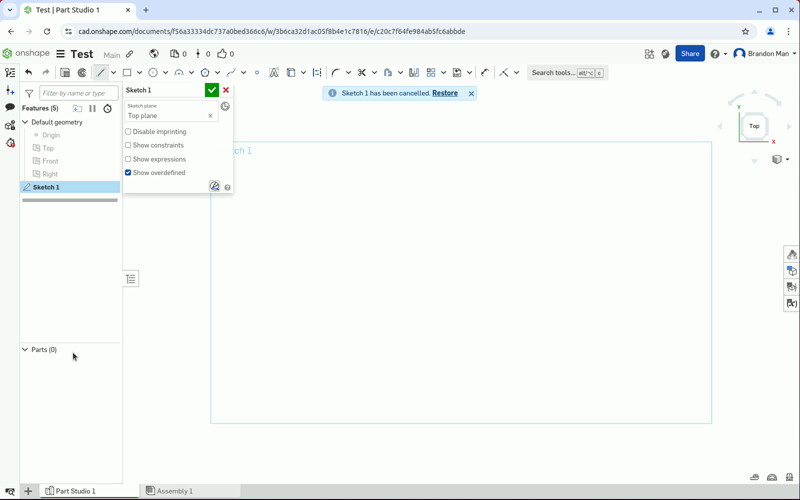
mouse_move(460, 282)
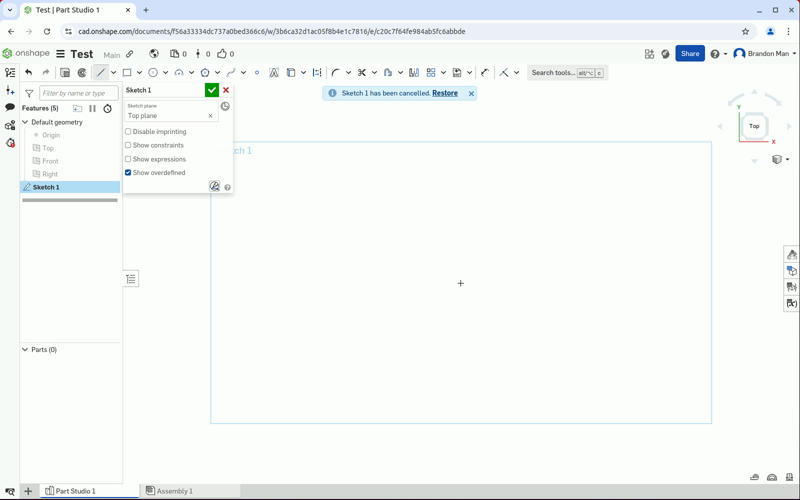
click(460, 282)
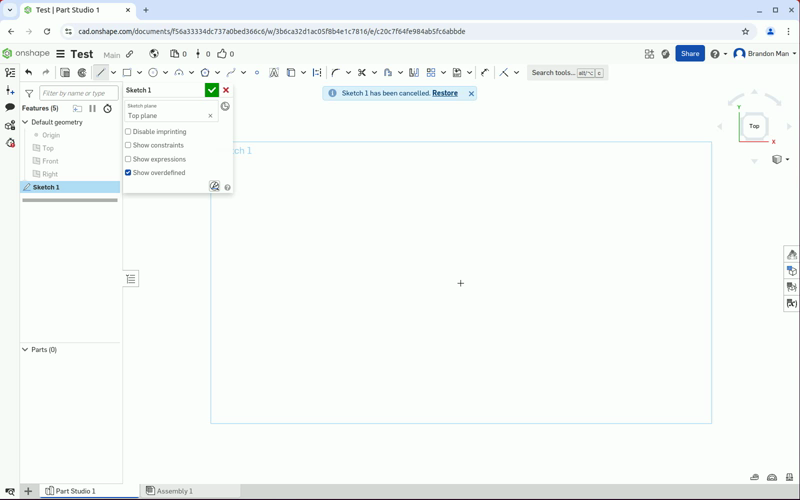
key_up(shift)
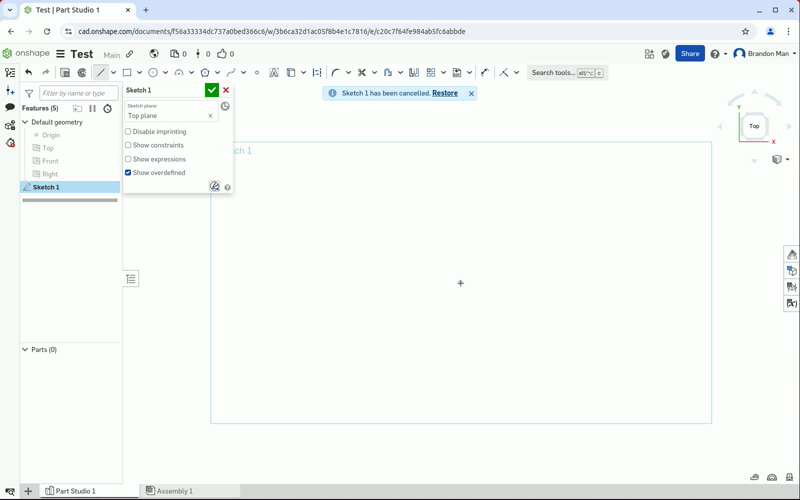
key_down(shift)
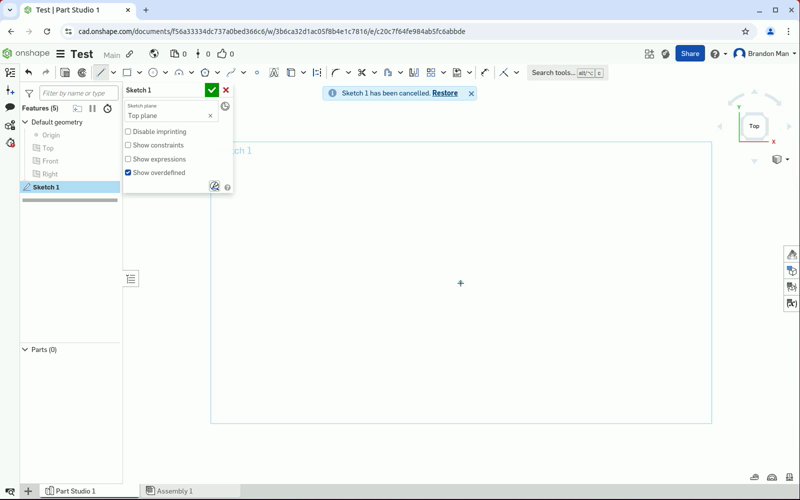
mouse_move(523, 282)
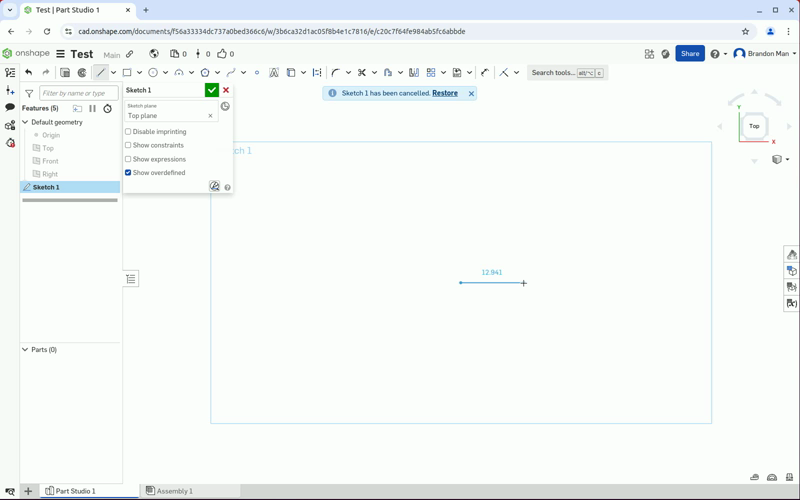
click(523, 282)
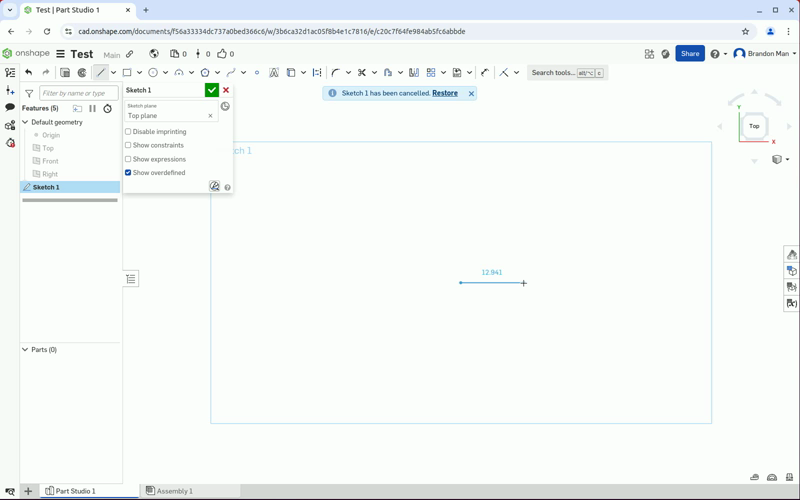
key_up(shift)
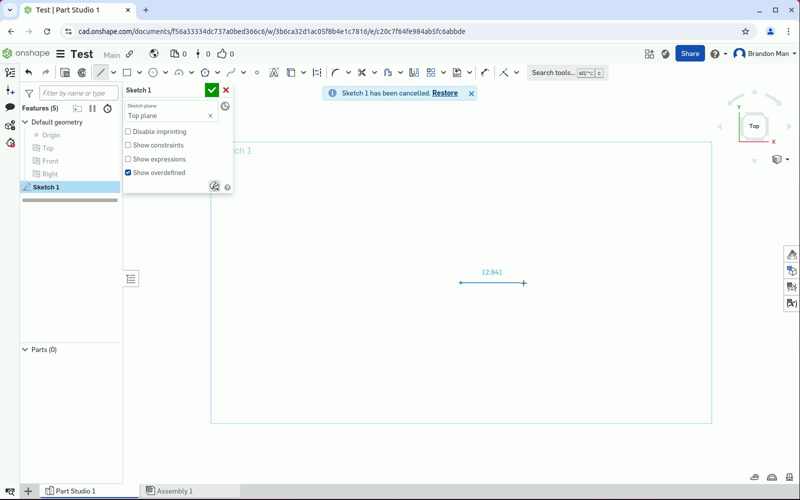
key_down(shift)
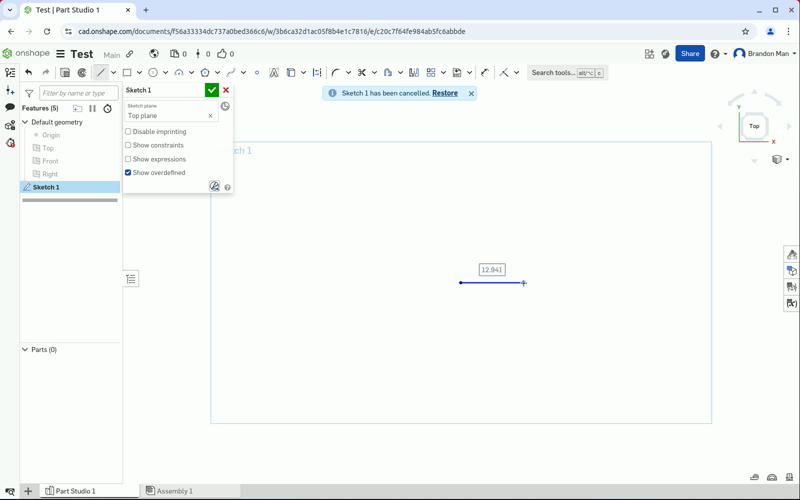
mouse_move(523, 194)
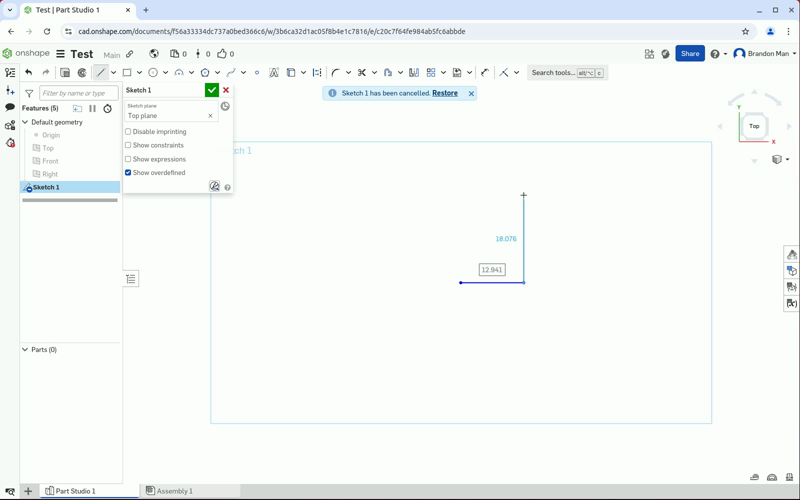
click(523, 194)
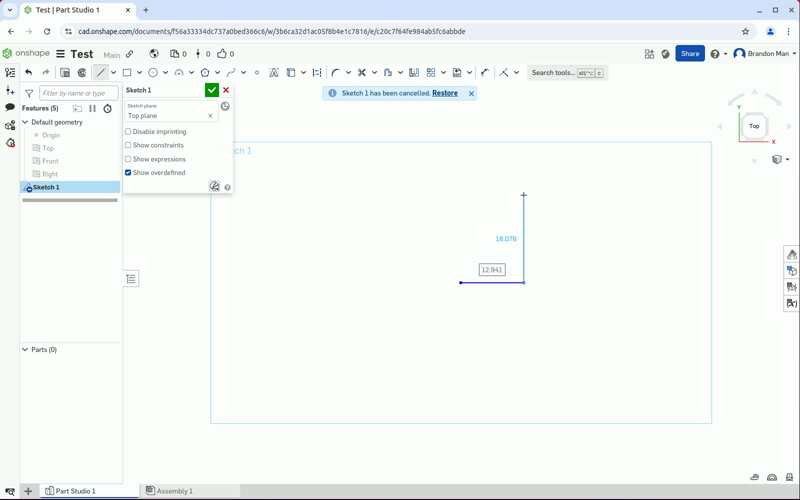
key_up(shift)
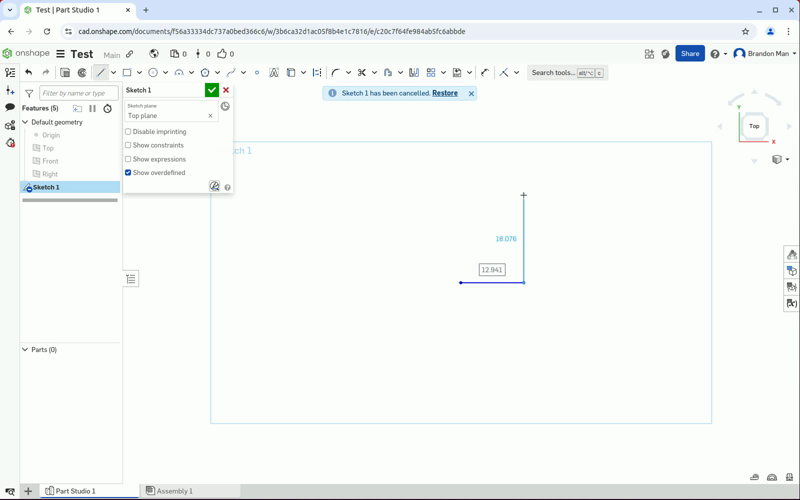
key_down(shift)
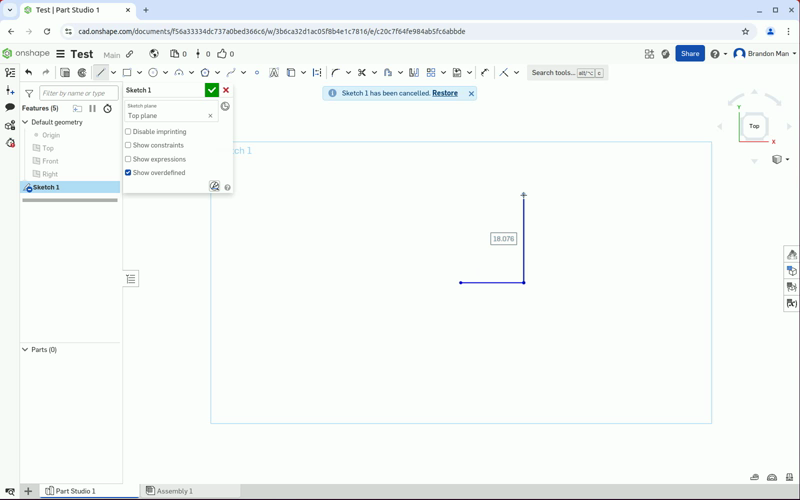
mouse_move(460, 194)
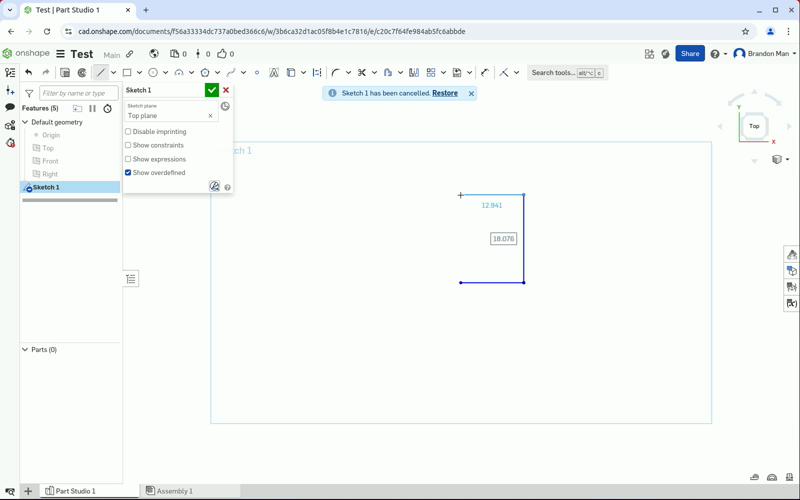
click(460, 194)
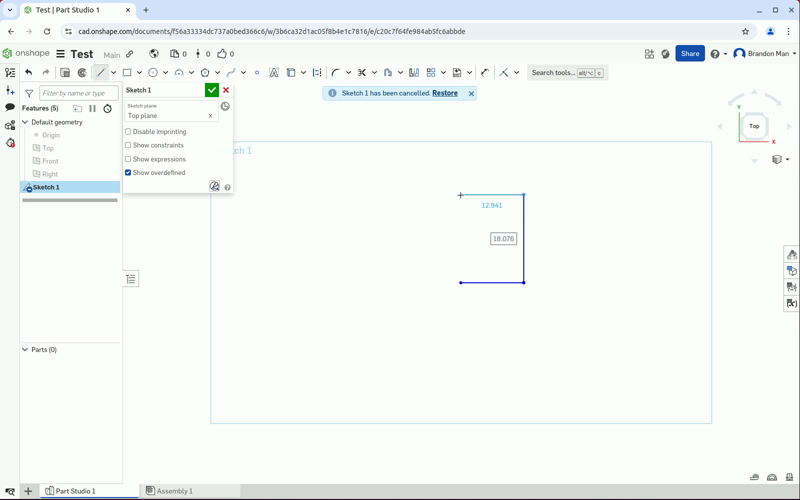
key_up(shift)
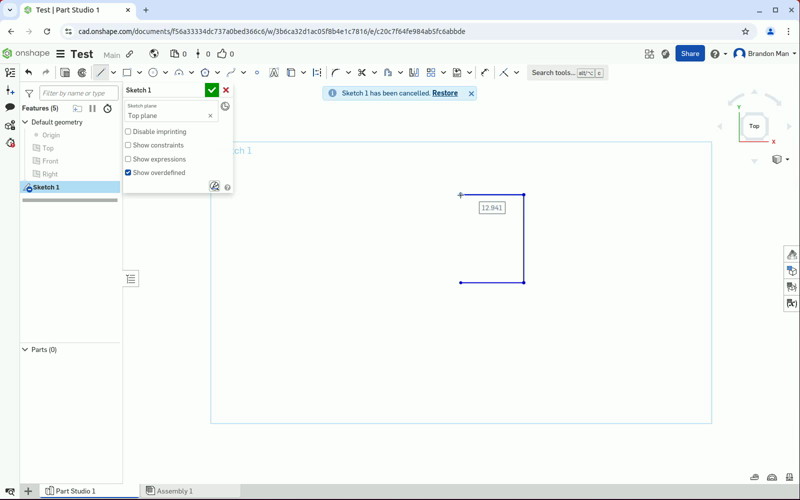
key_down(shift)
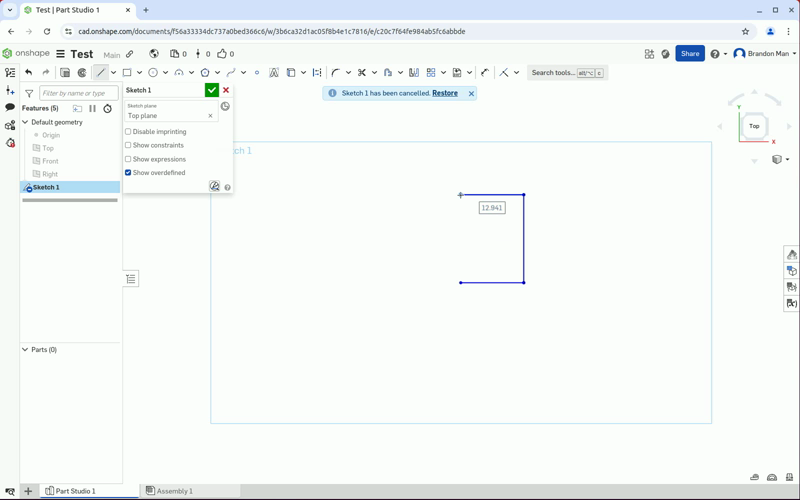
mouse_move(460, 282)
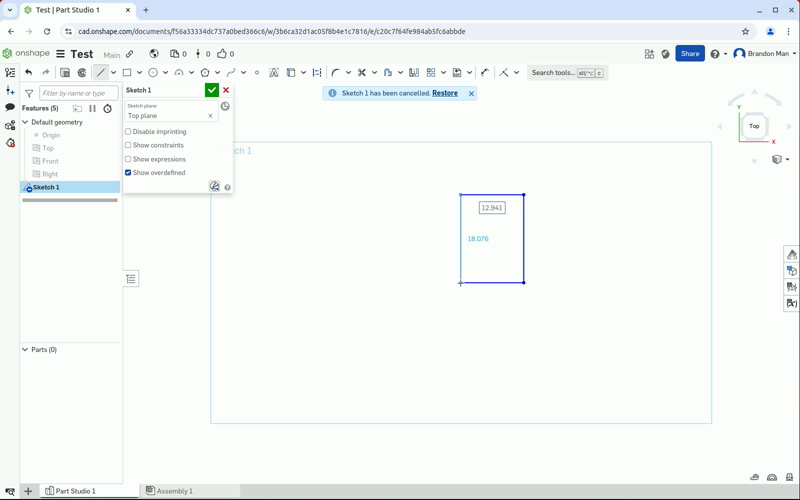
key_up(shift)
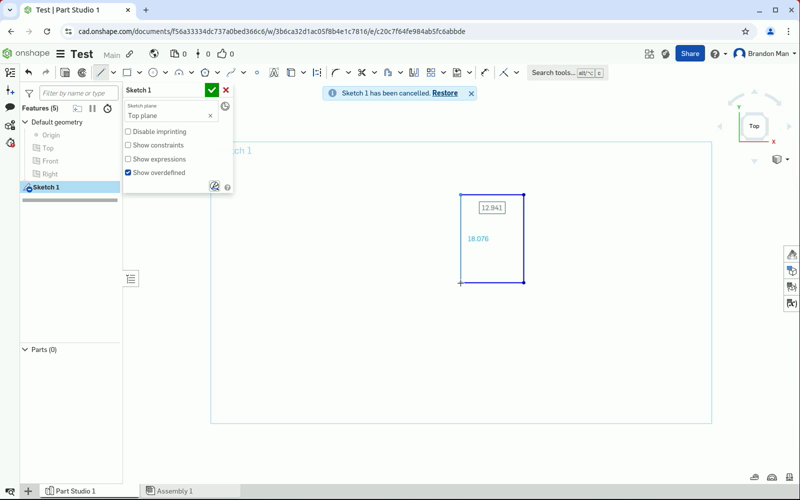
click(460, 282)
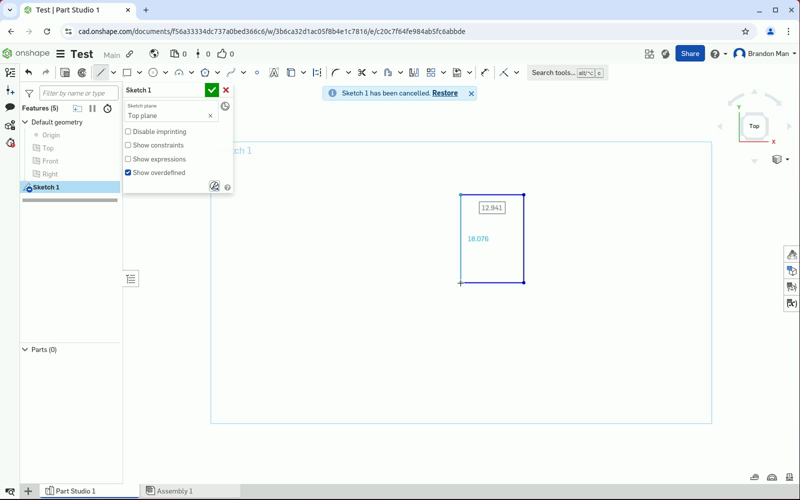
key(esc)
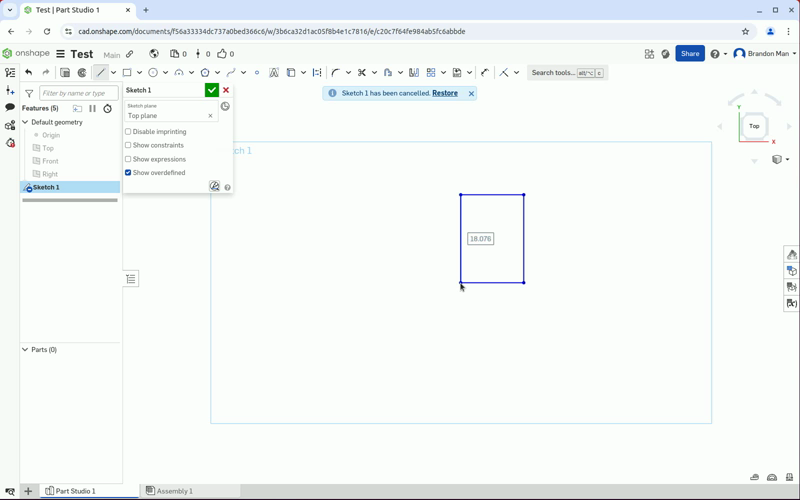
mouse_move(477, 269)
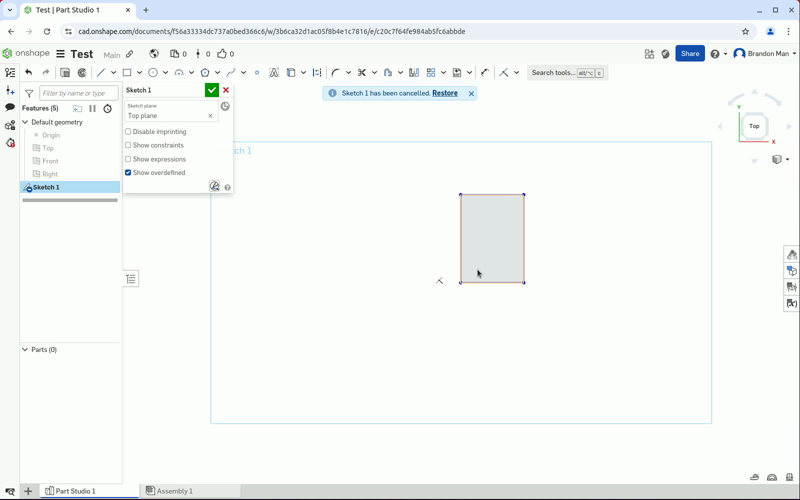
click(477, 269)
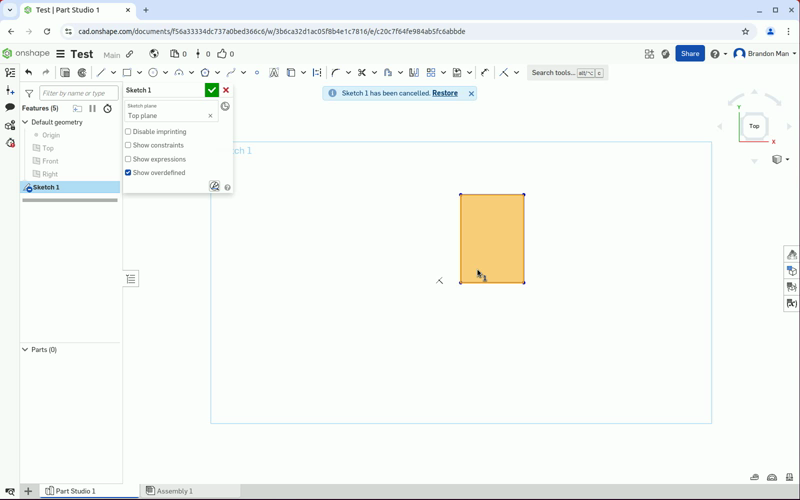
mouse_move(73, 352)
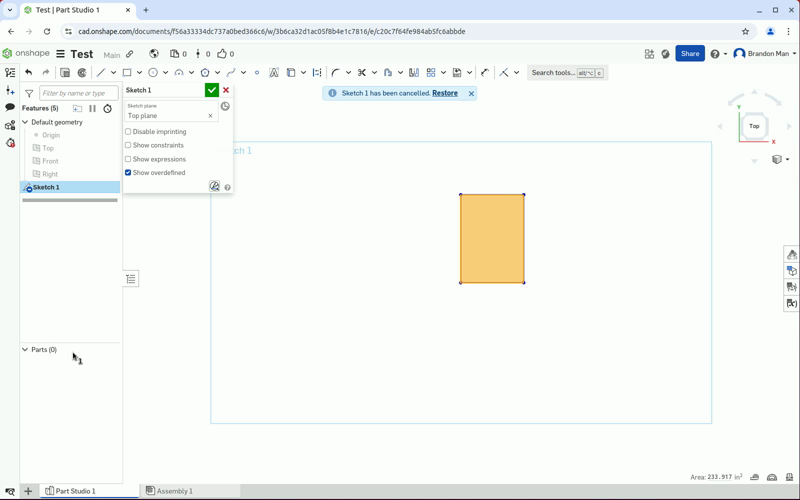
key(shift+y)
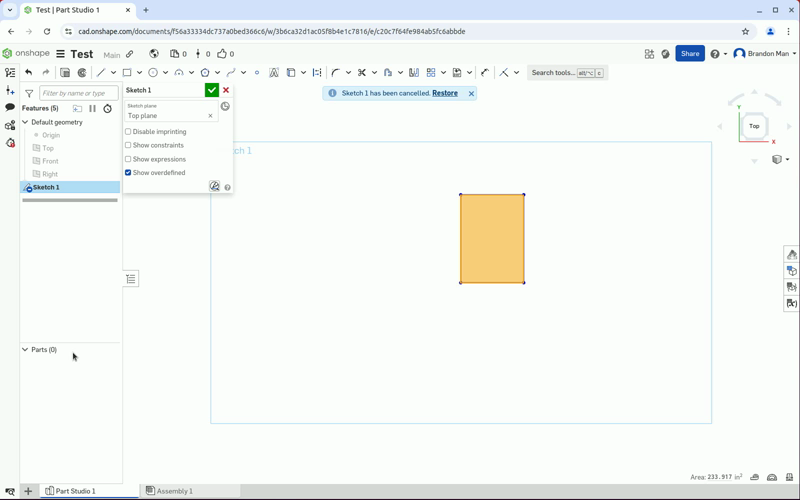
key(shift+e)
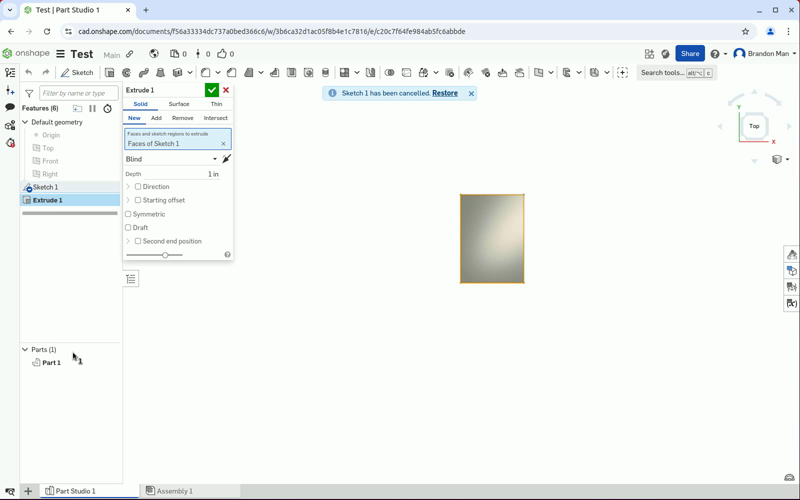
mouse_move(143, 106)
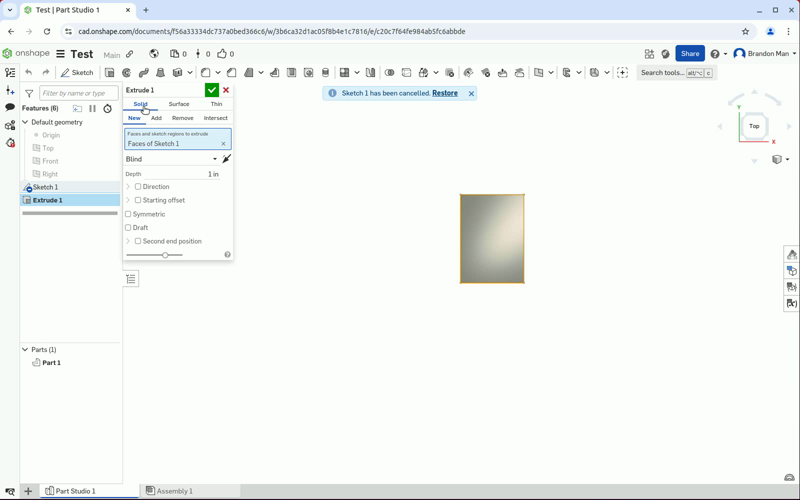
click(143, 106)
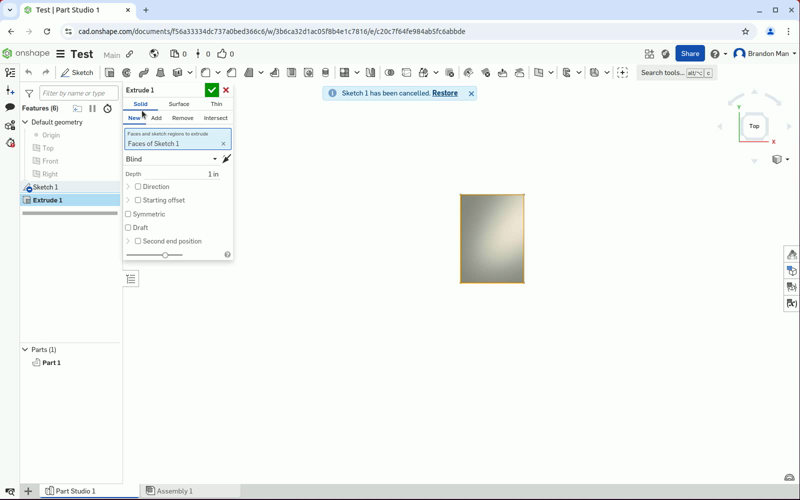
mouse_move(137, 120)
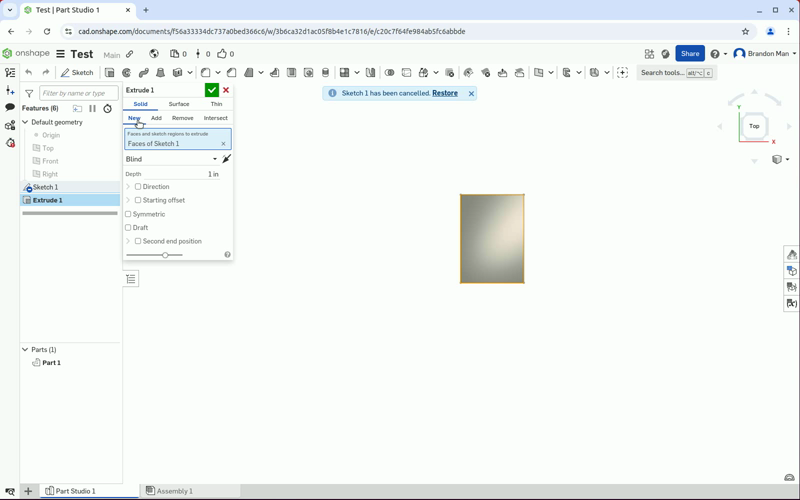
click(137, 120)
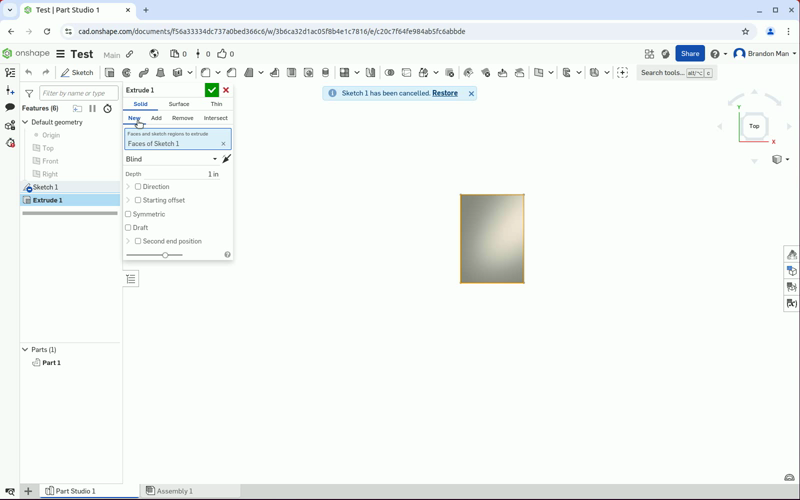
key(tab, 4)
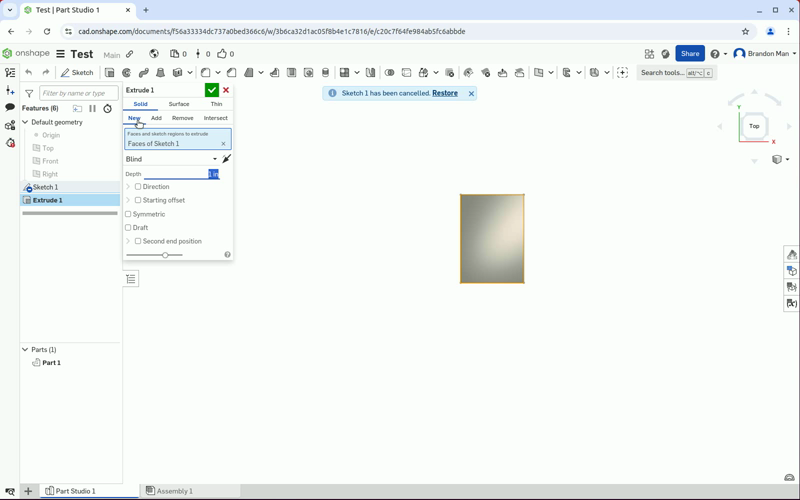
text(23.108)
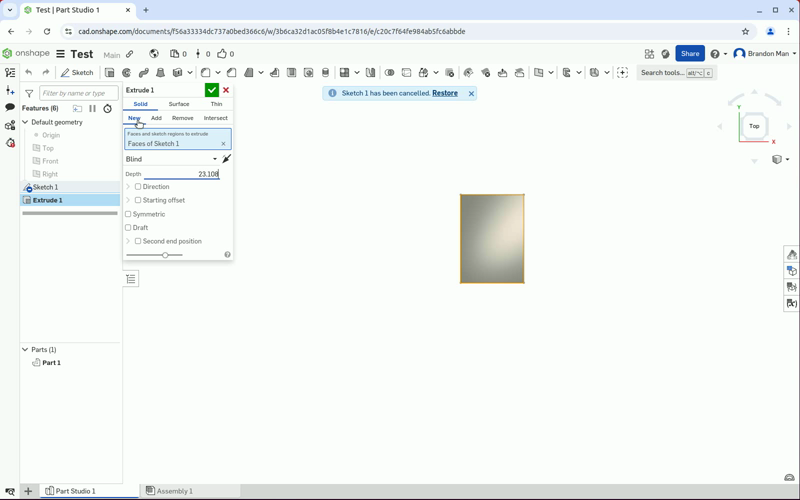
key(enter)
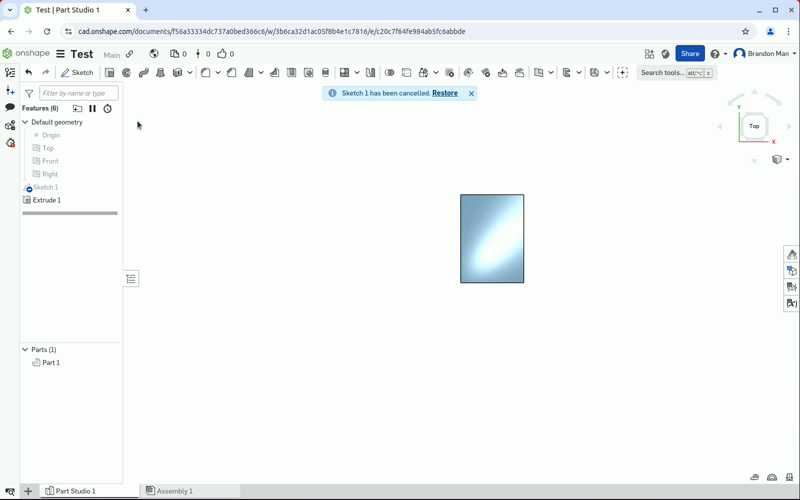
key(shift+h)
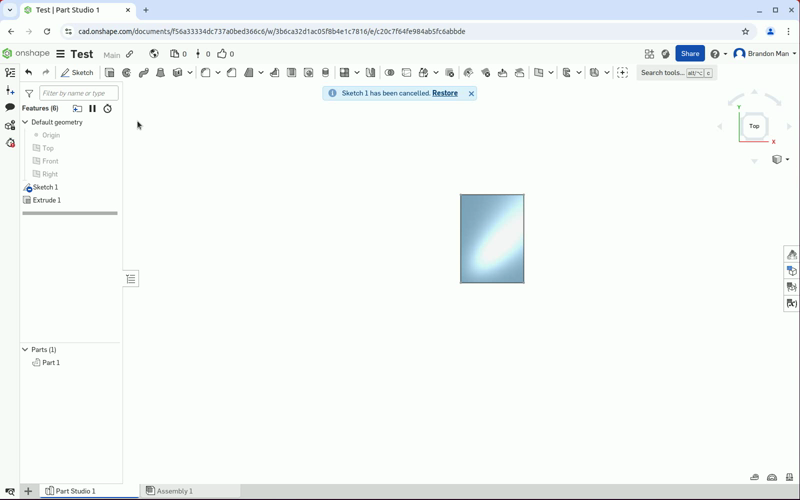
key(shift+h)
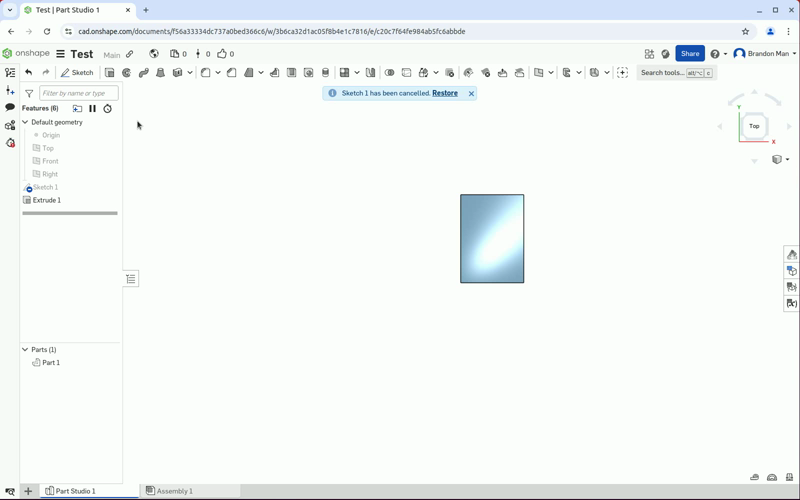
mouse_move(73, 189)
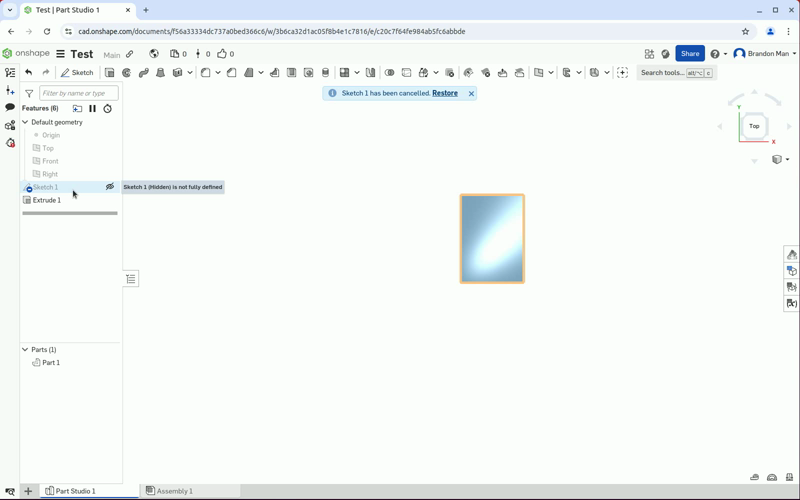
click(73, 189)
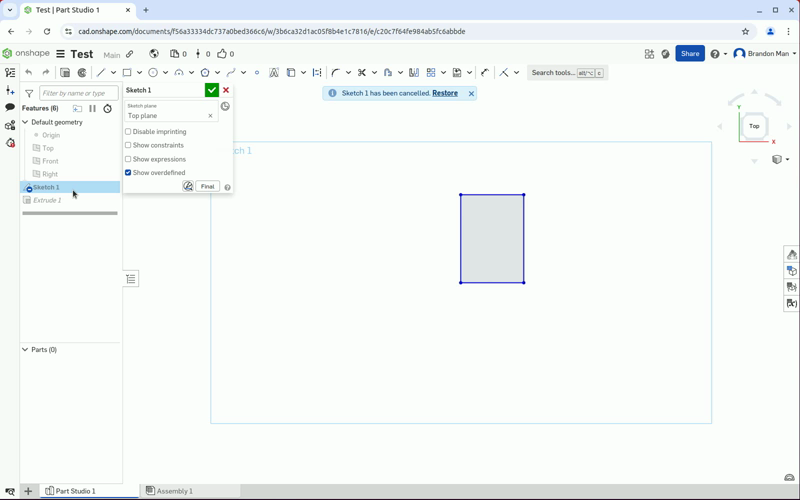
mouse_move(229, 92)
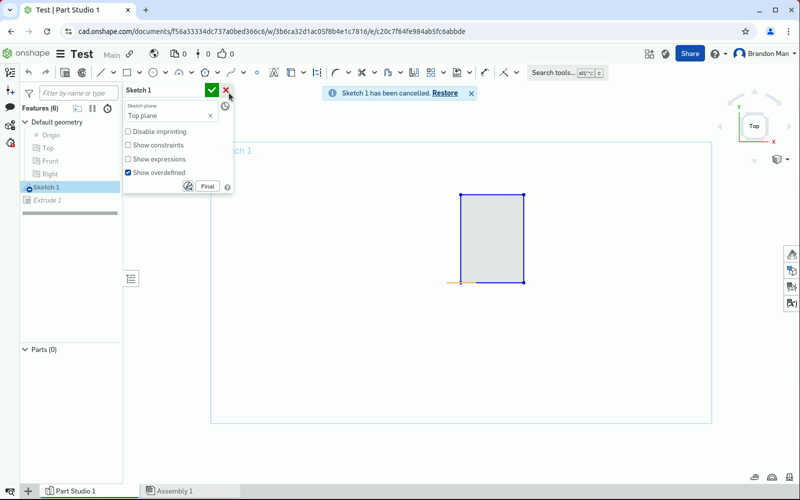
click(229, 92)
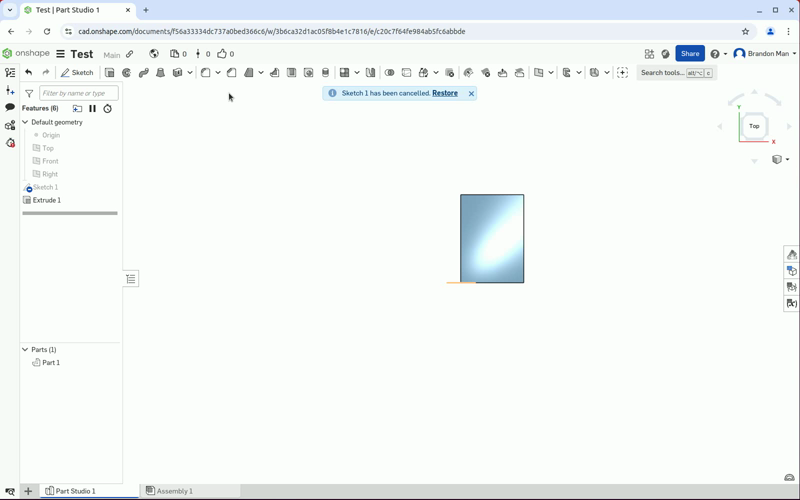
mouse_move(73, 352)
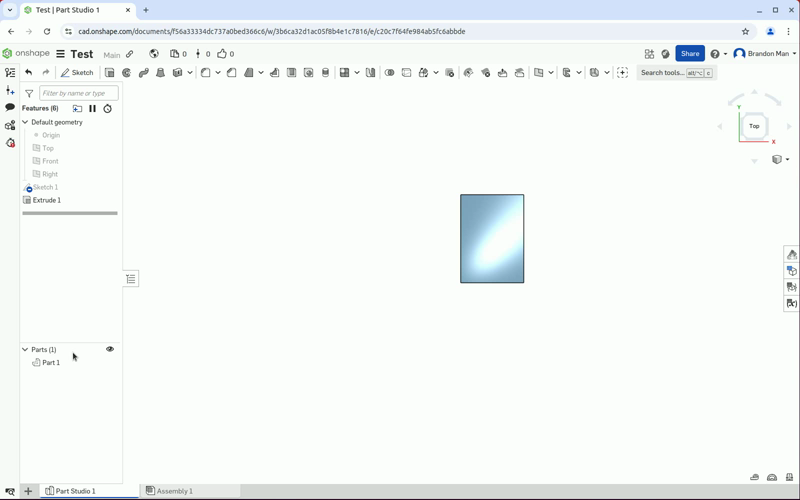
key(y)
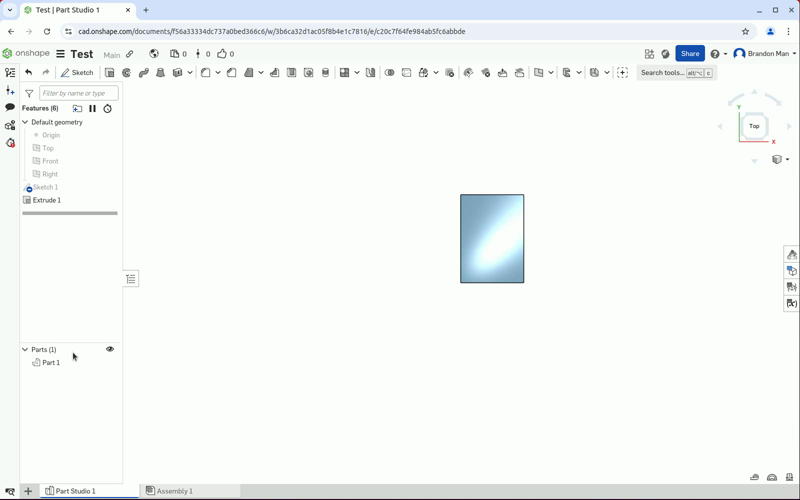
key(shift+p)
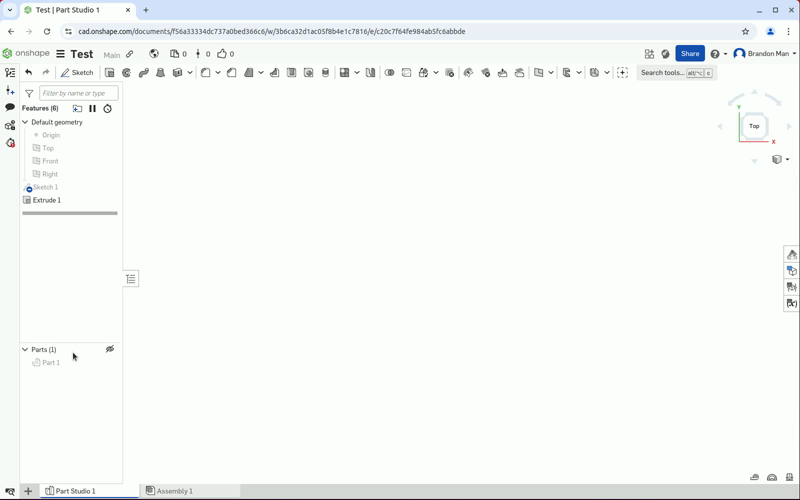
key(space)
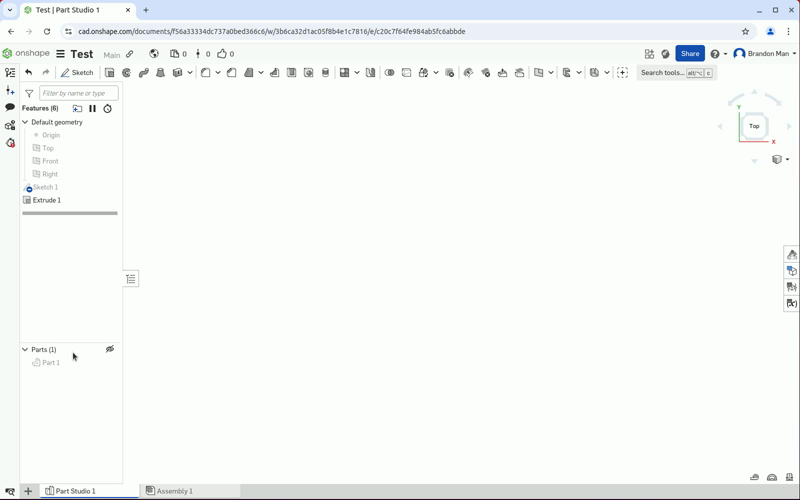
key_down(shift)
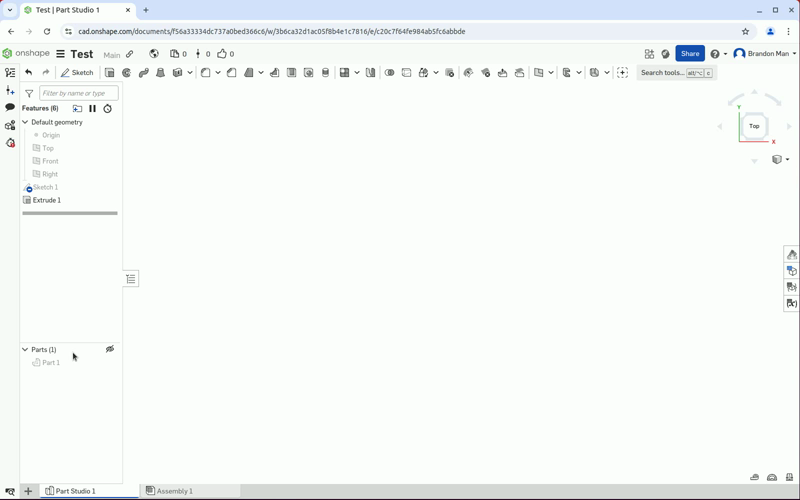
key(up)
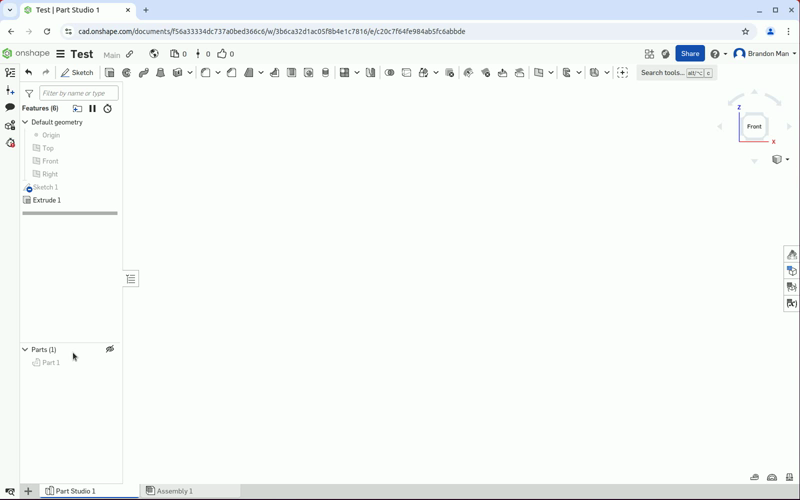
key_up(shift)
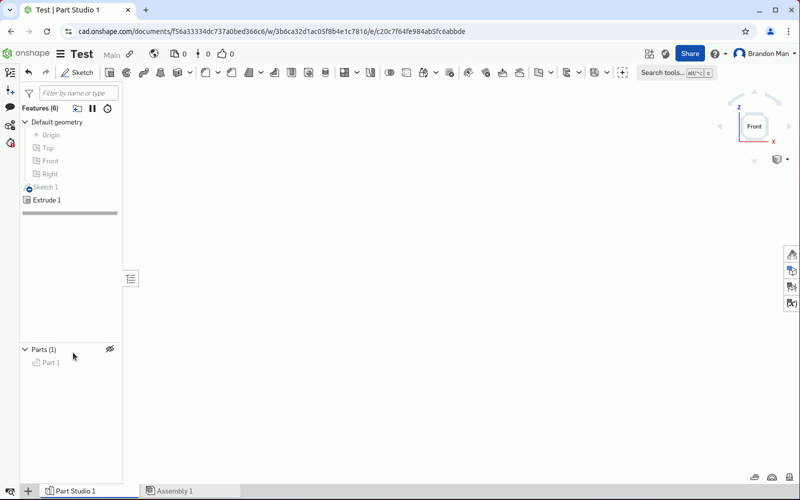
key(space)
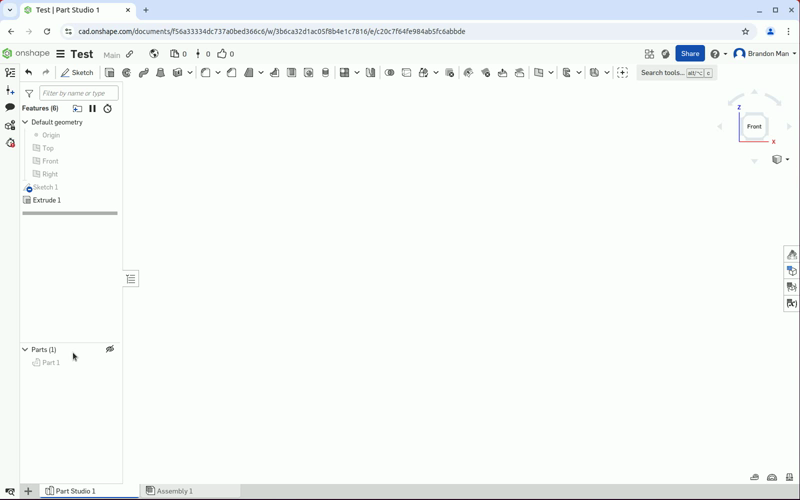
key_down(shift)
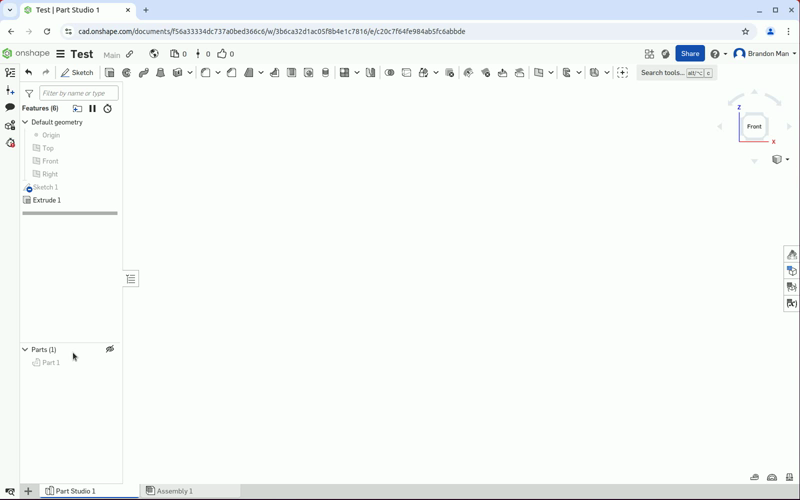
key(left)
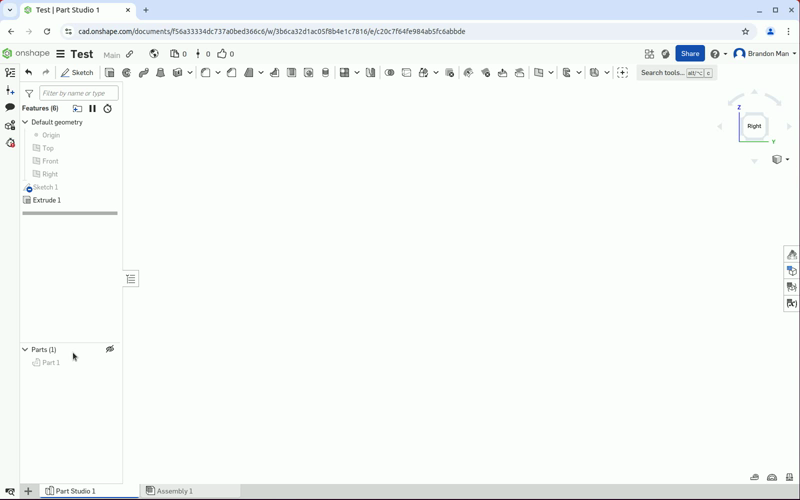
key_up(shift)
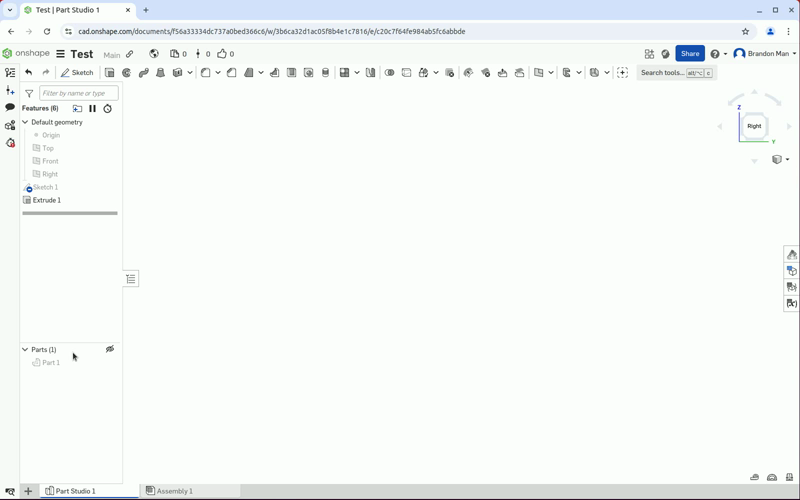
mouse_move(73, 352)
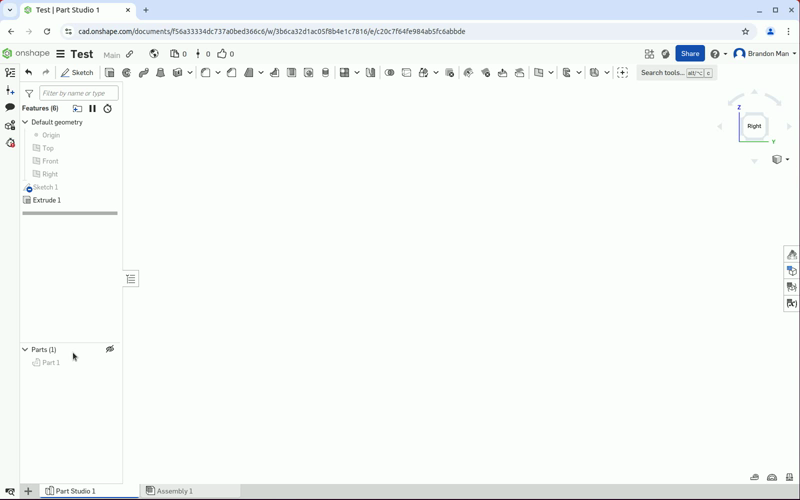
key(shift+y)
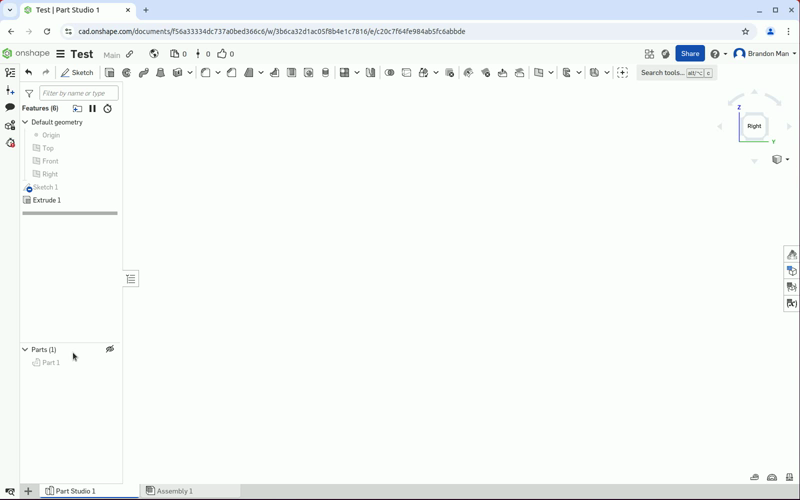
key(shift+s)
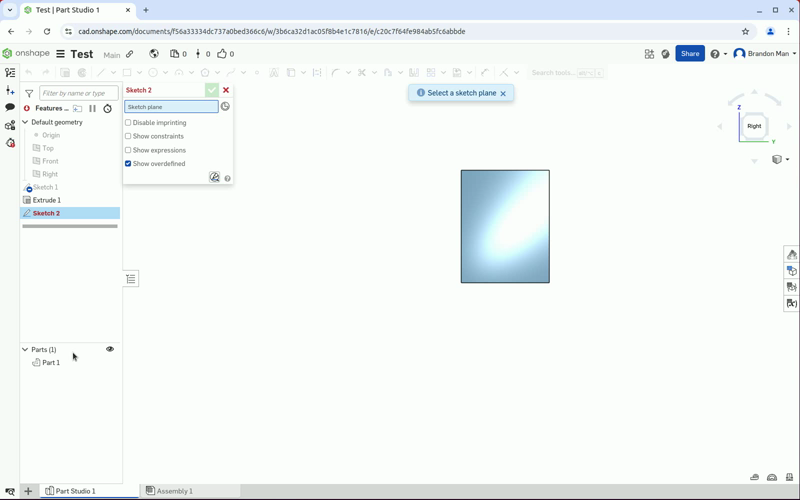
mouse_move(73, 176)
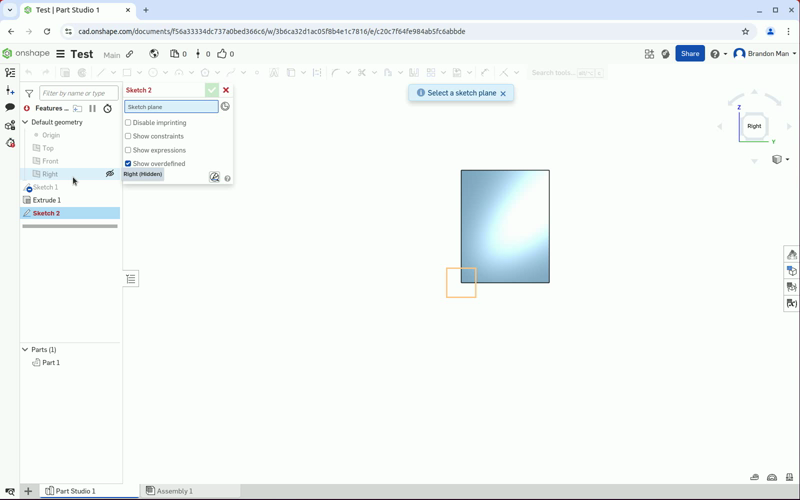
click(73, 176)
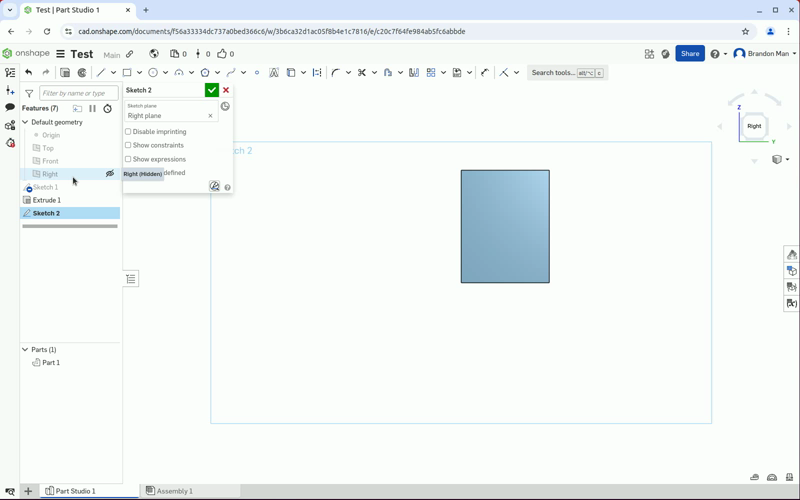
mouse_move(73, 352)
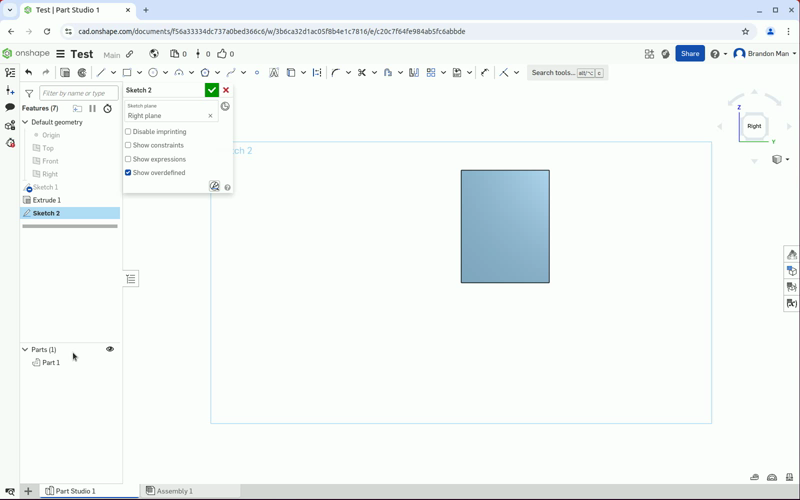
key(y)
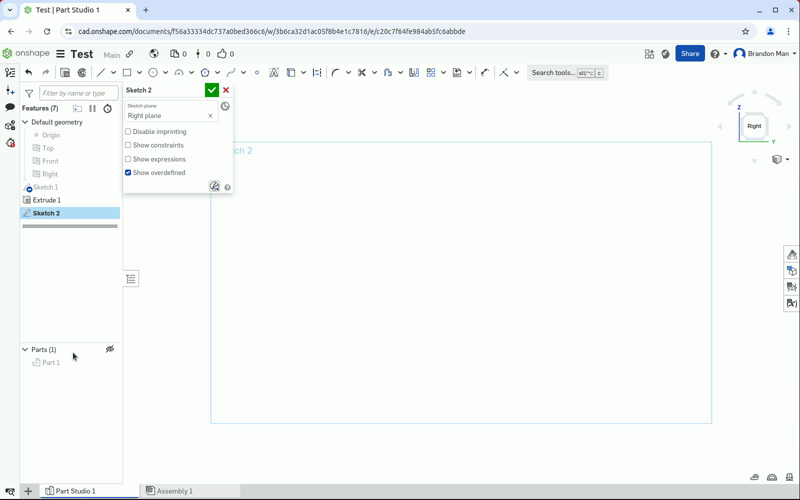
key(c)
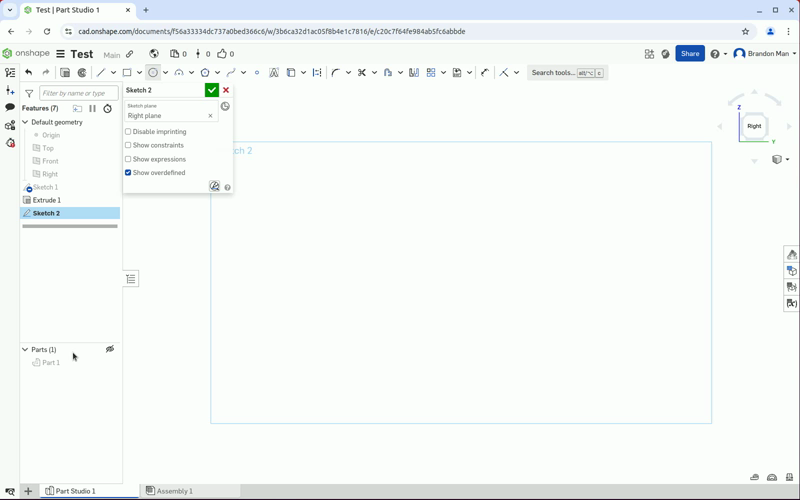
key_down(shift)
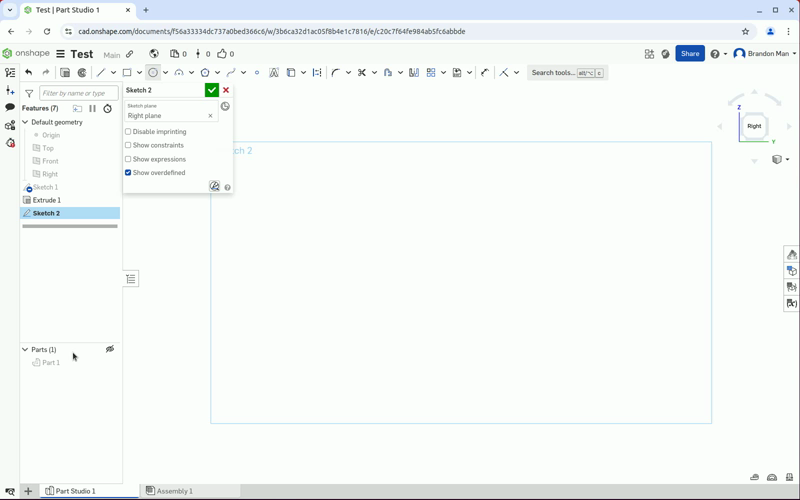
mouse_move(505, 207)
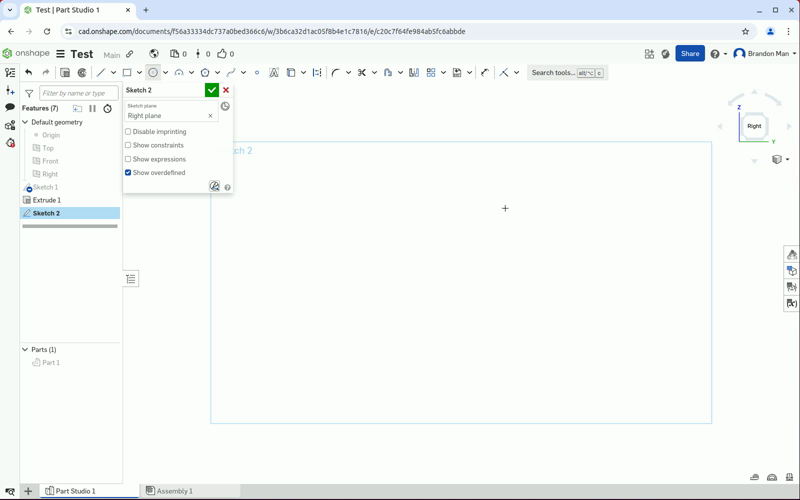
click(505, 207)
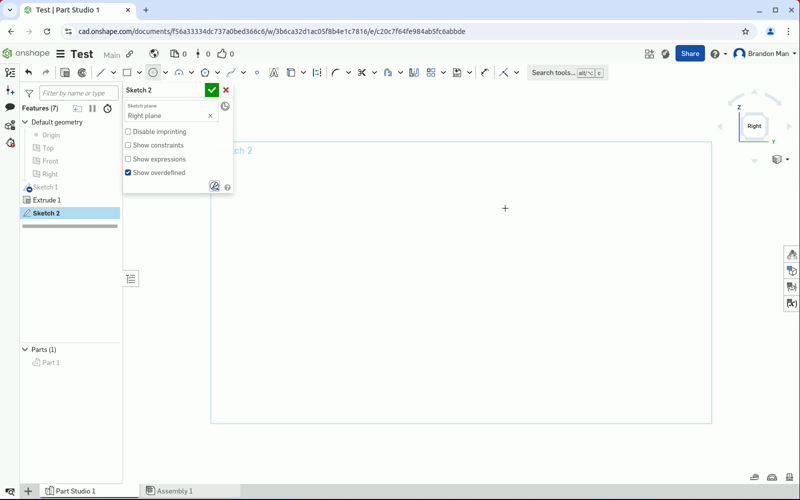
key_up(shift)
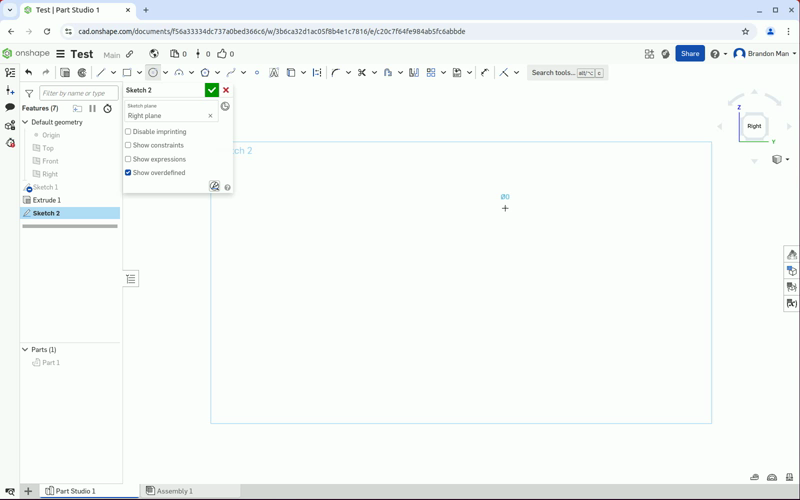
mouse_move(536, 207)
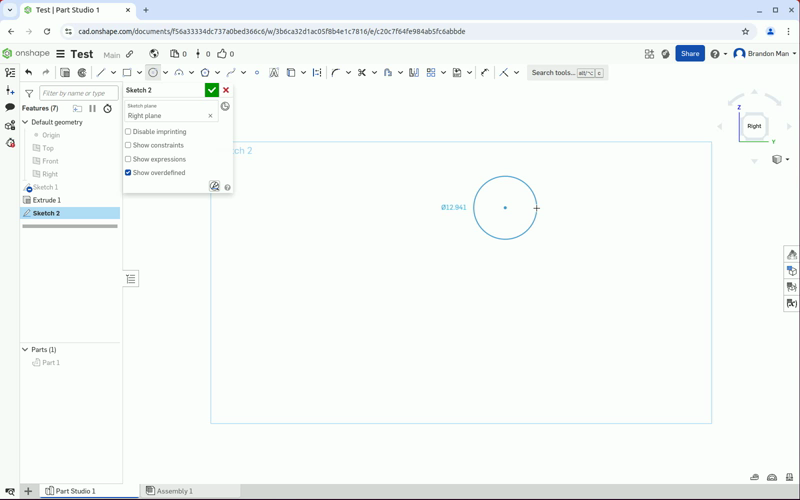
click(536, 207)
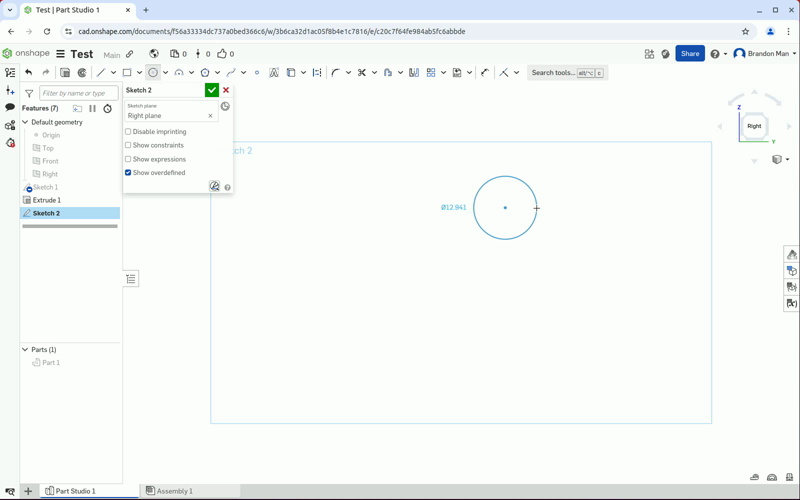
key(esc)
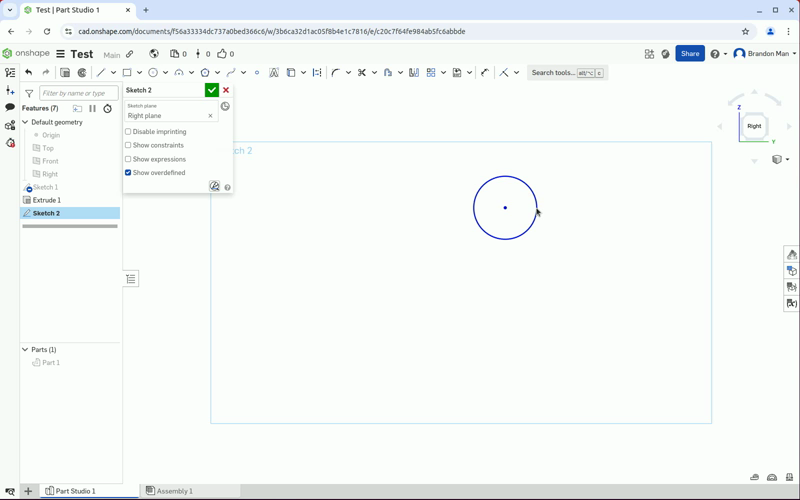
mouse_move(495, 207)
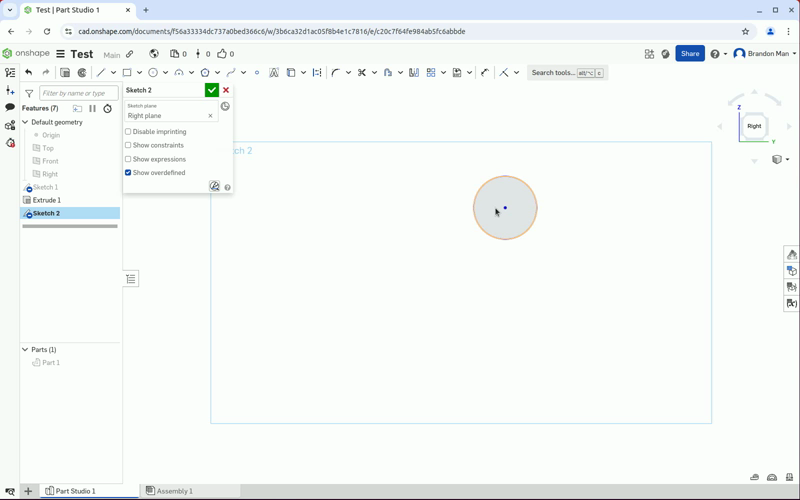
click(495, 207)
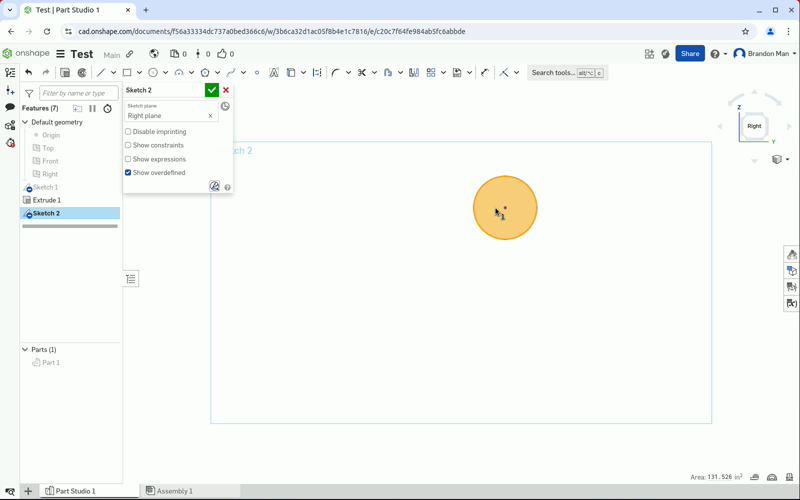
mouse_move(73, 352)
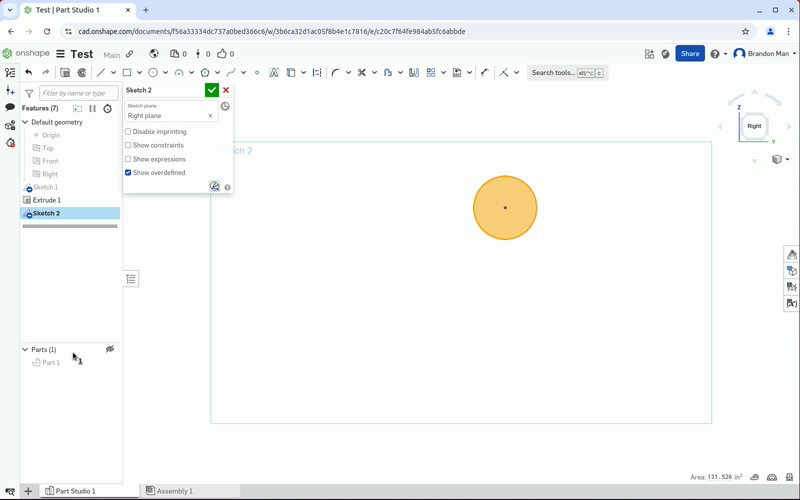
key(shift+y)
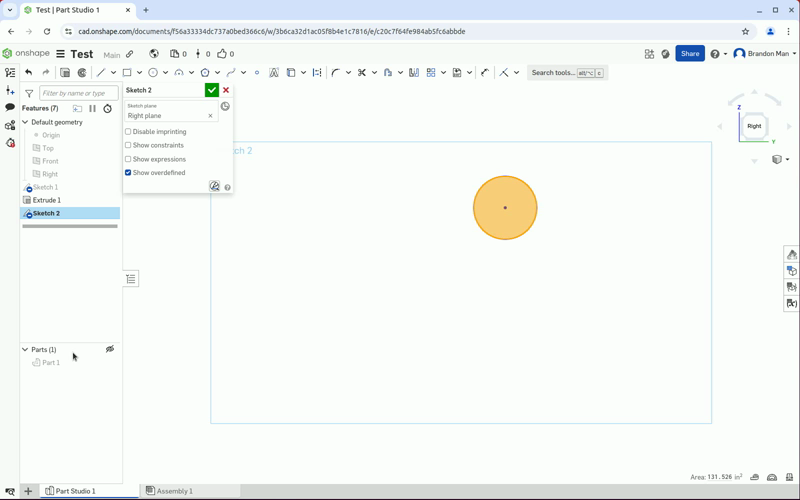
key(shift+e)
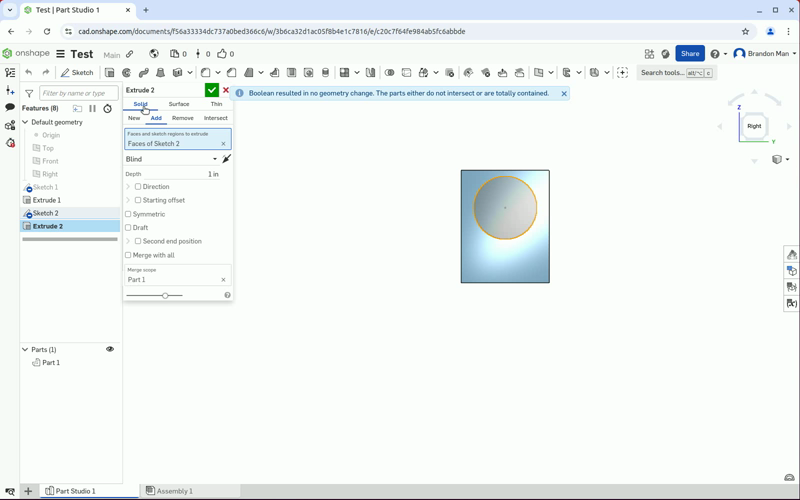
mouse_move(143, 106)
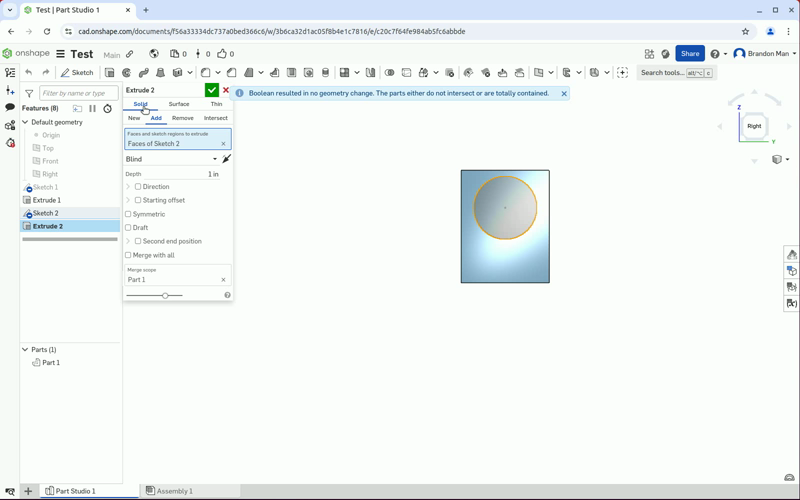
click(143, 106)
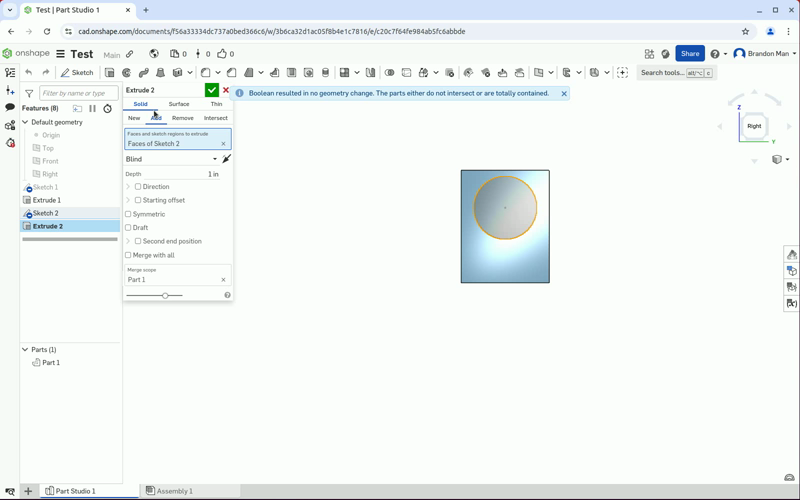
mouse_move(186, 120)
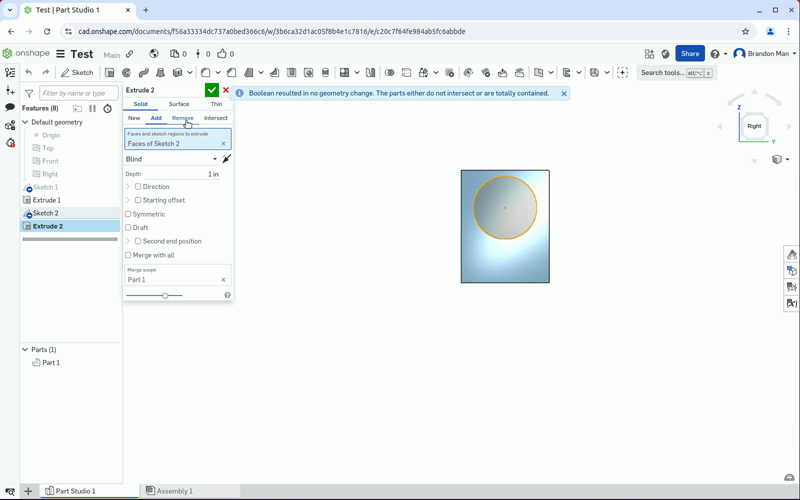
click(186, 120)
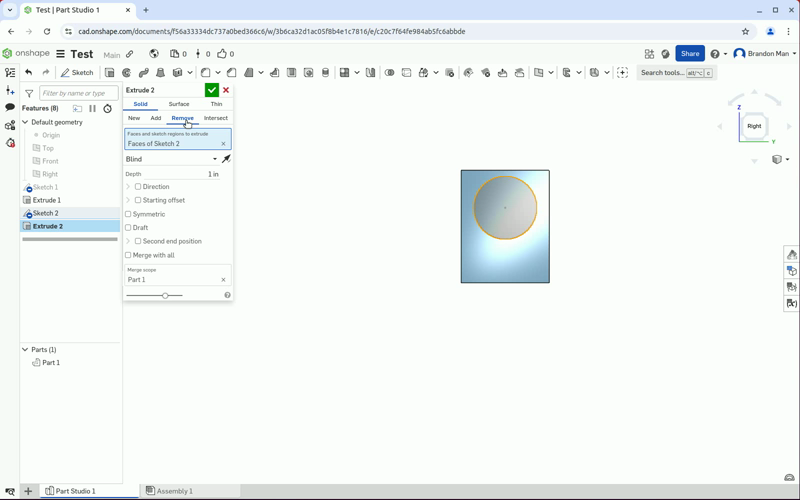
key(tab, 4)
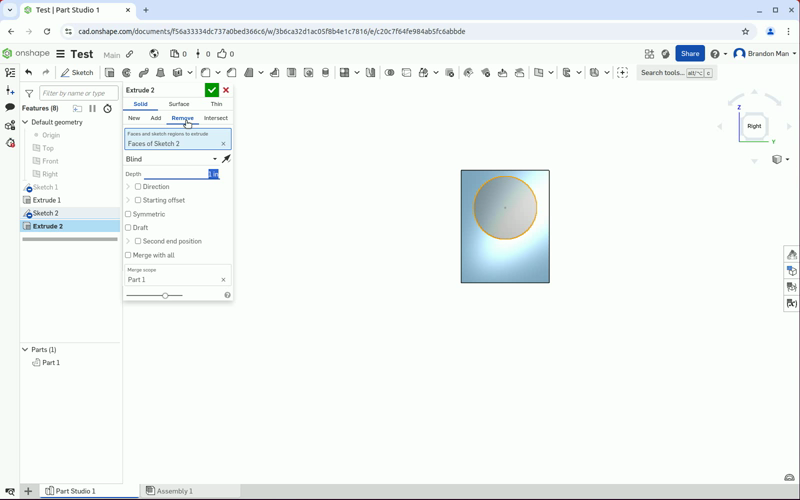
text(-10.351)
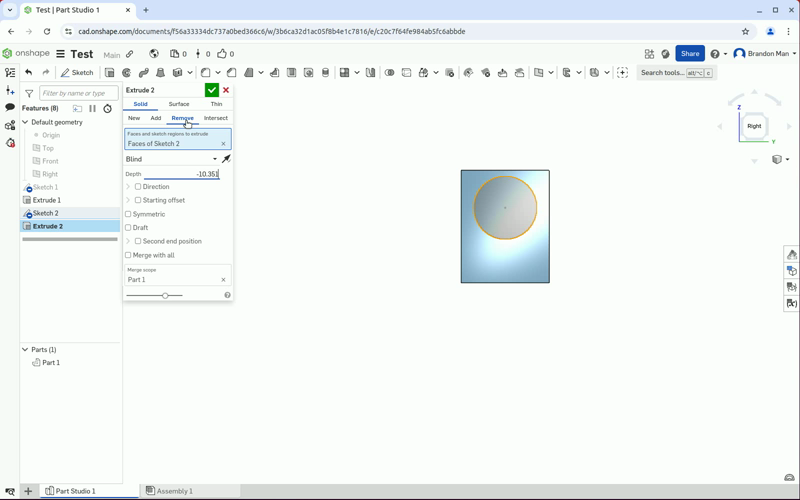
key(tab, 6)
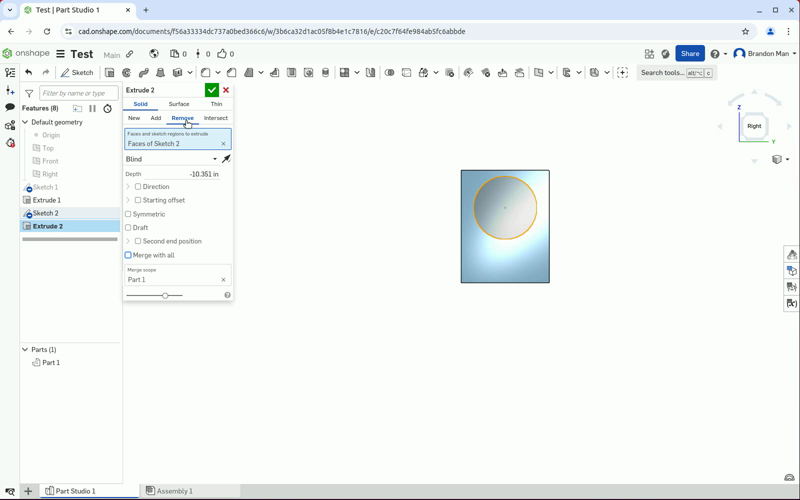
key(space)
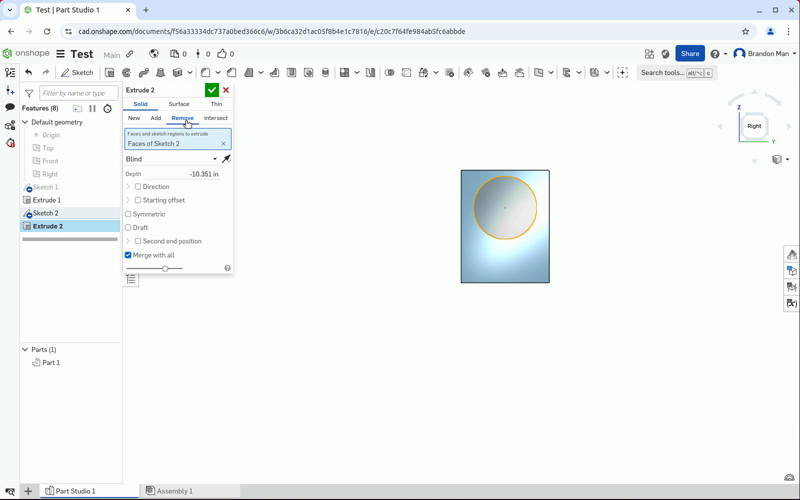
key(enter)
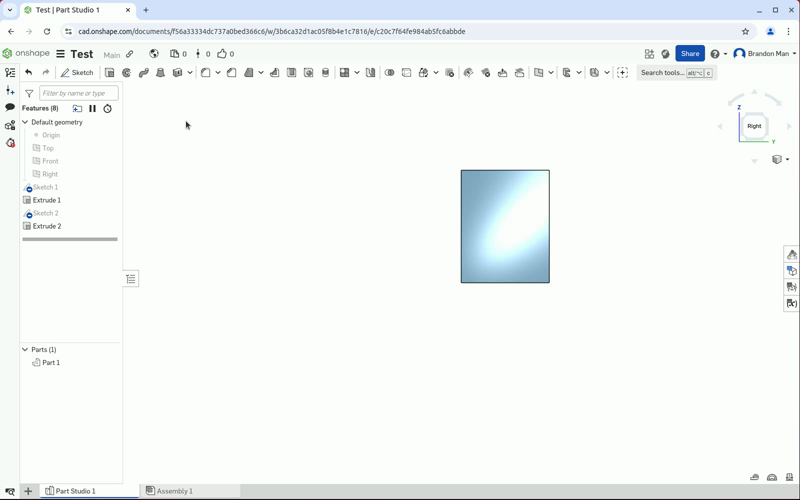
key(shift+h)
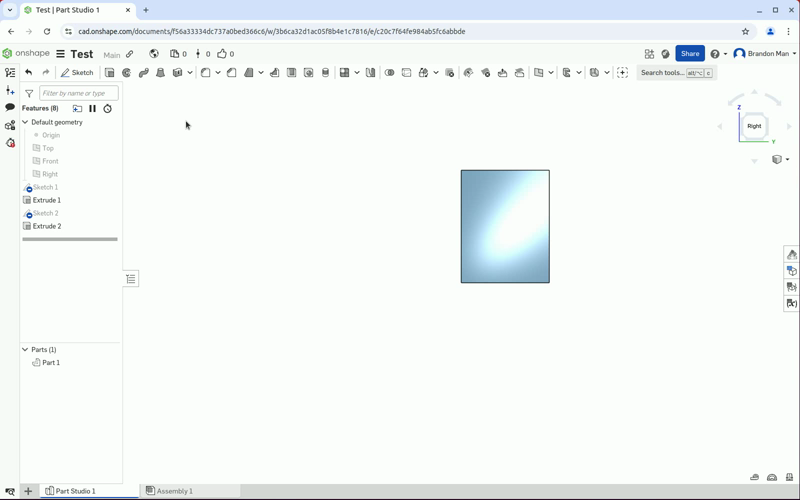
key(shift+h)
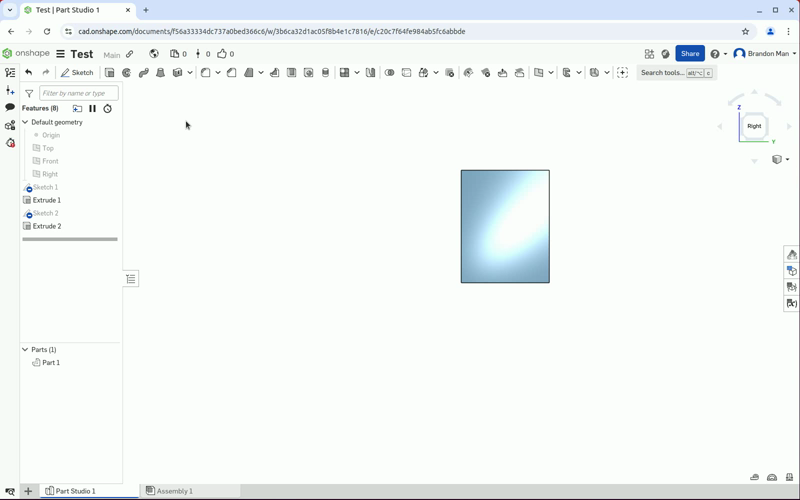
mouse_move(73, 189)
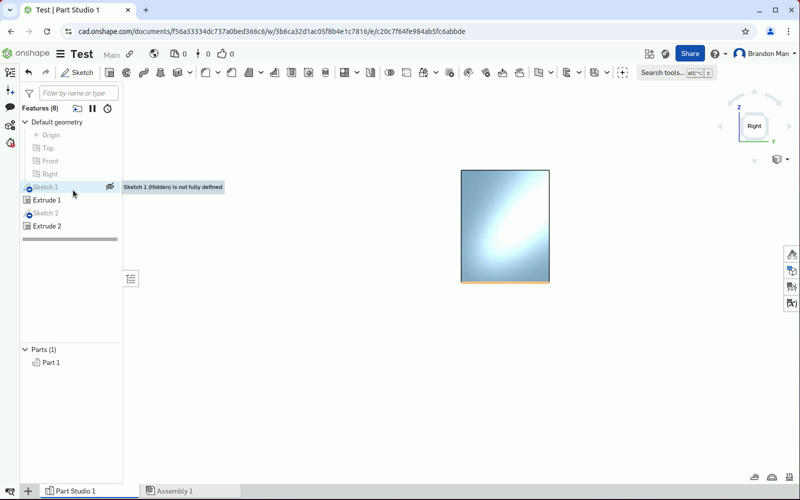
click(73, 189)
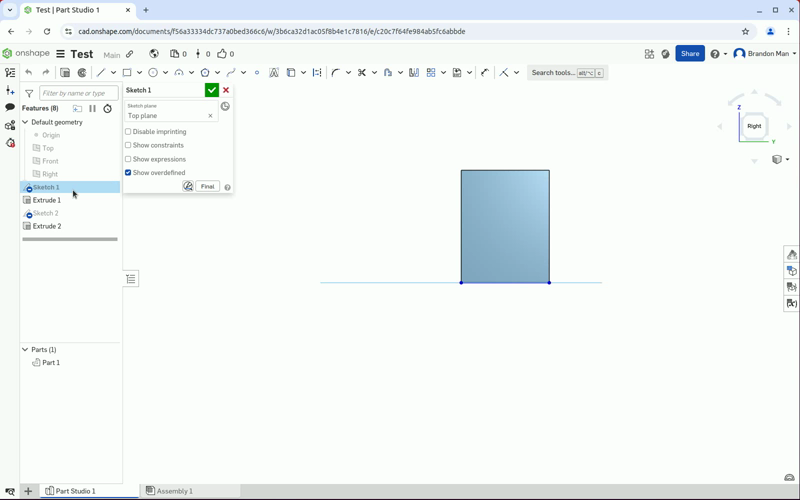
mouse_move(229, 92)
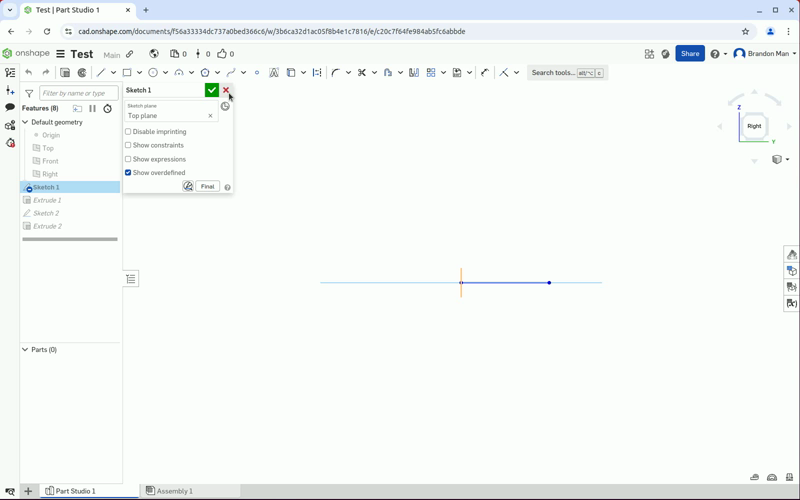
click(229, 92)
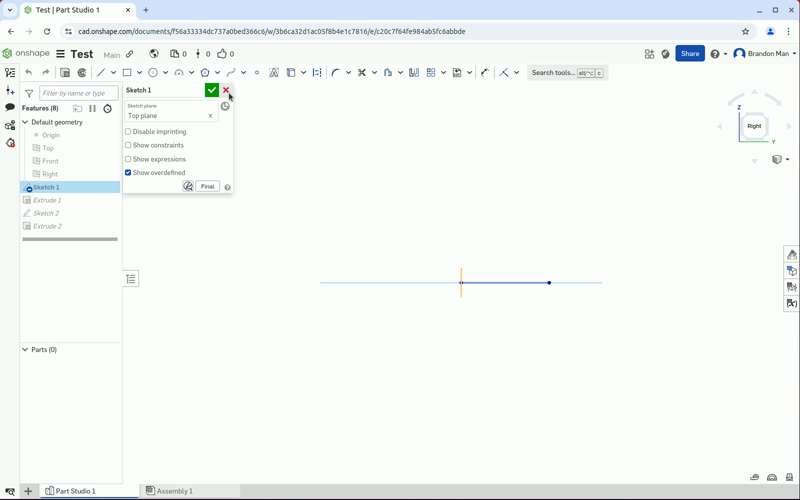
key(shift+s)
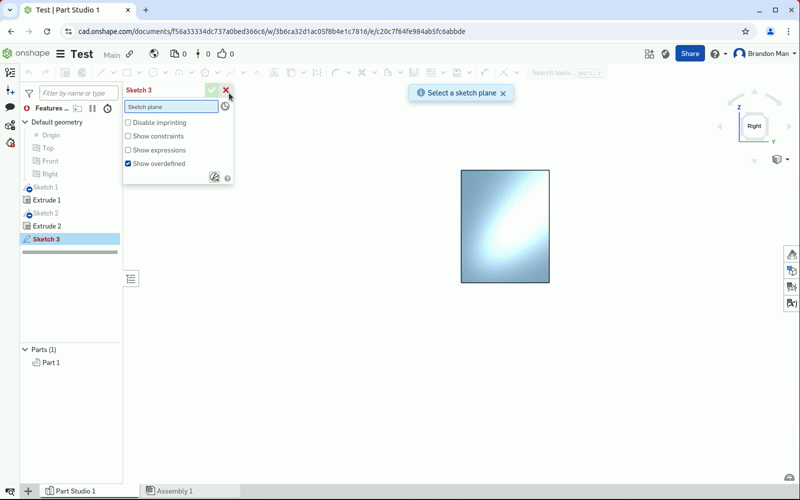
mouse_move(73, 176)
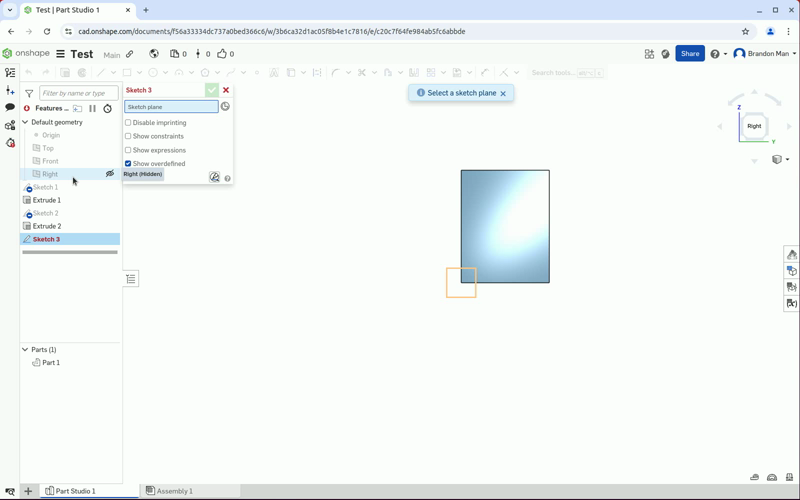
click(73, 176)
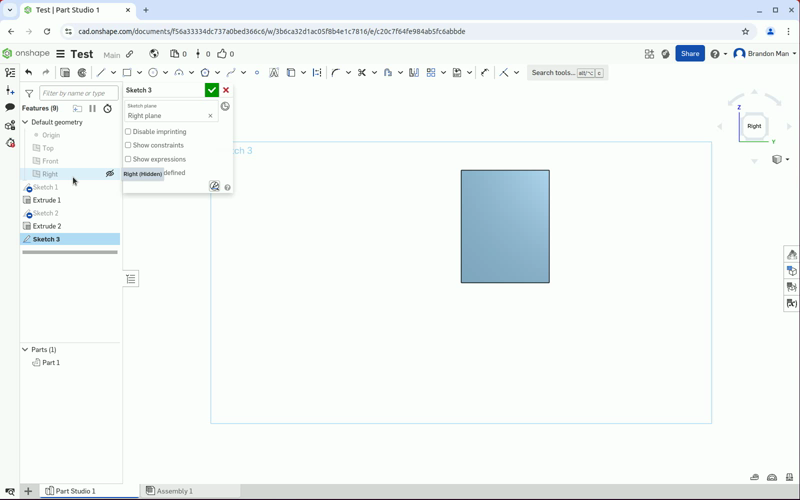
mouse_move(73, 352)
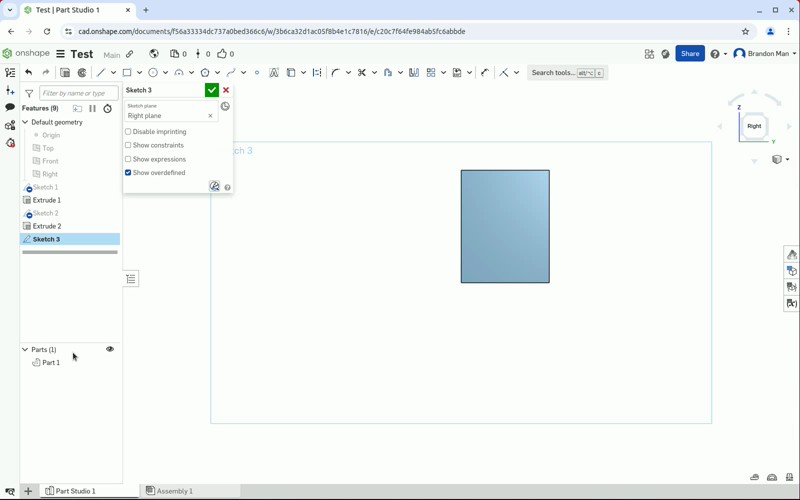
key(y)
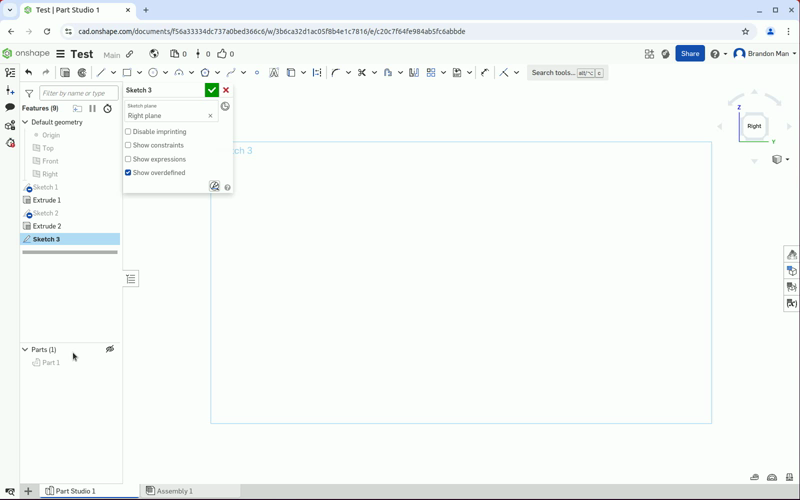
key(c)
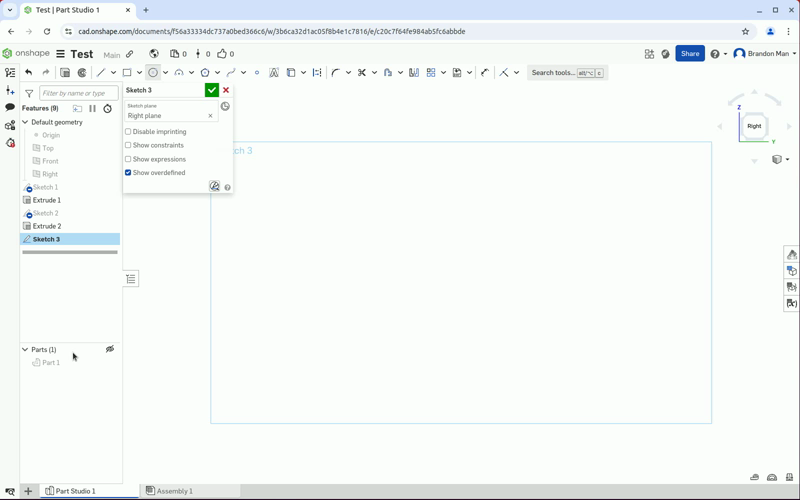
key_down(shift)
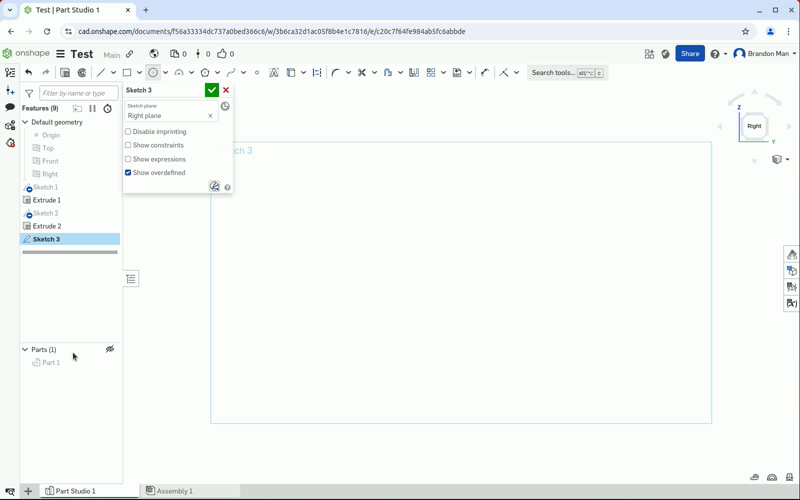
mouse_move(504, 207)
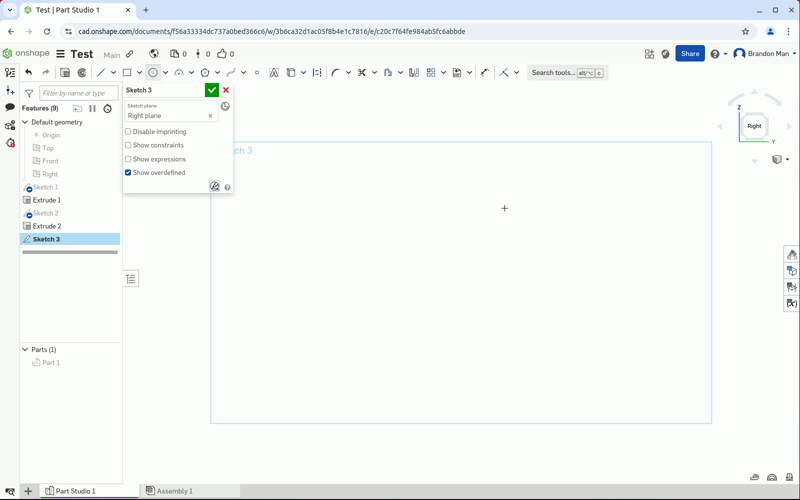
click(504, 207)
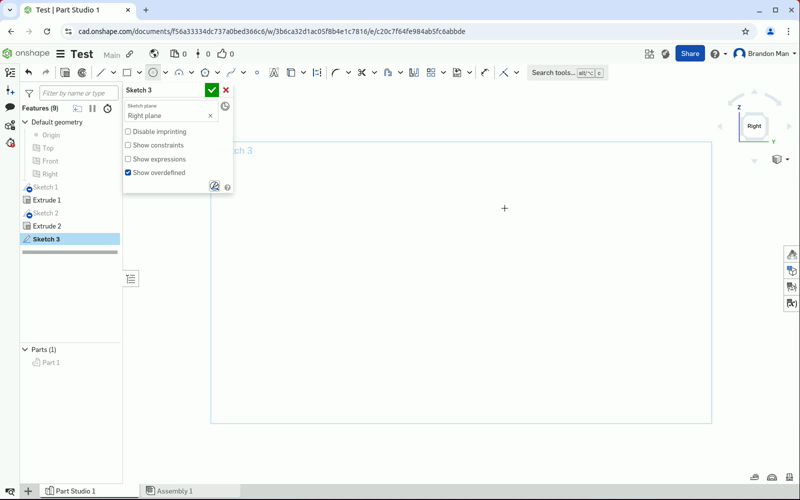
key_up(shift)
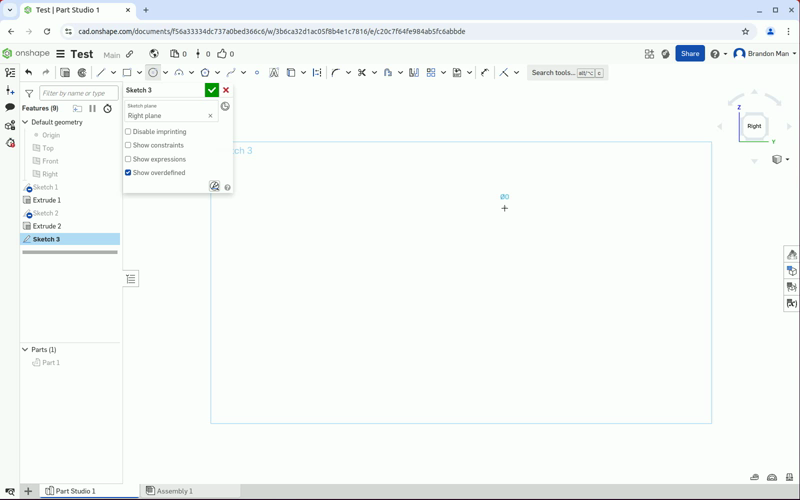
mouse_move(516, 207)
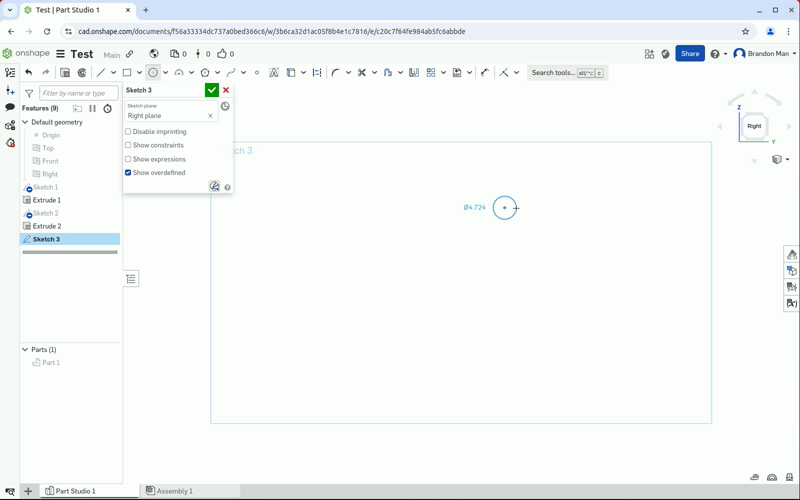
click(516, 207)
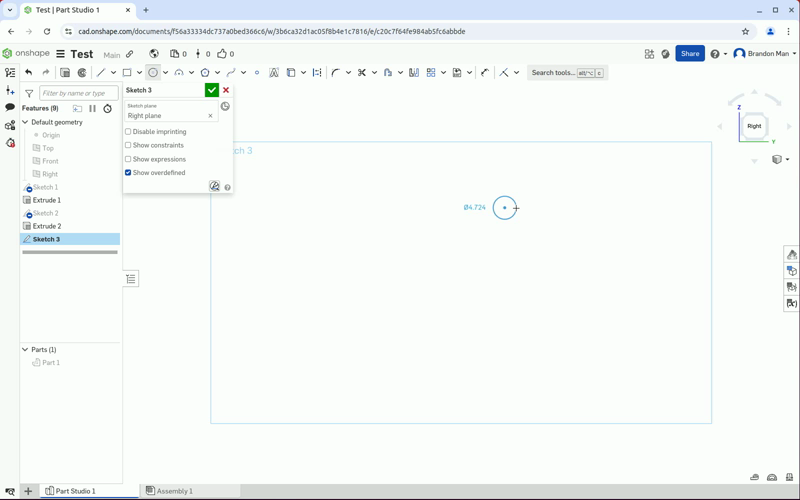
key(esc)
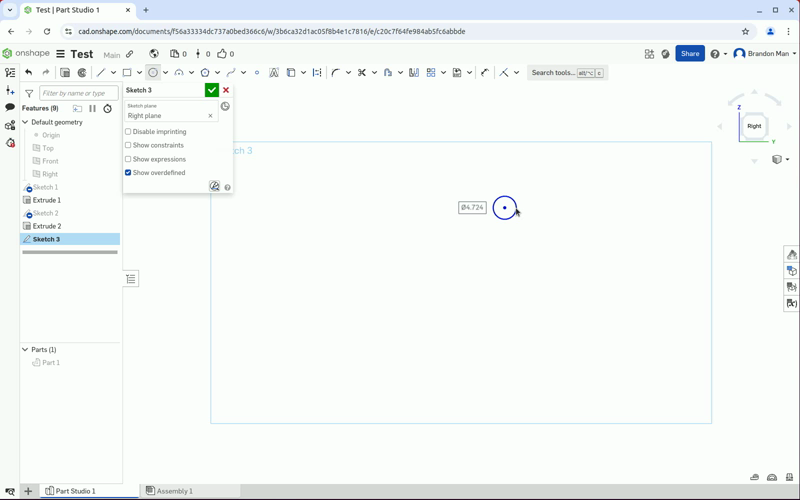
mouse_move(510, 207)
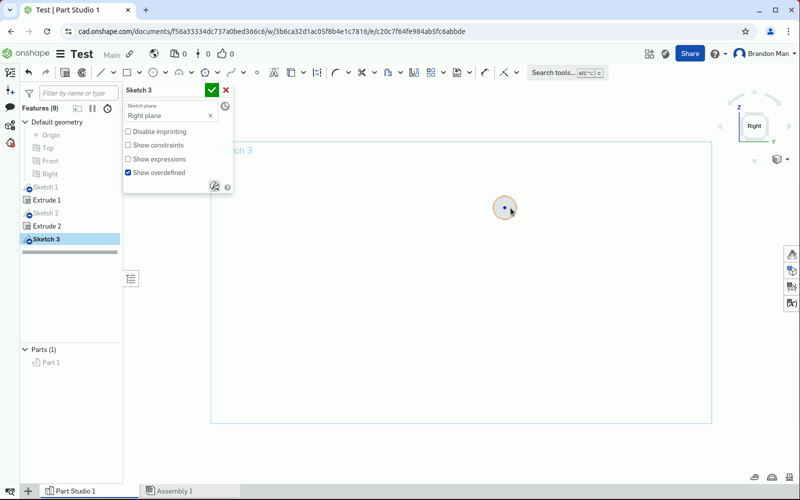
scroll(6)
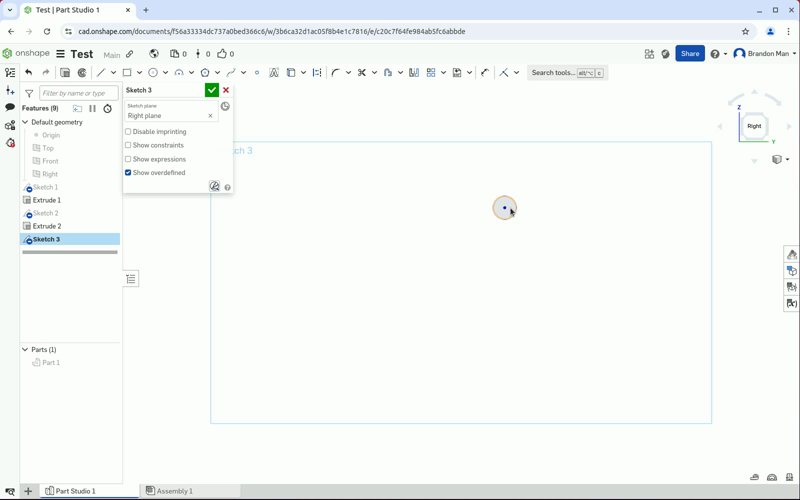
scroll(6)
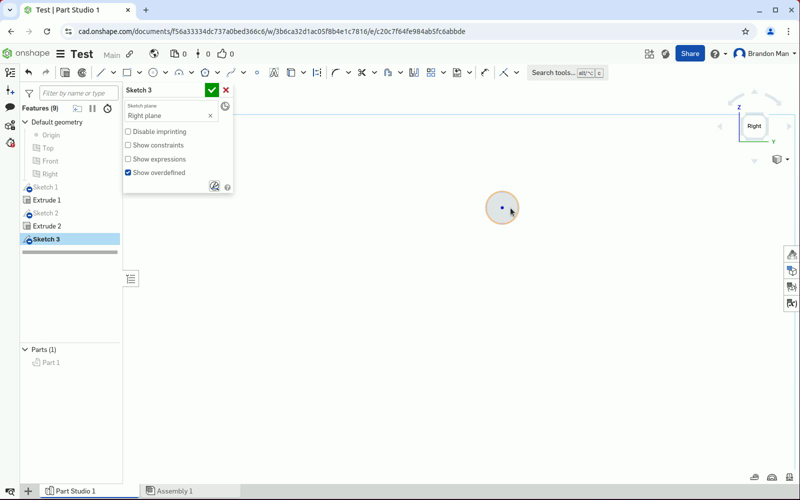
scroll(6)
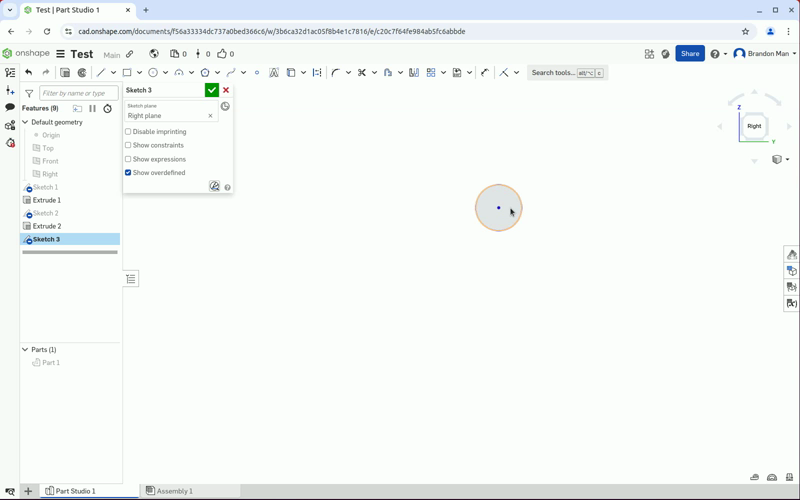
scroll(6)
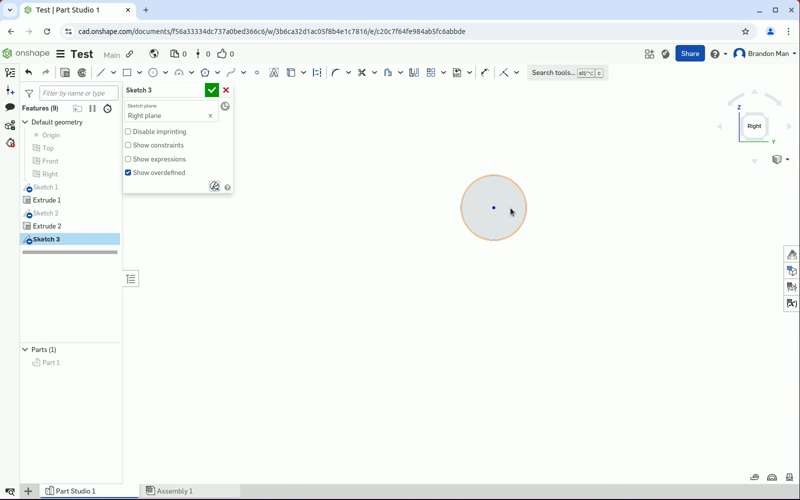
scroll(6)
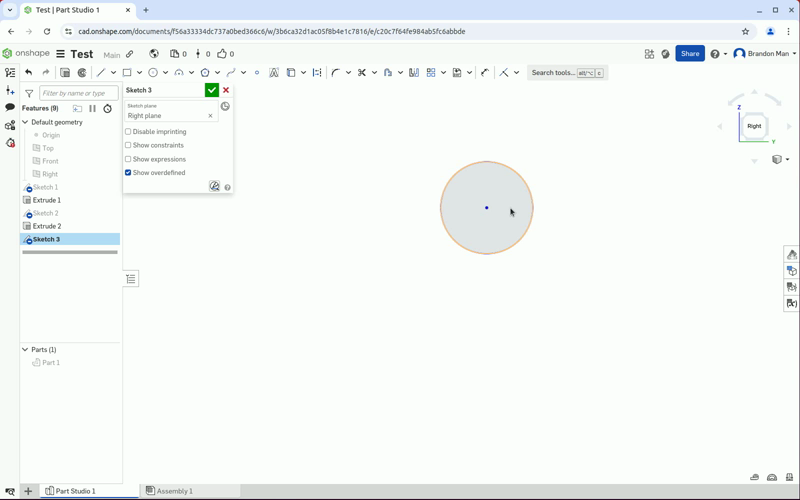
scroll(6)
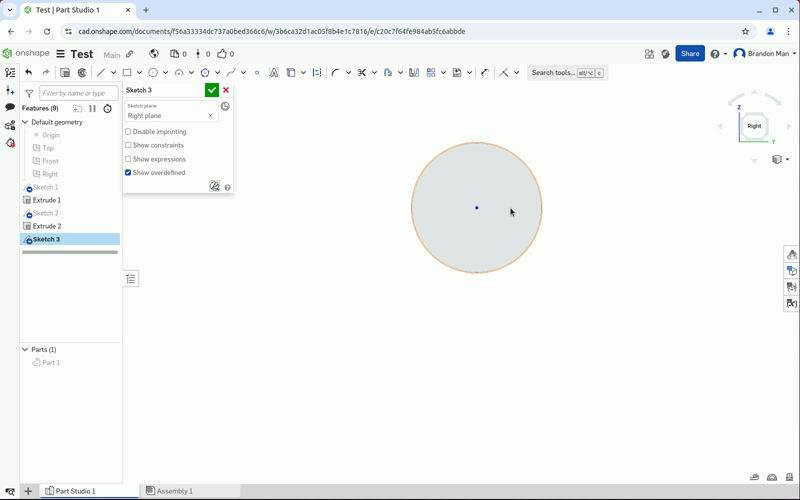
scroll(6)
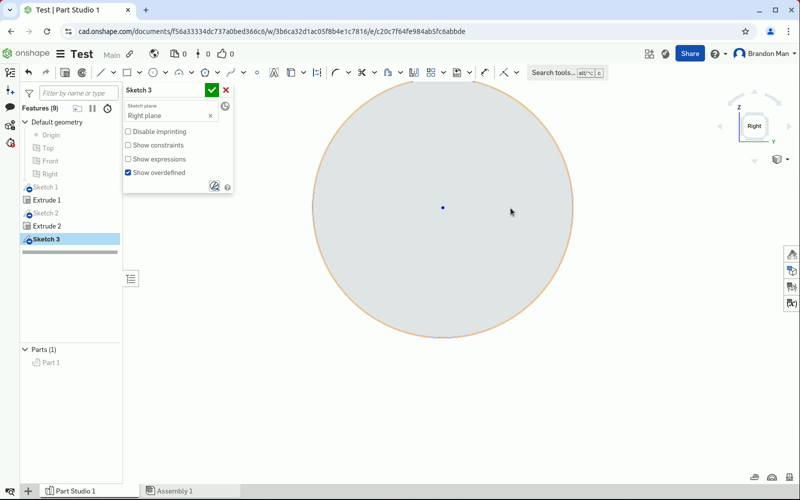
click(510, 207)
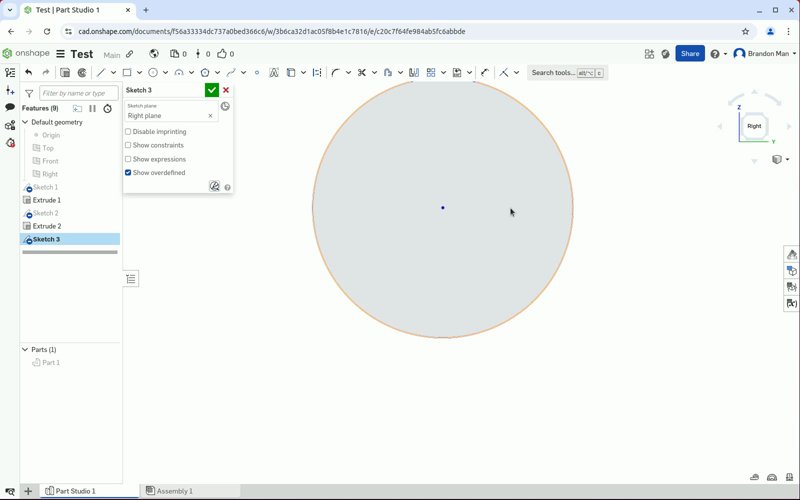
scroll(-6)
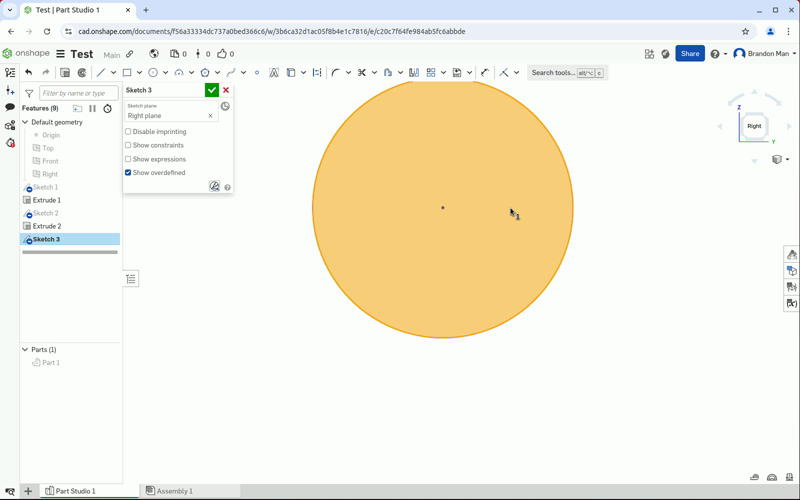
scroll(-6)
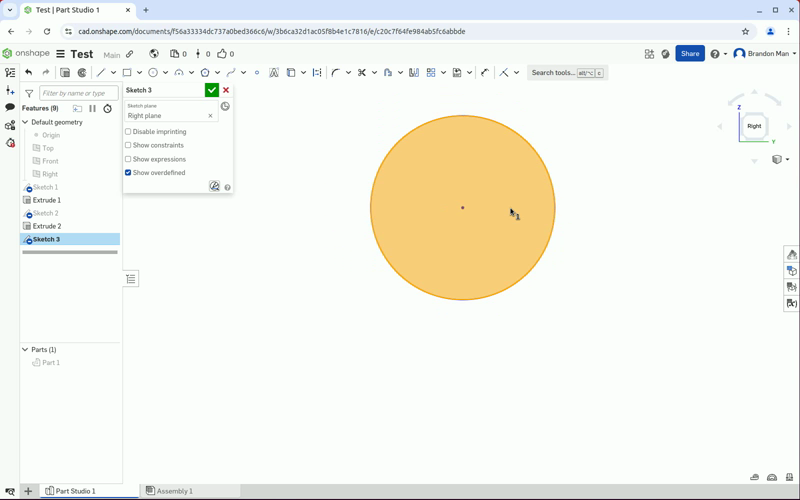
scroll(-6)
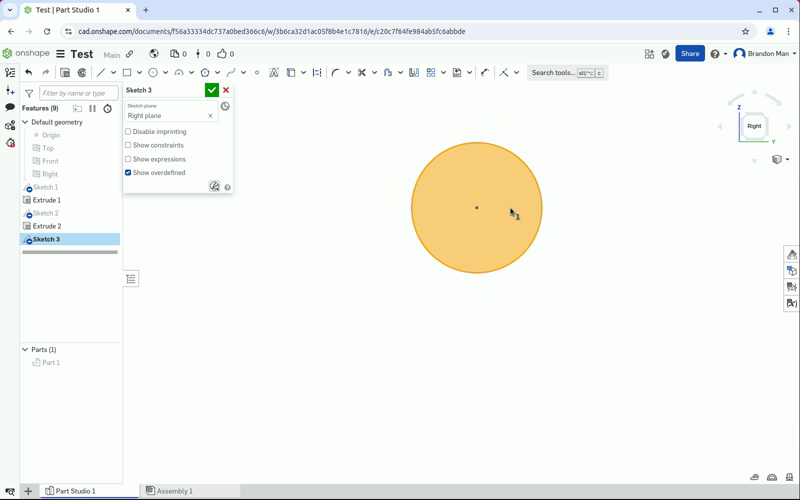
scroll(-6)
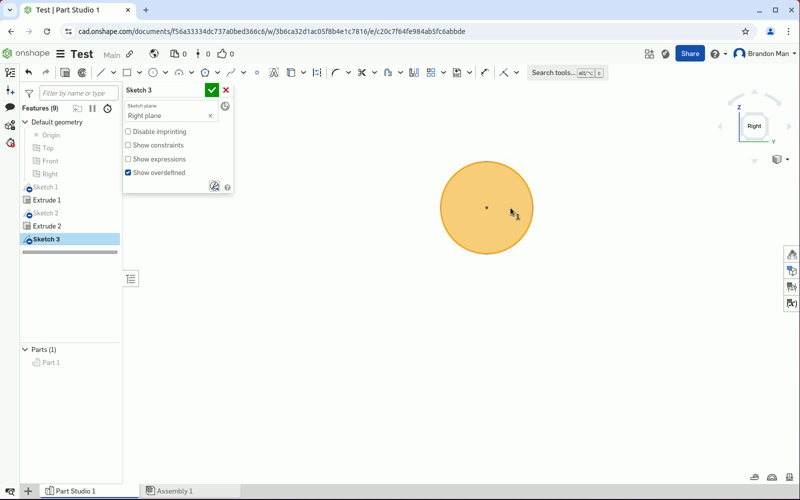
scroll(-6)
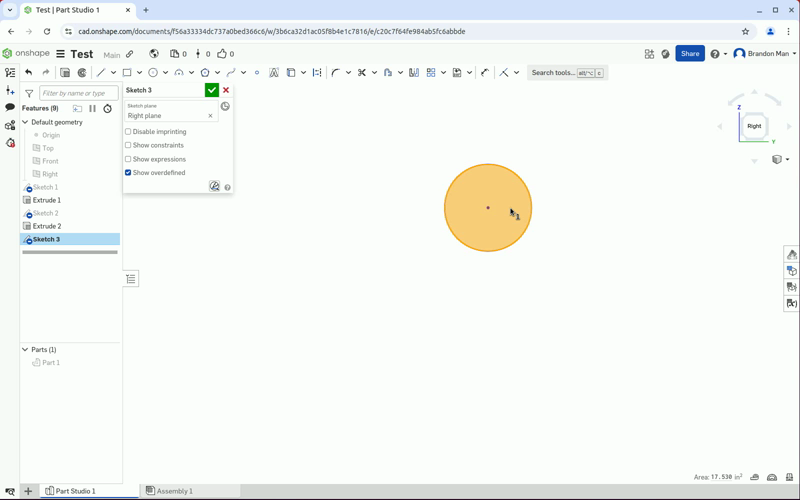
scroll(-6)
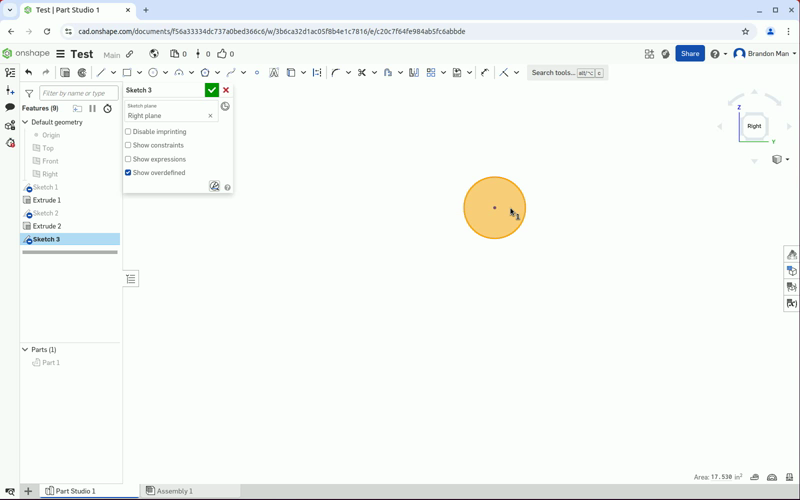
scroll(-6)
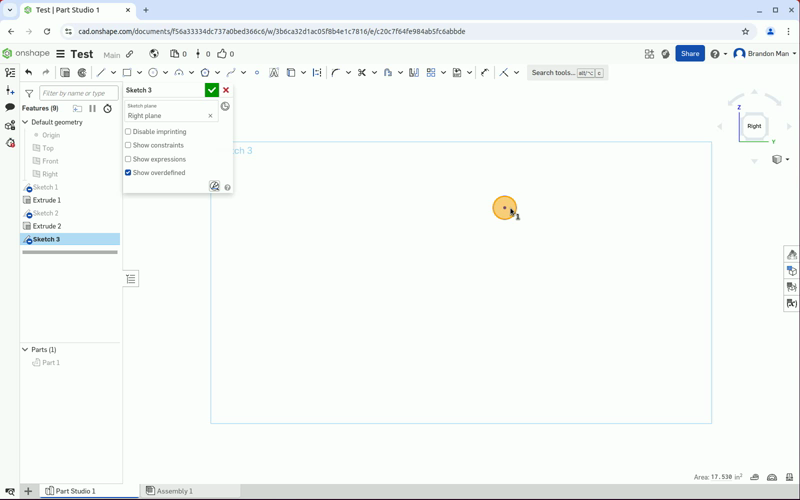
mouse_move(73, 352)
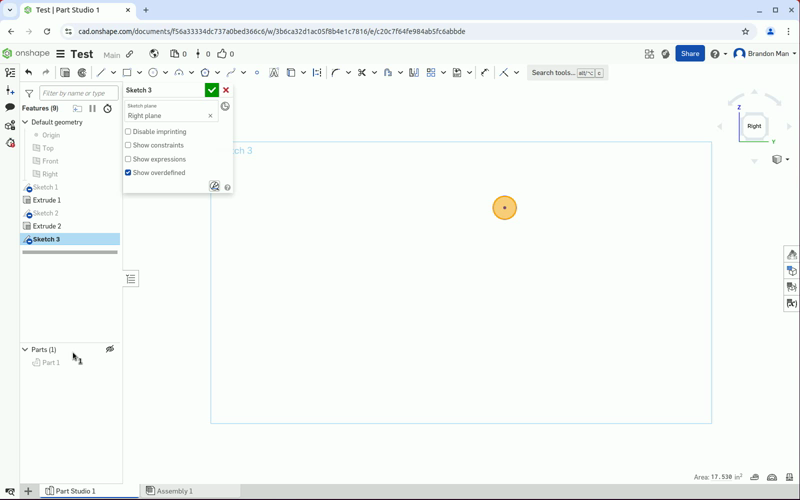
key(shift+y)
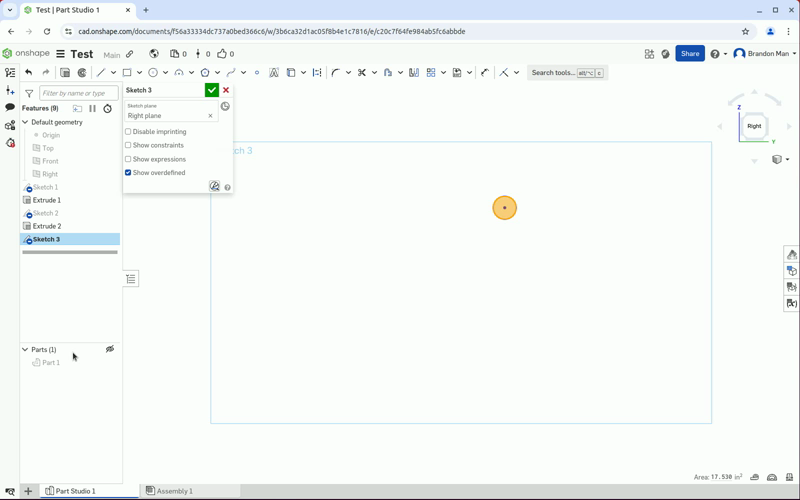
key(shift+e)
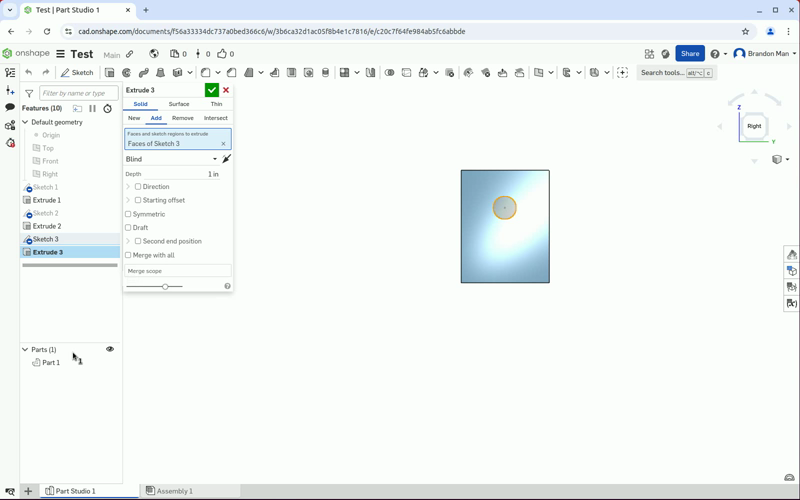
mouse_move(143, 106)
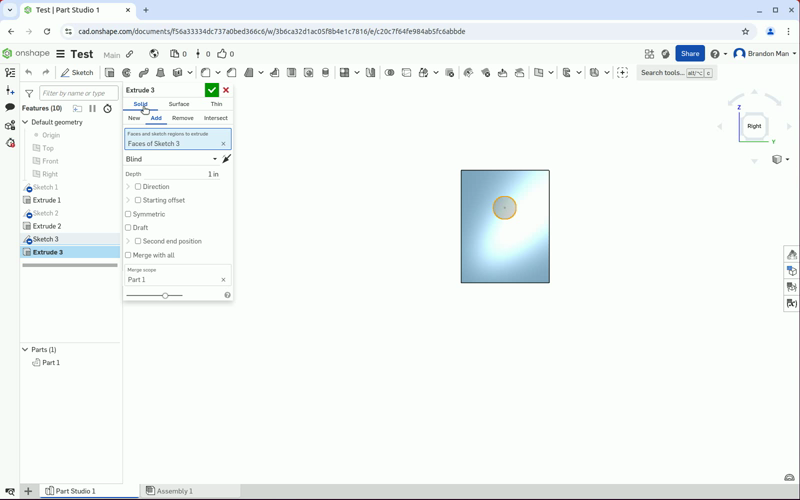
click(143, 106)
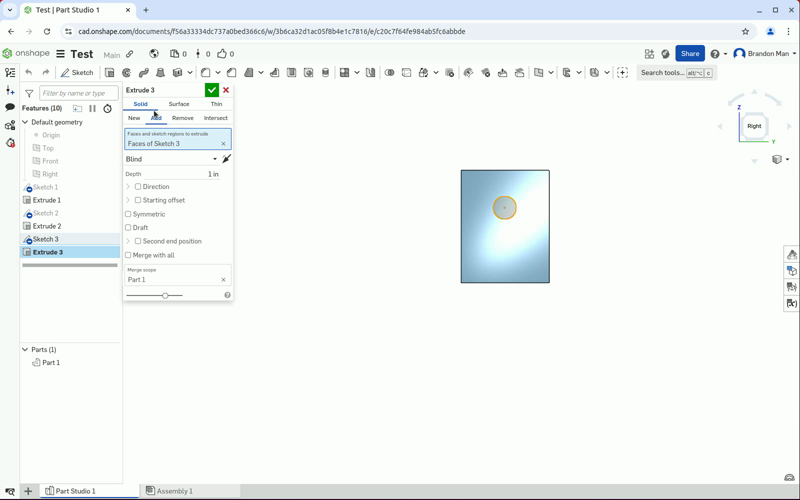
mouse_move(186, 120)
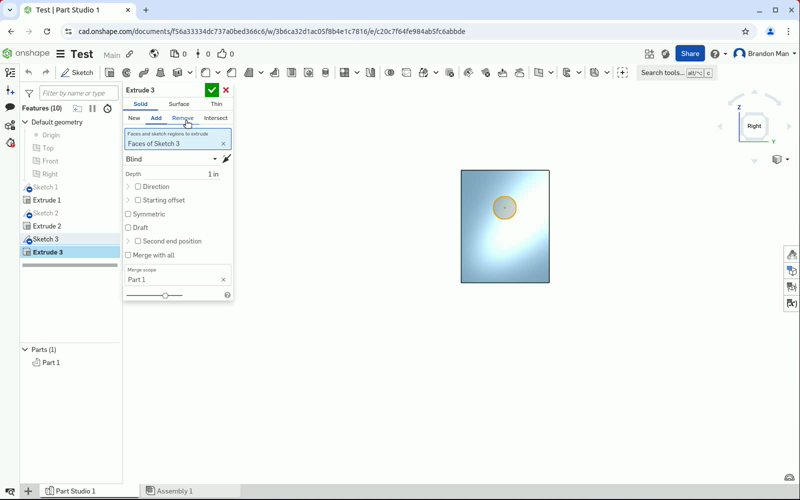
click(186, 120)
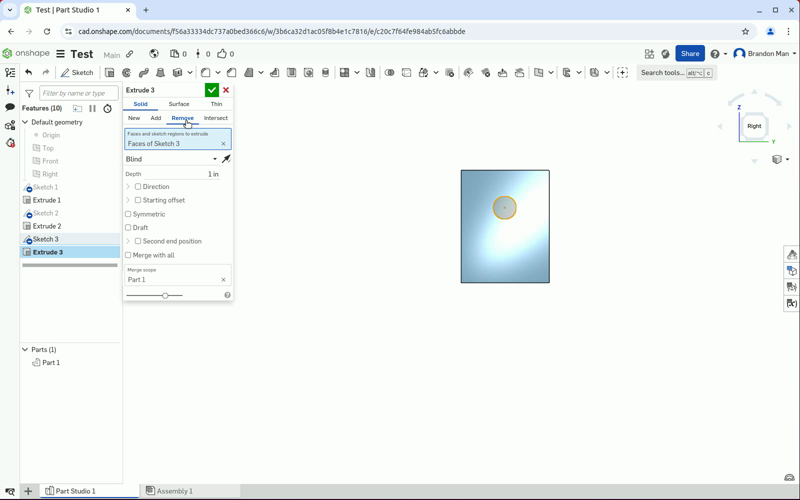
key(tab, 4)
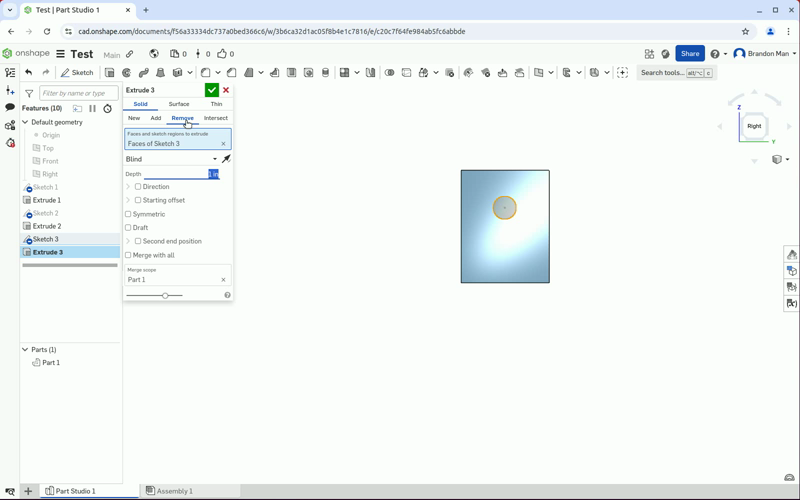
text(-12.758)
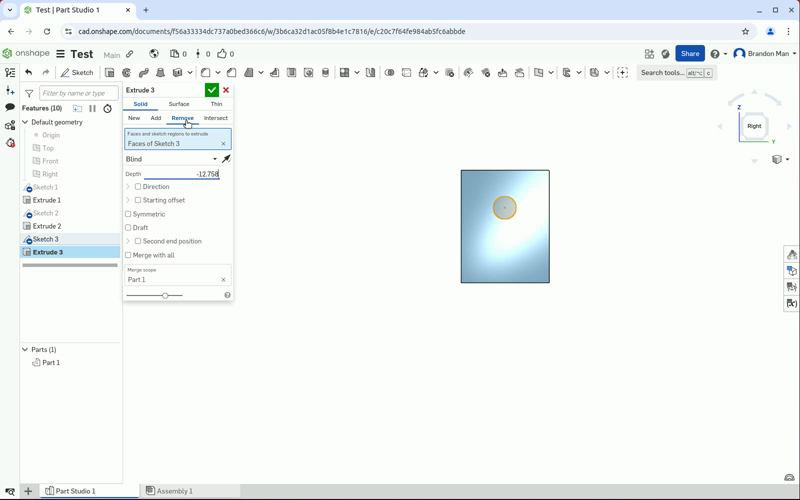
key(tab, 6)
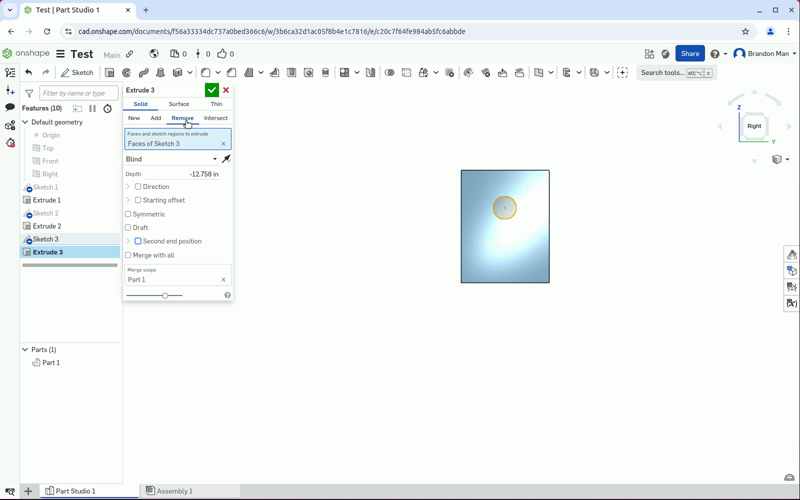
key(space)
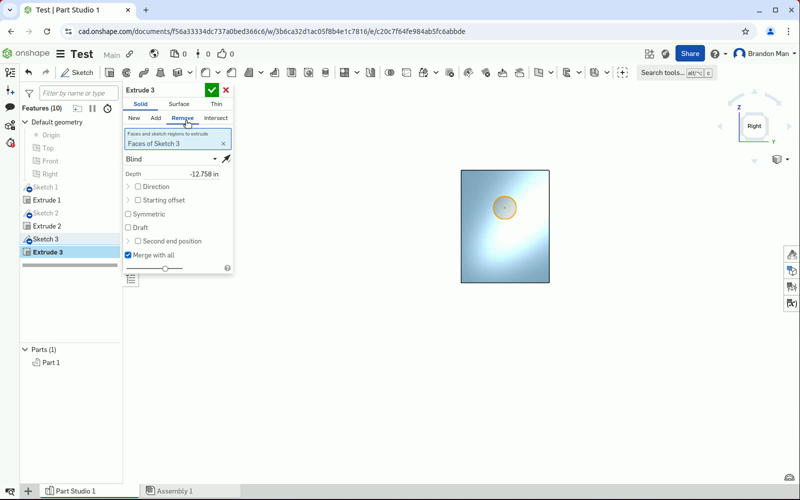
key(enter)
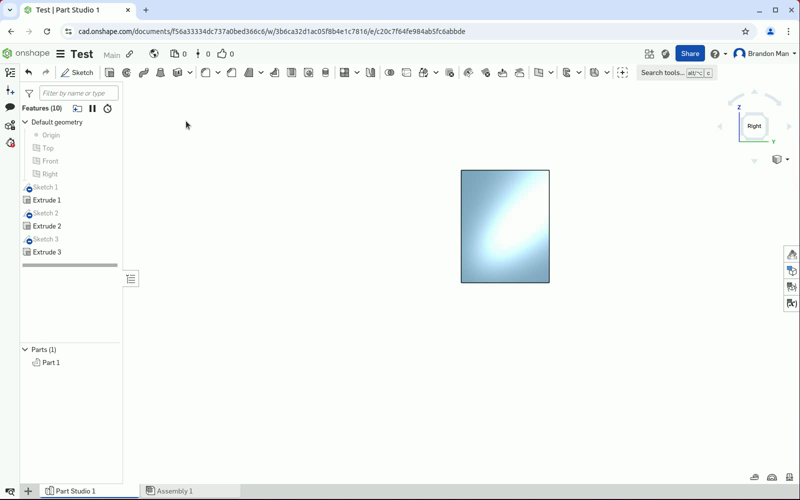
key(shift+h)
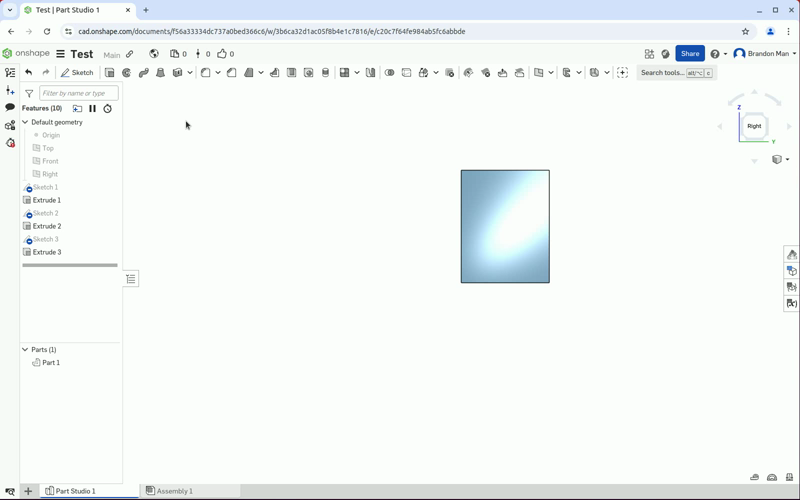
key(shift+h)
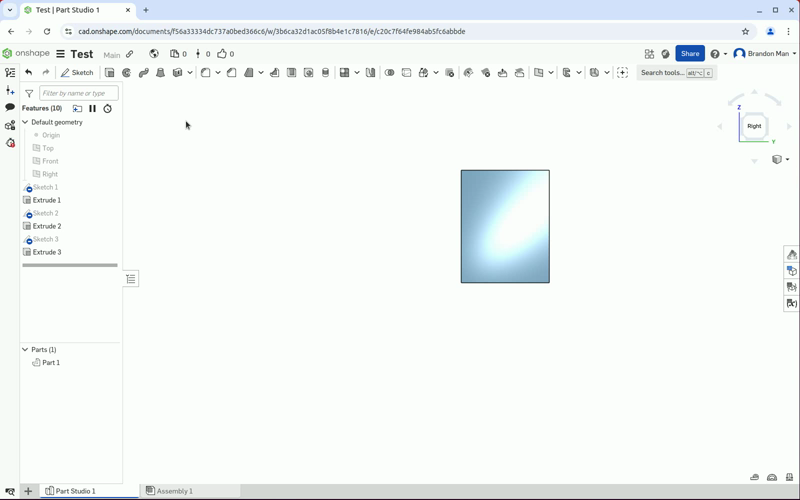
mouse_move(73, 189)
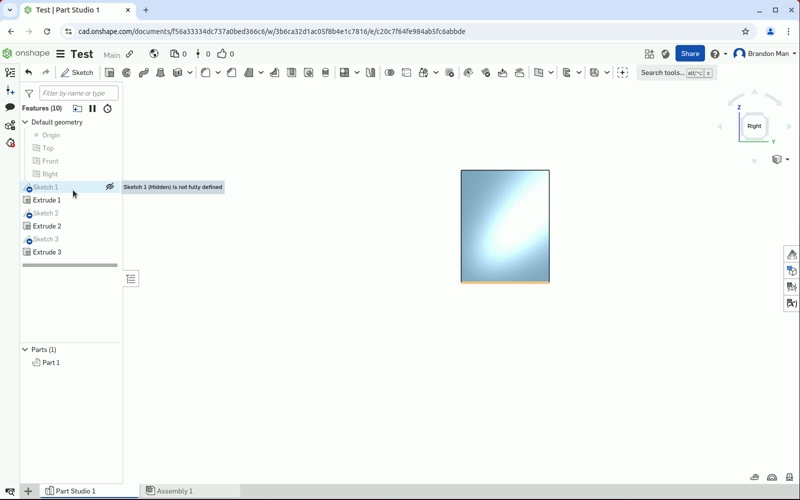
click(73, 189)
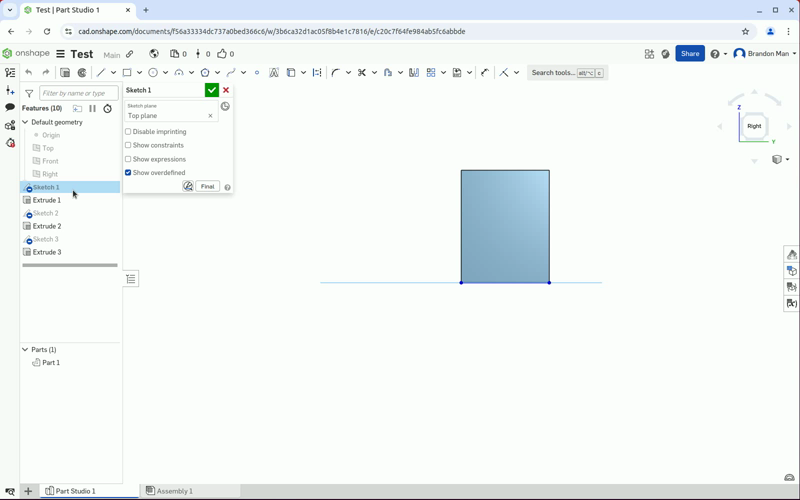
mouse_move(229, 92)
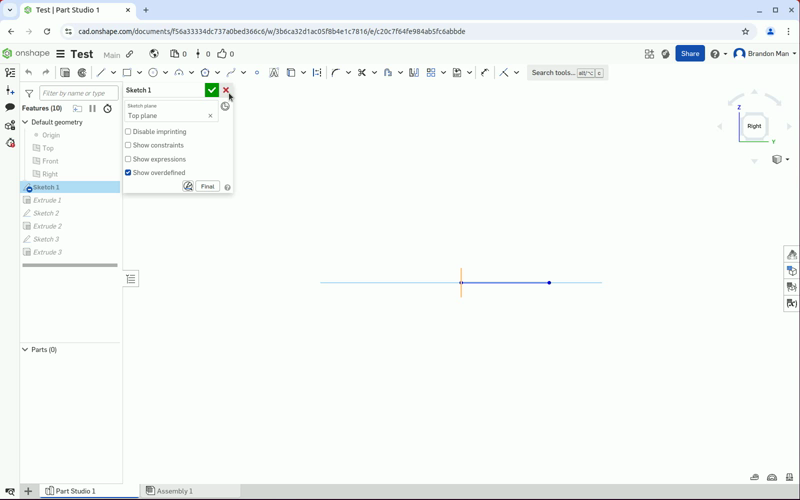
click(229, 92)
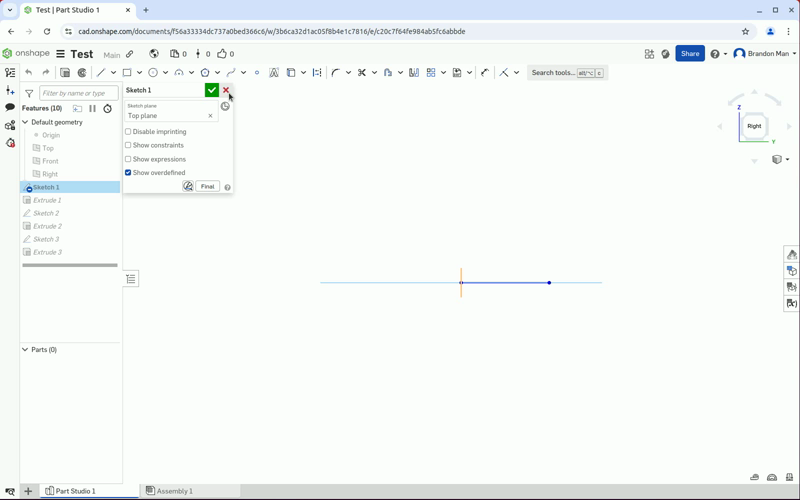
key(shift+s)
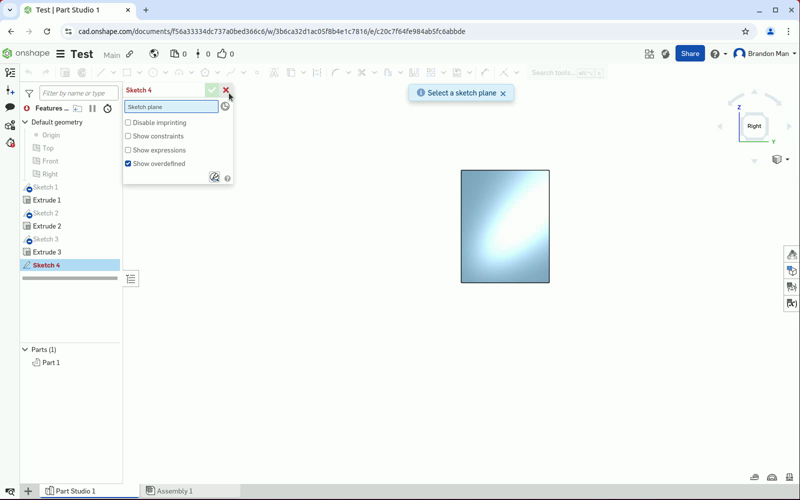
mouse_move(73, 176)
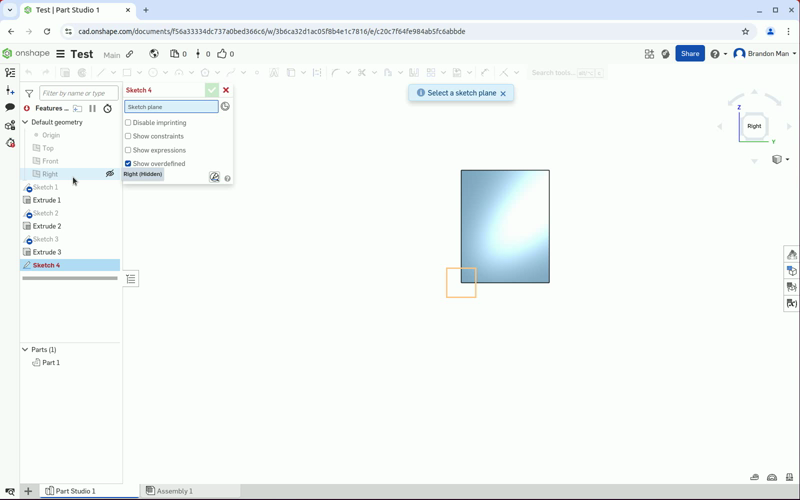
click(73, 176)
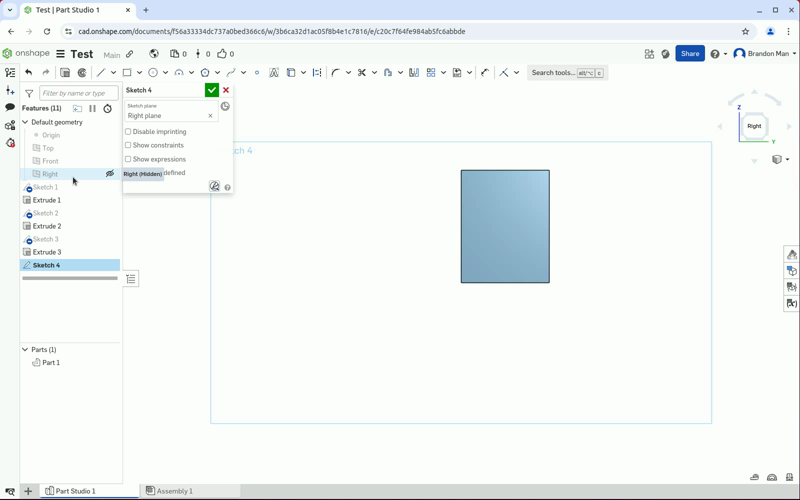
mouse_move(73, 352)
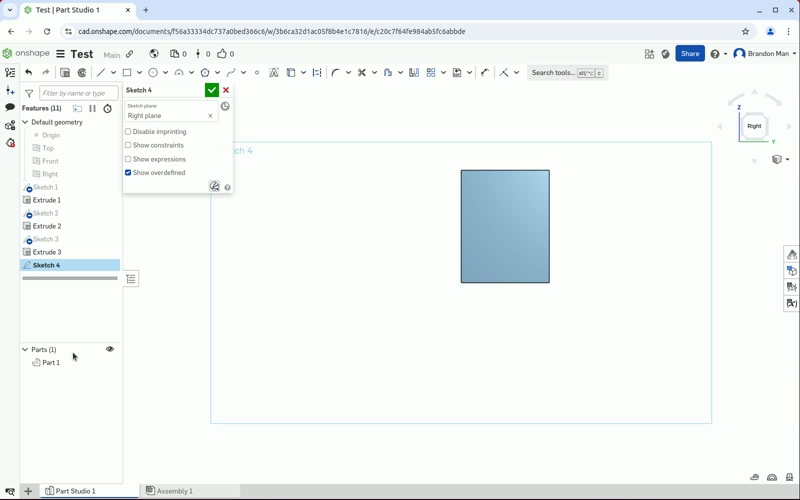
key(y)
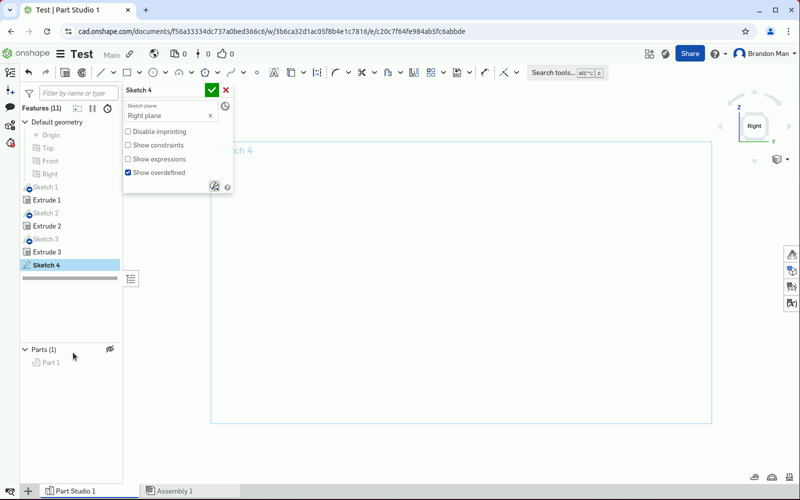
key(l)
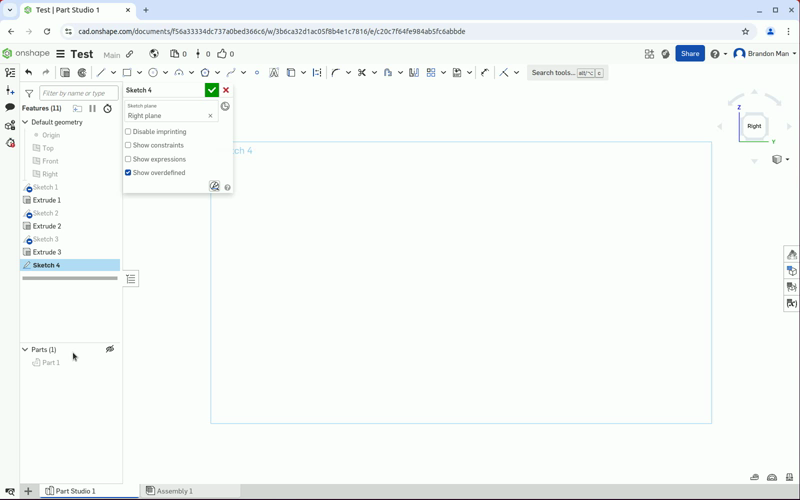
key_down(shift)
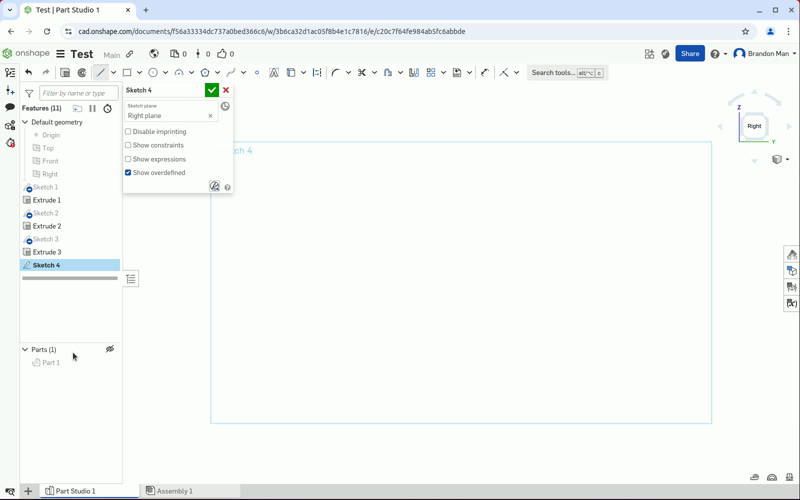
mouse_move(460, 282)
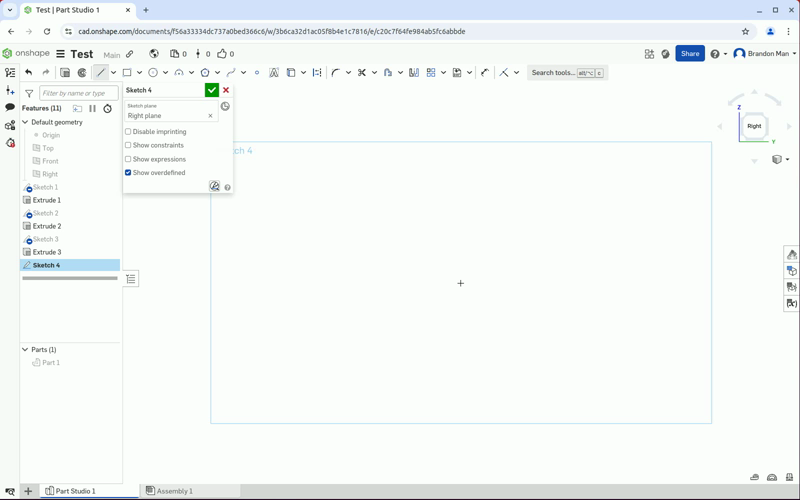
click(460, 282)
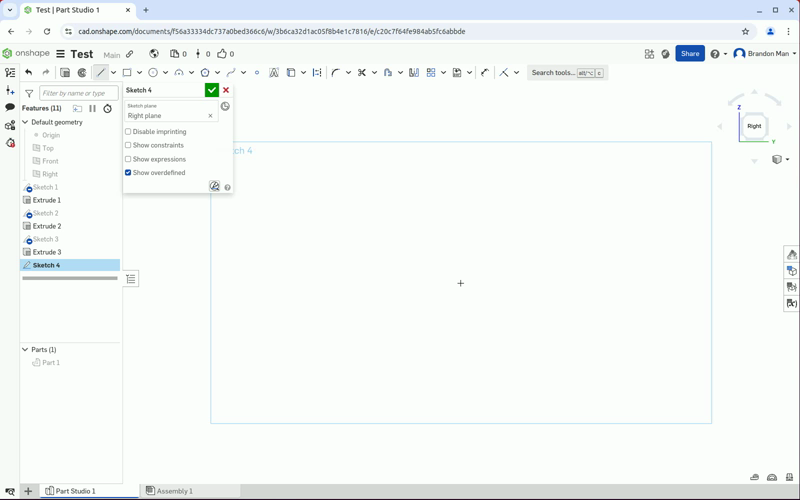
key_up(shift)
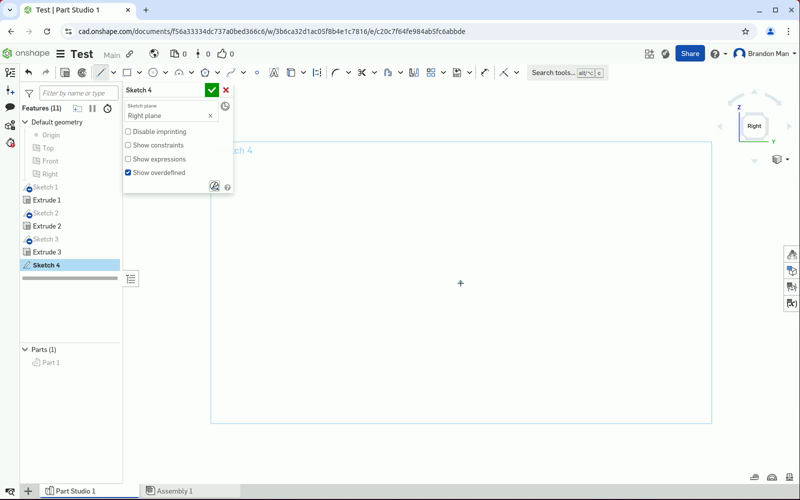
key_down(shift)
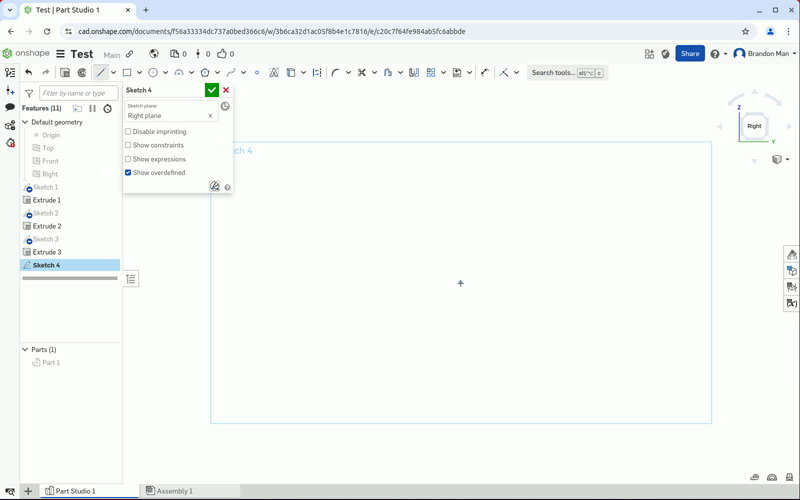
mouse_move(549, 282)
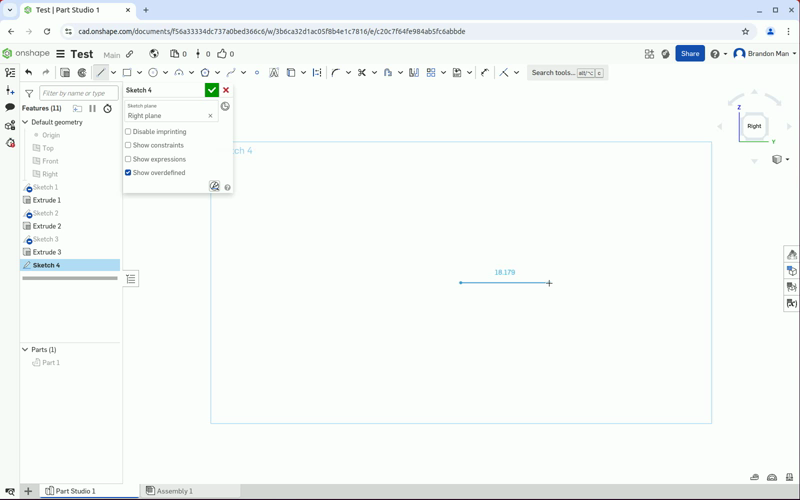
click(549, 282)
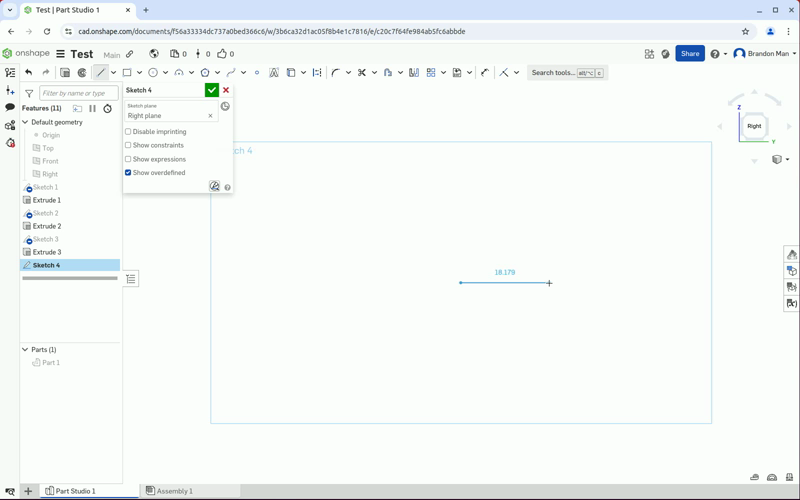
key_up(shift)
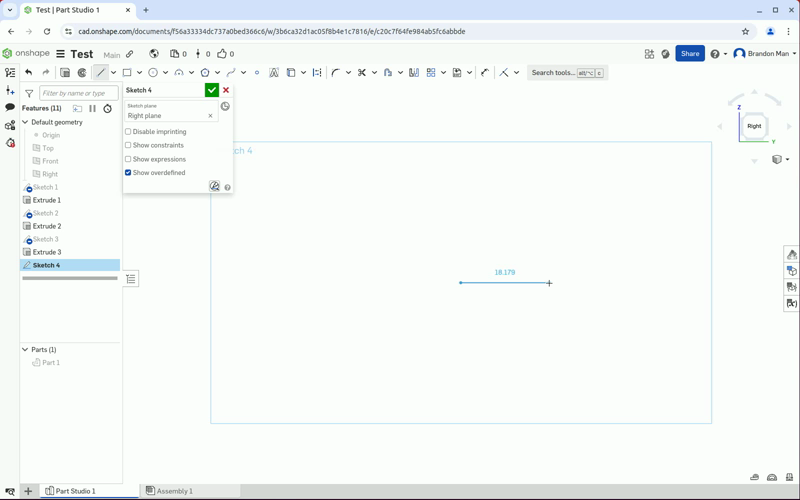
key_down(shift)
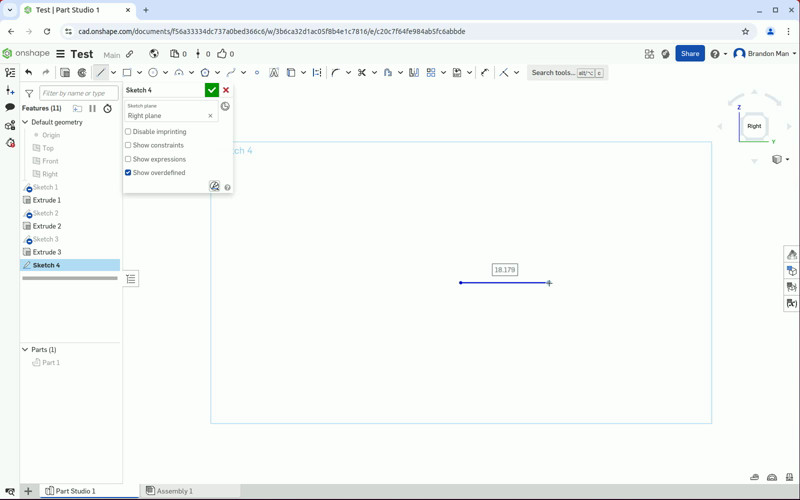
mouse_move(579, 282)
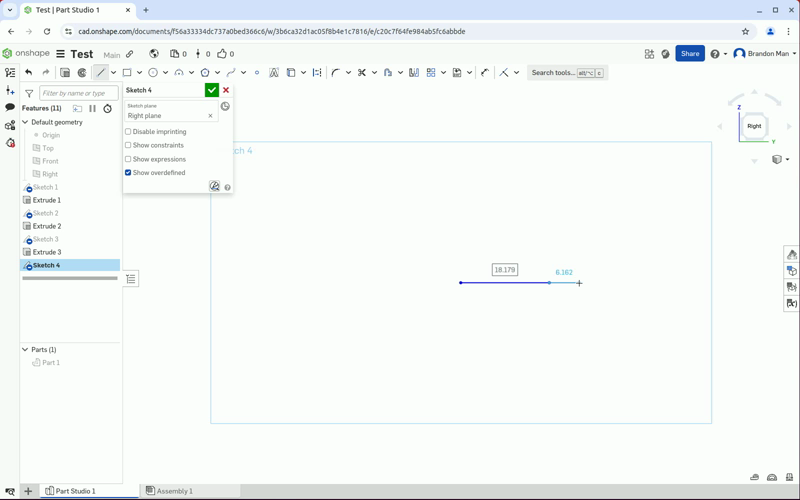
mouse_move(549, 270)
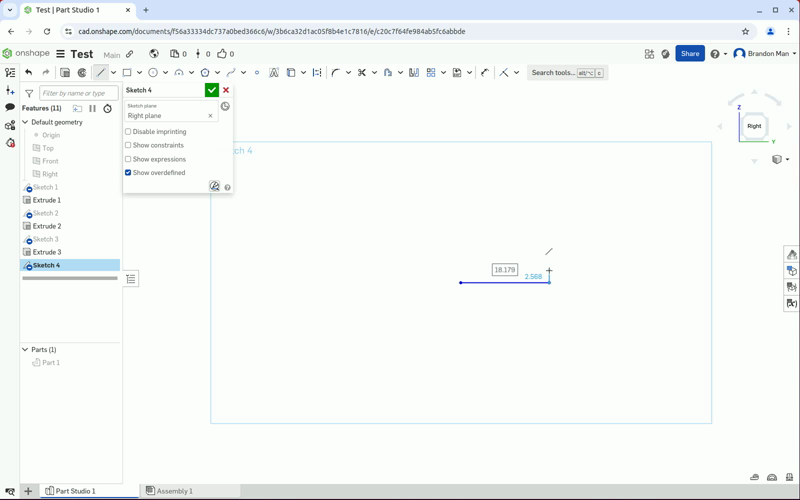
click(549, 270)
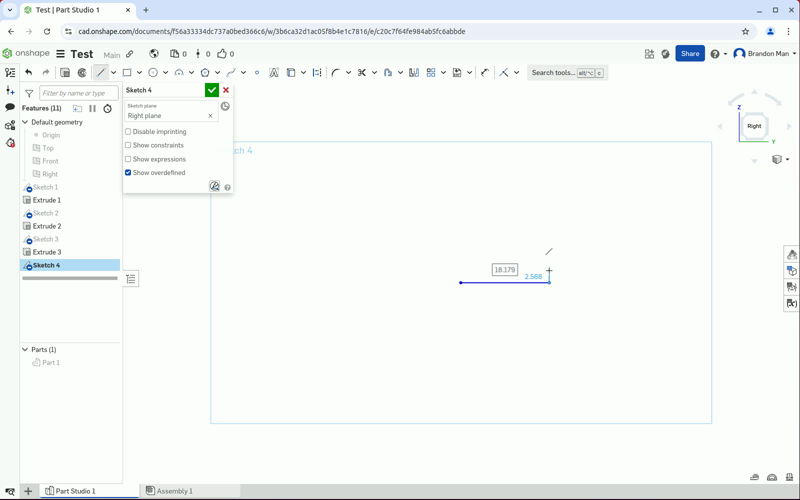
key_up(shift)
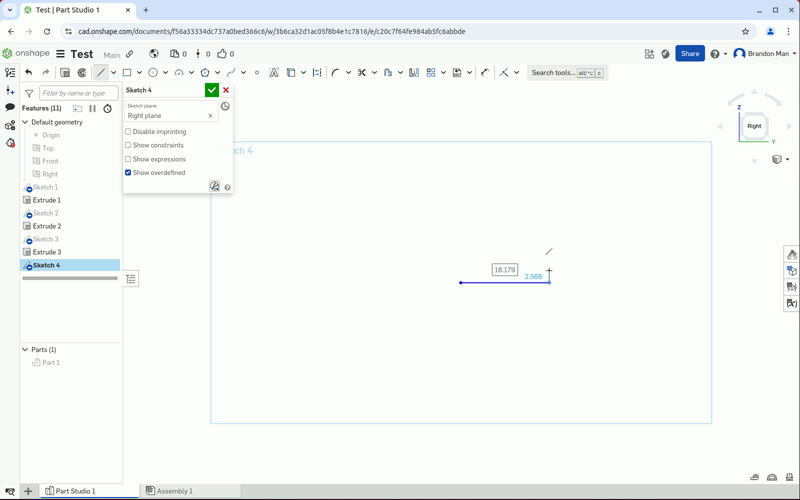
key_down(shift)
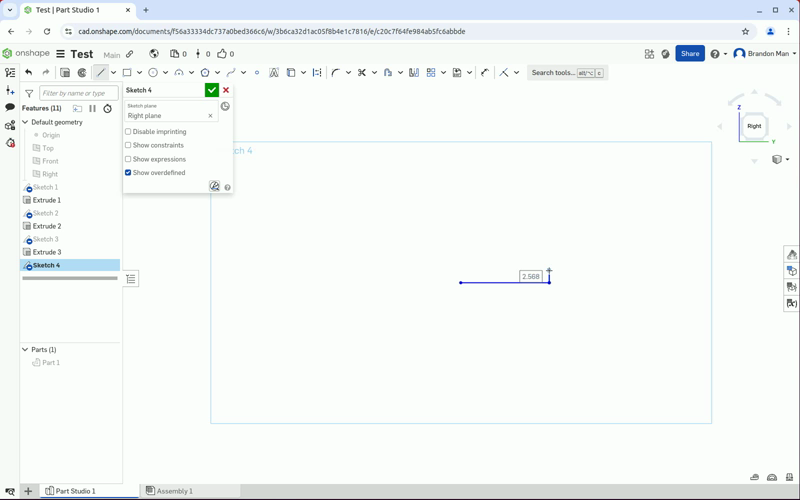
mouse_move(460, 270)
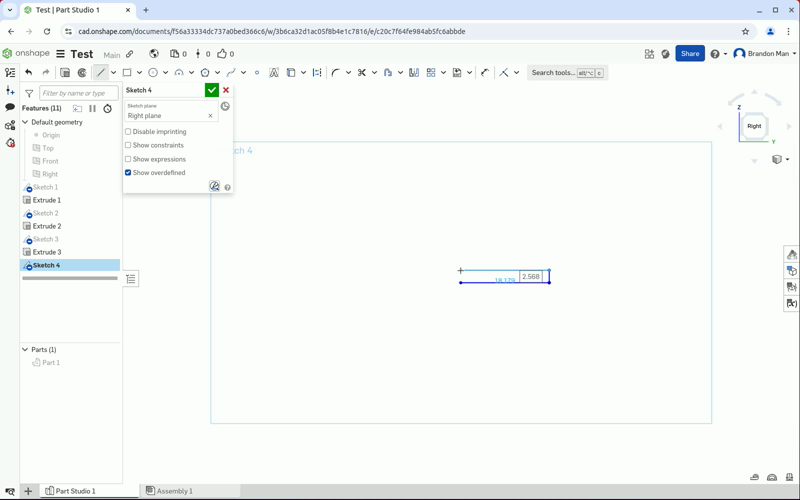
click(460, 270)
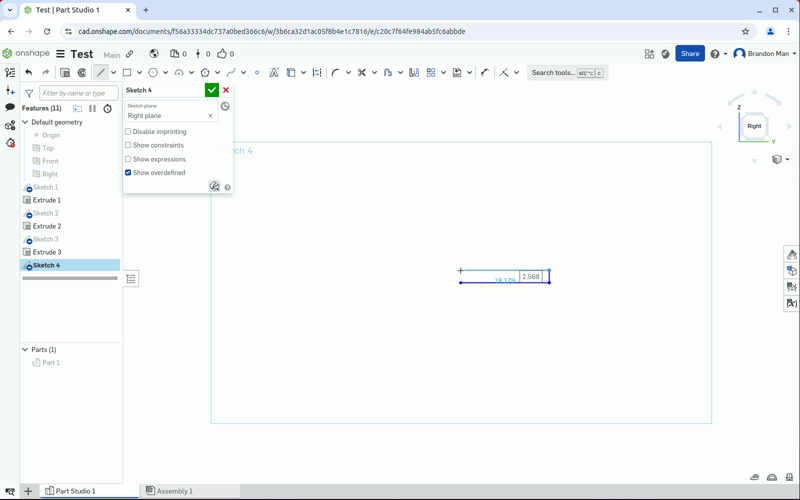
key_up(shift)
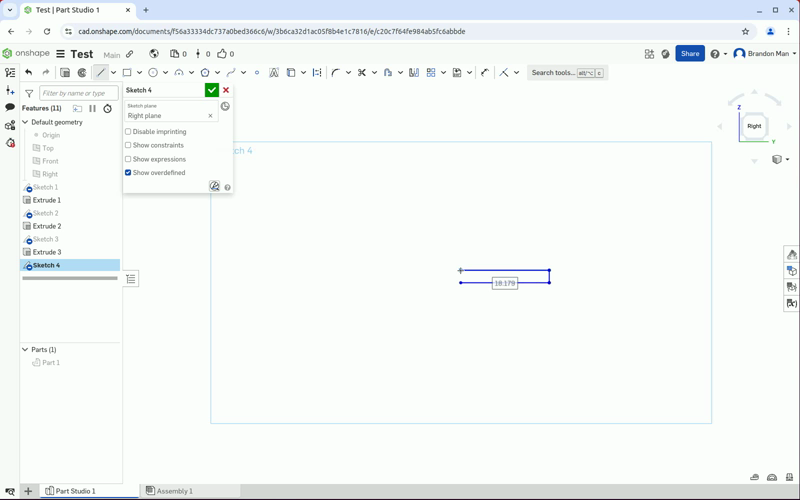
mouse_move(490, 270)
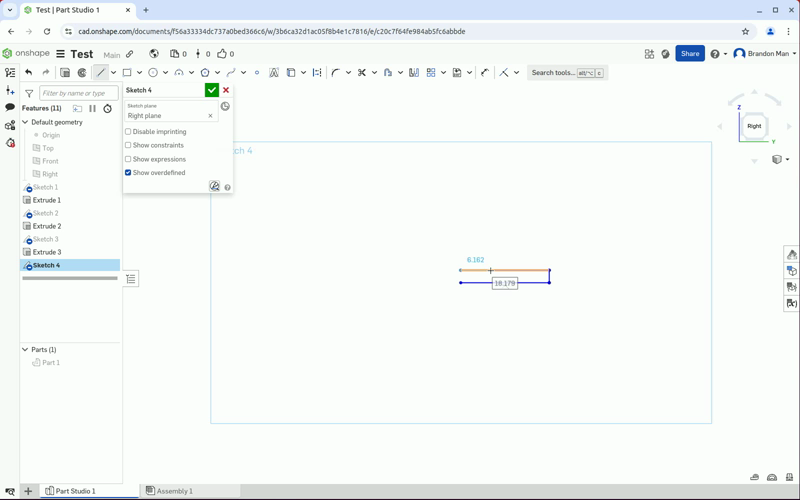
key_down(shift)
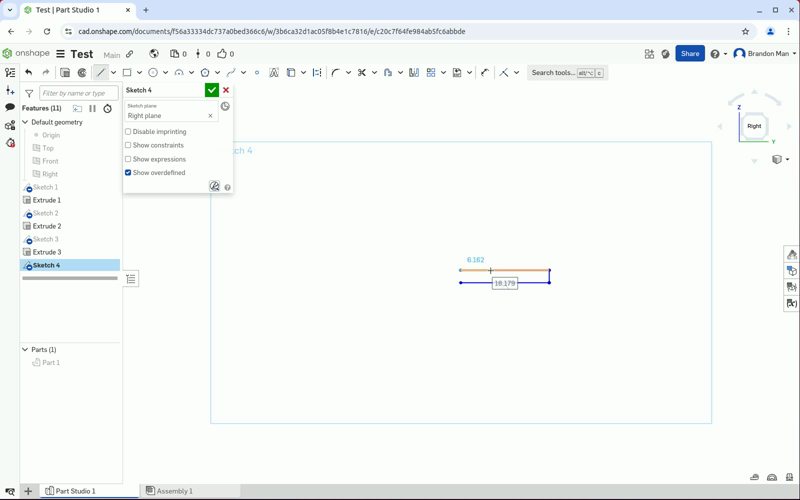
mouse_move(460, 282)
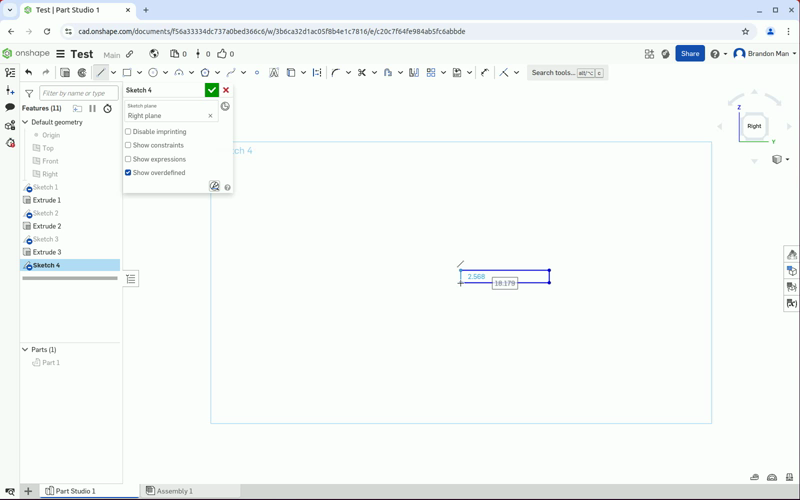
key_up(shift)
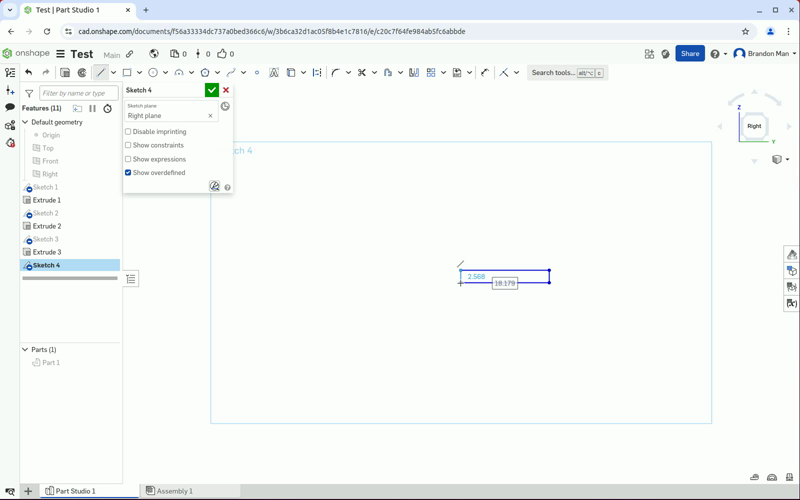
click(460, 282)
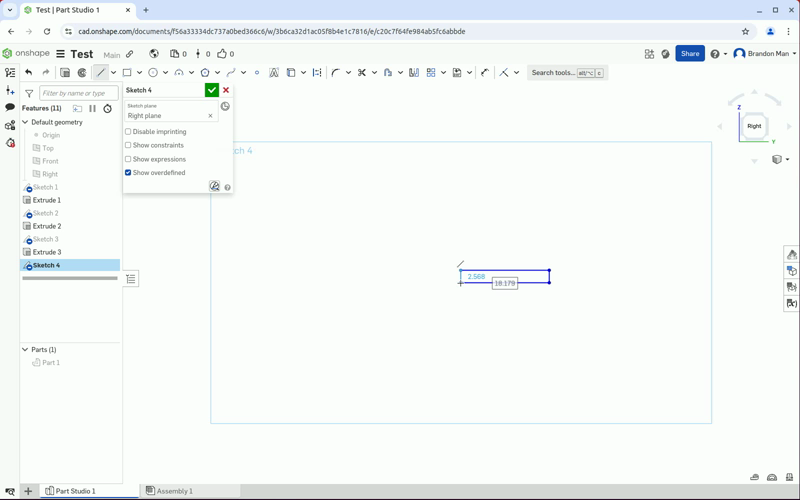
key(esc)
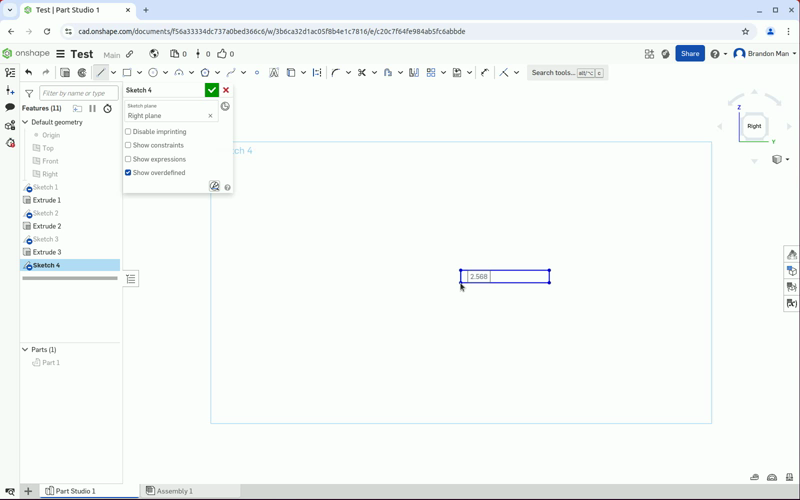
mouse_move(534, 274)
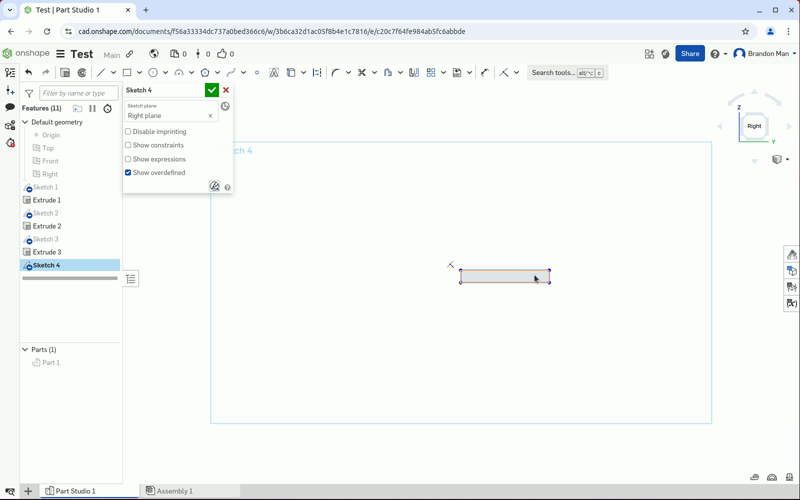
scroll(6)
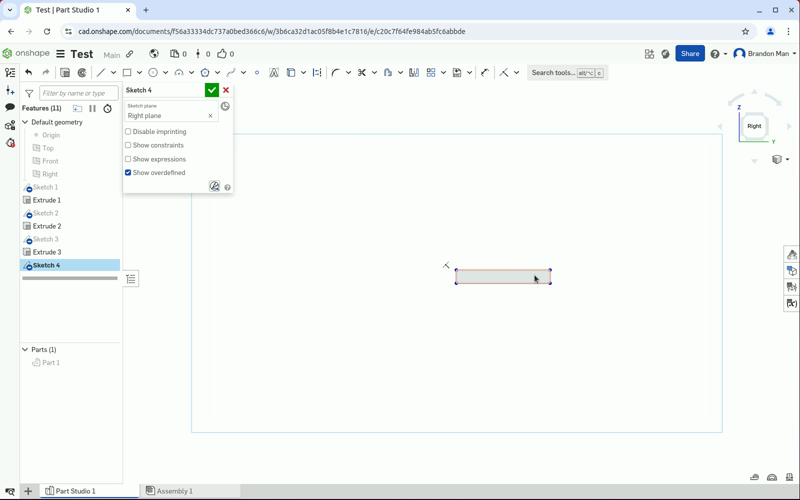
scroll(6)
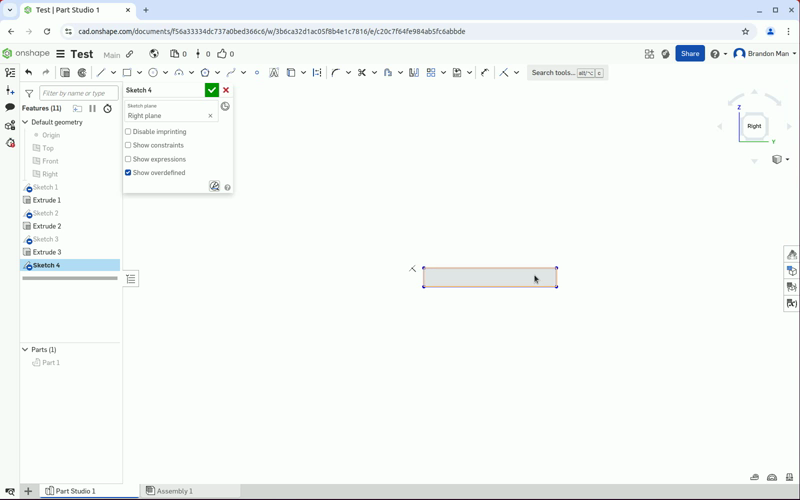
scroll(6)
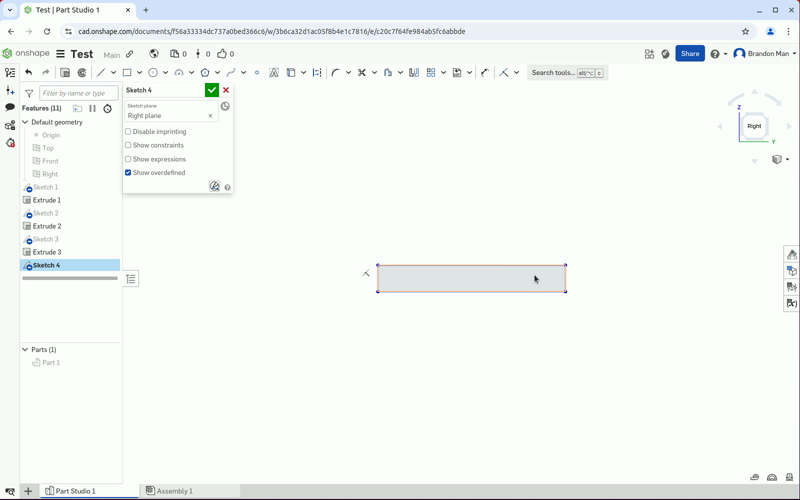
scroll(6)
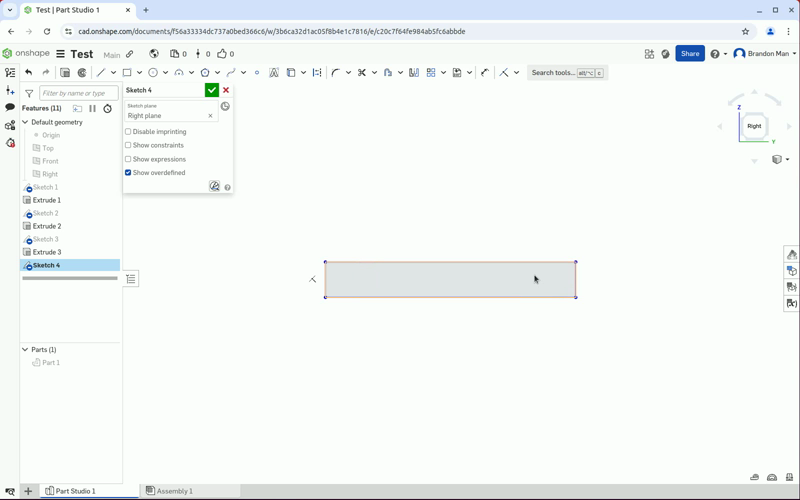
scroll(6)
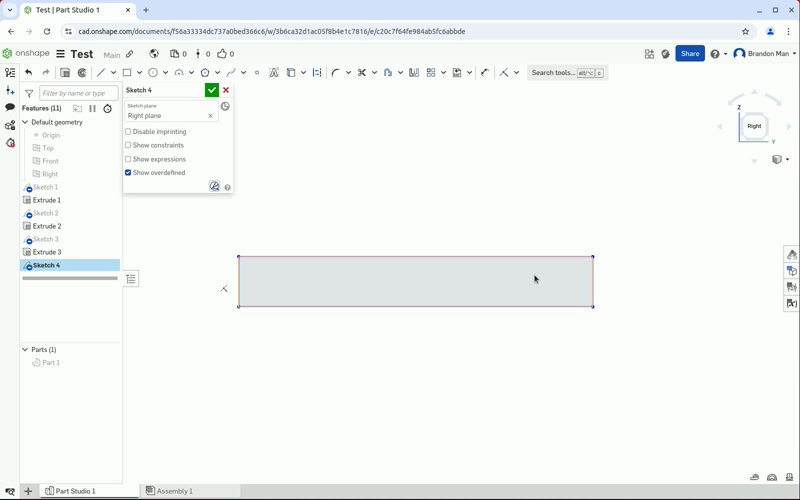
scroll(6)
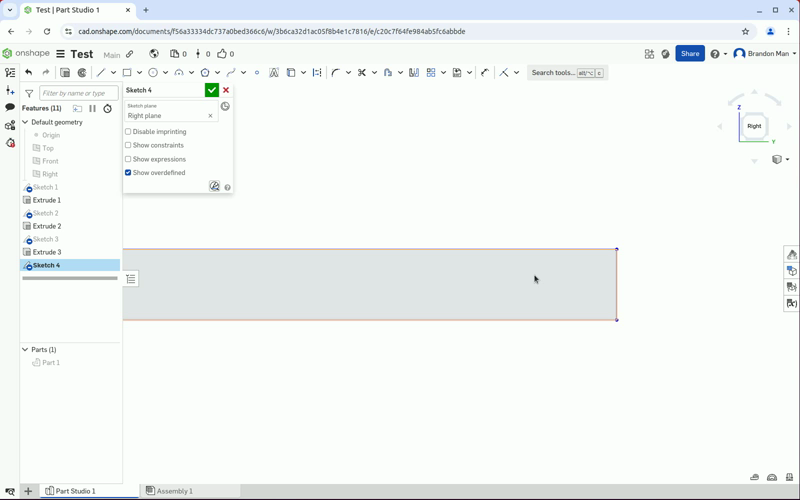
scroll(6)
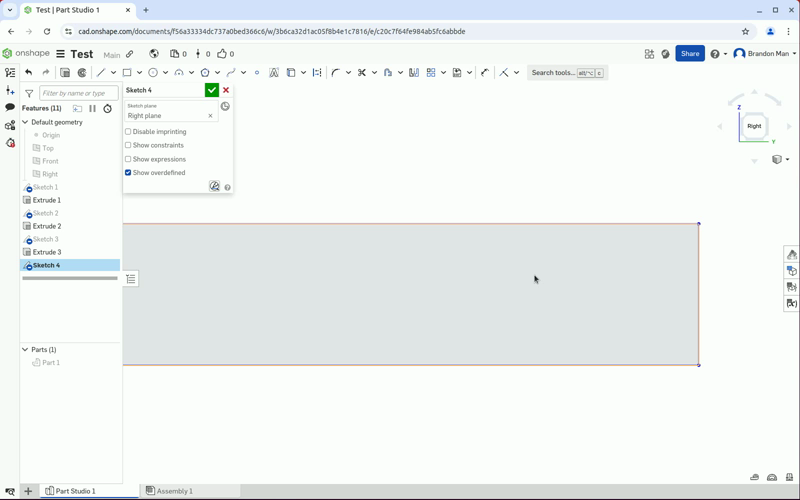
click(534, 274)
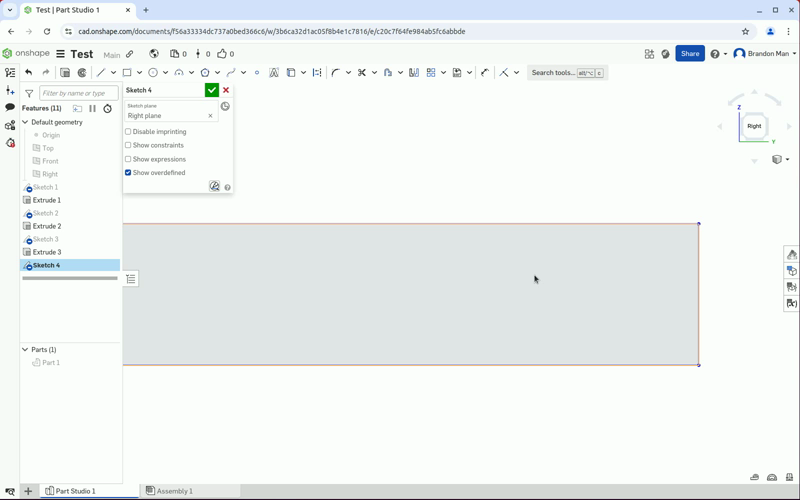
scroll(-6)
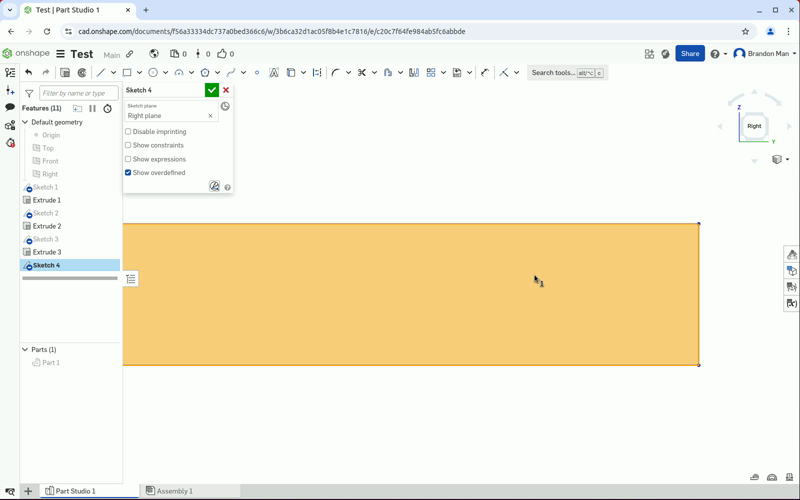
scroll(-6)
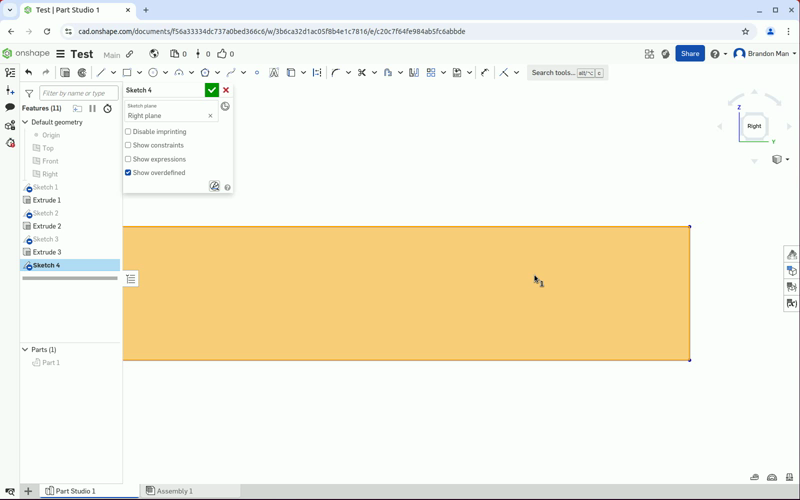
scroll(-6)
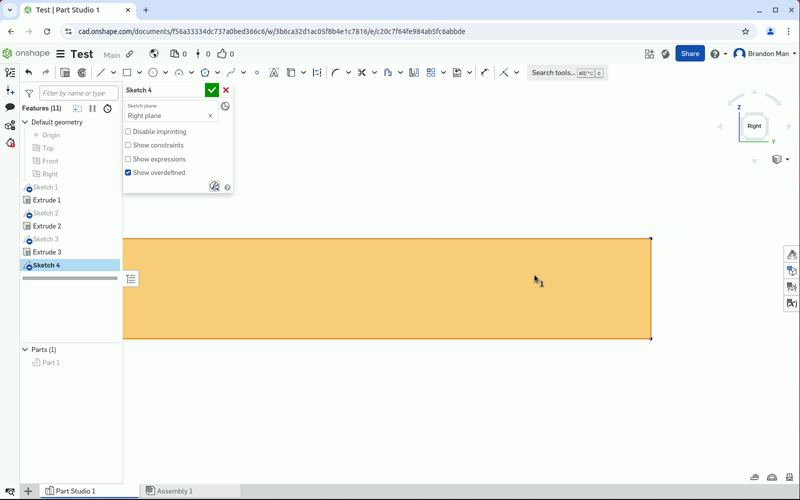
scroll(-6)
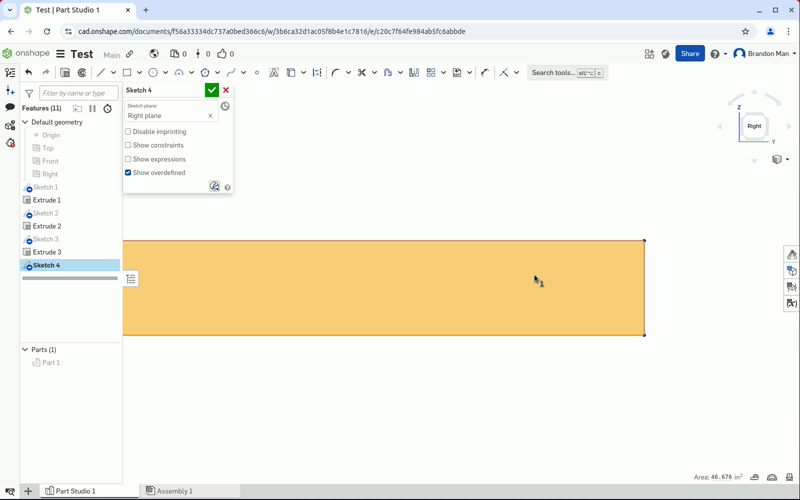
scroll(-6)
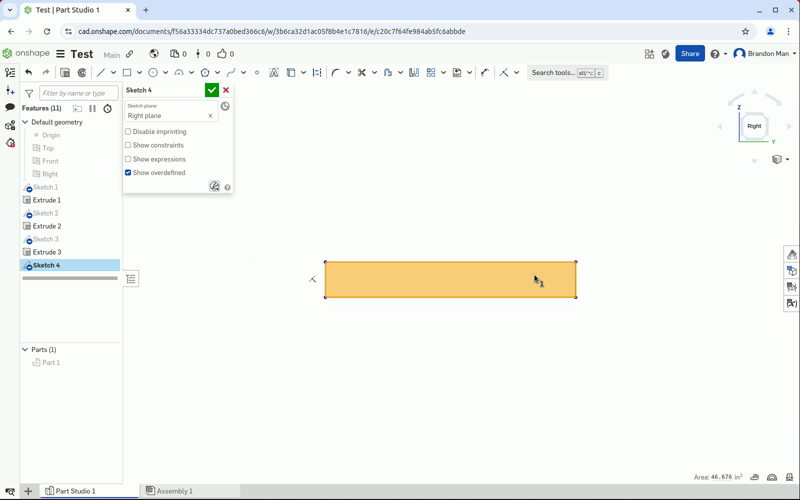
scroll(-6)
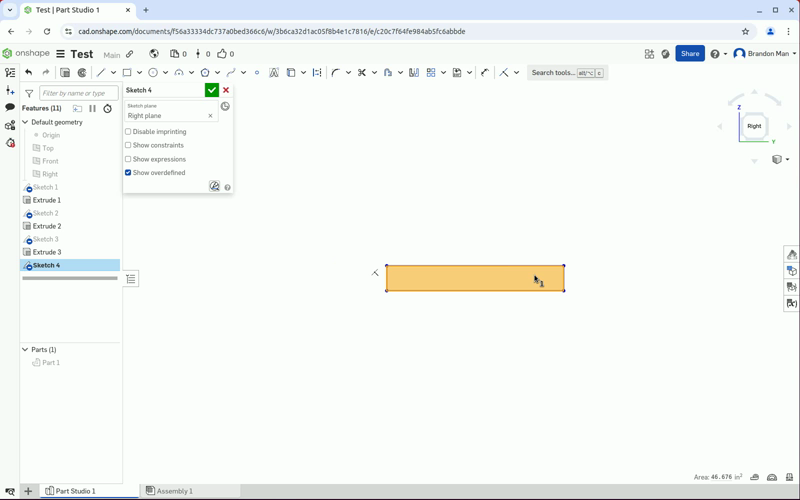
scroll(-6)
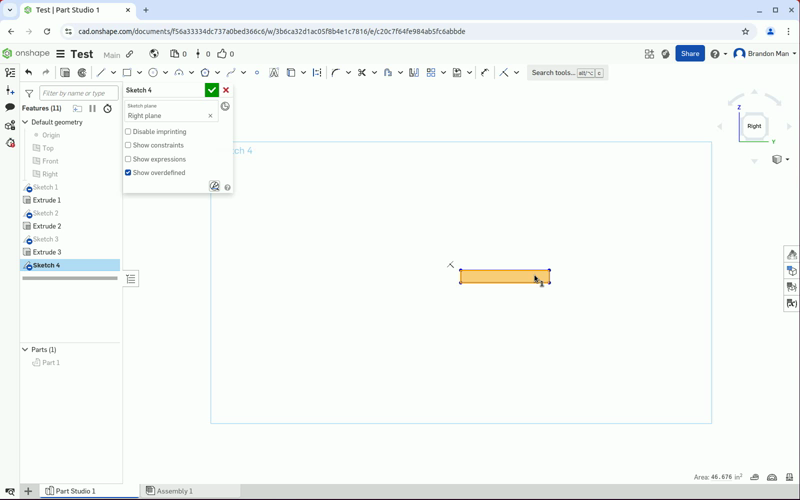
mouse_move(73, 352)
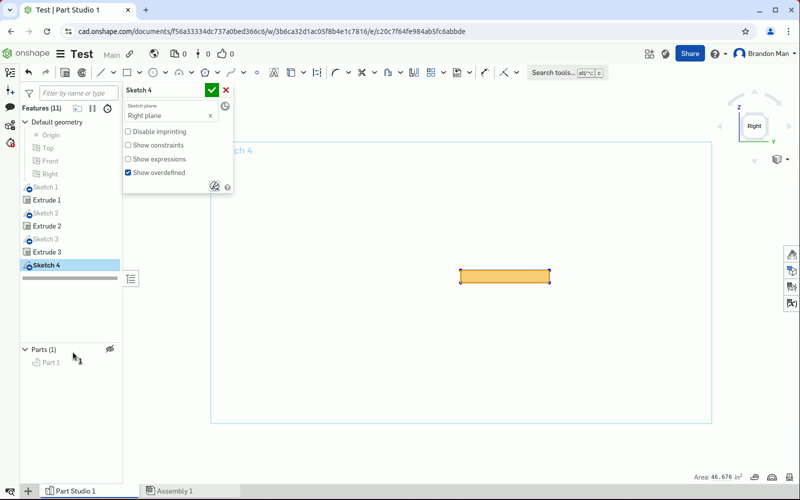
key(shift+y)
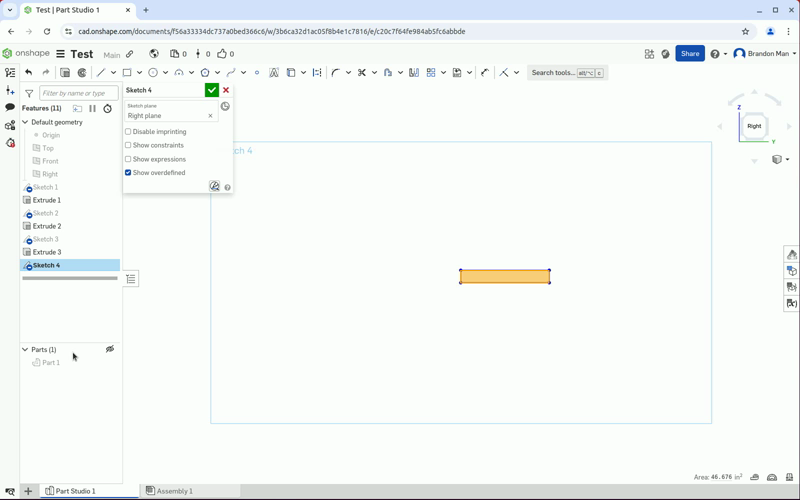
key(shift+e)
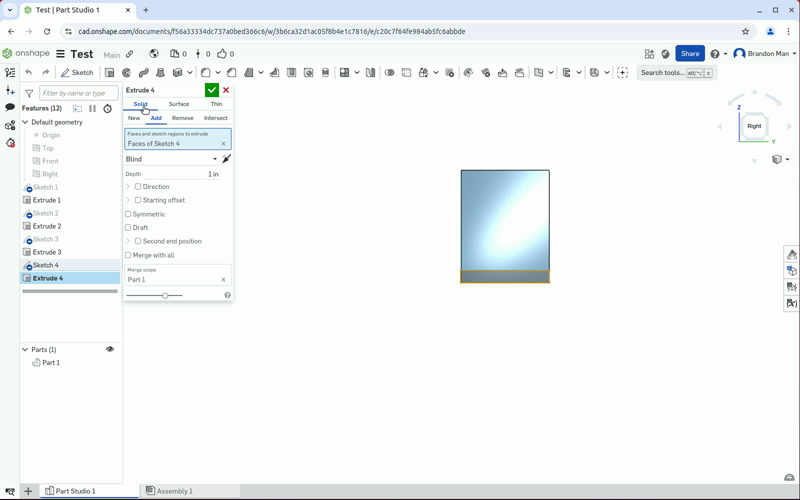
mouse_move(143, 106)
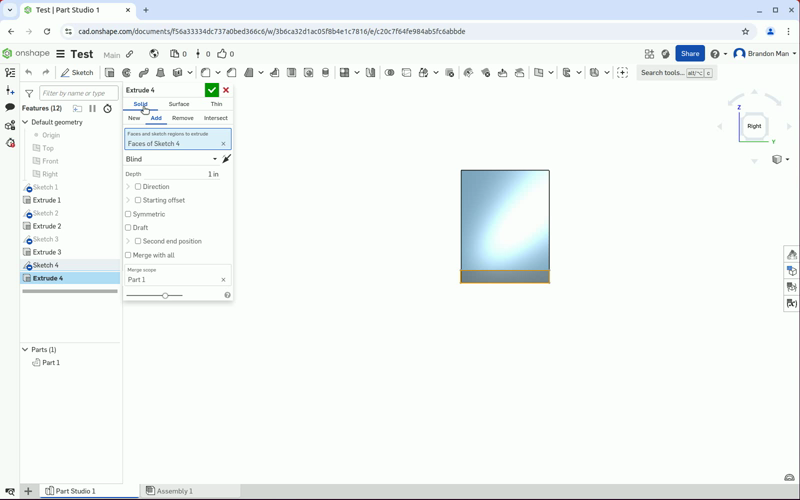
click(143, 106)
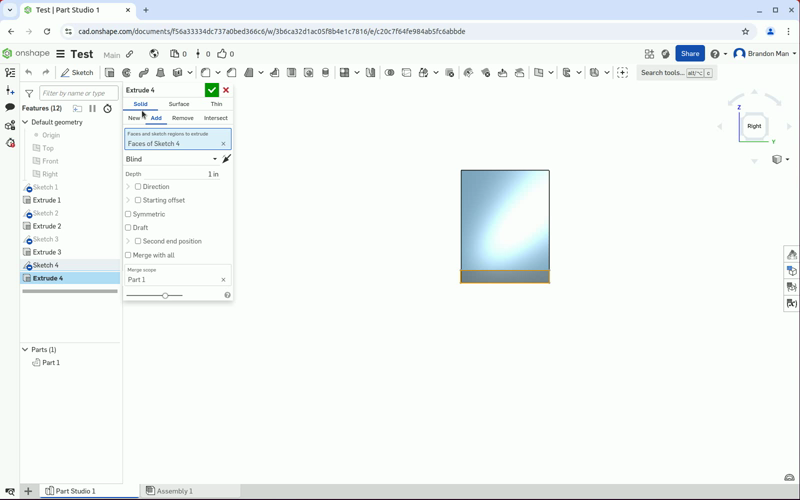
mouse_move(137, 120)
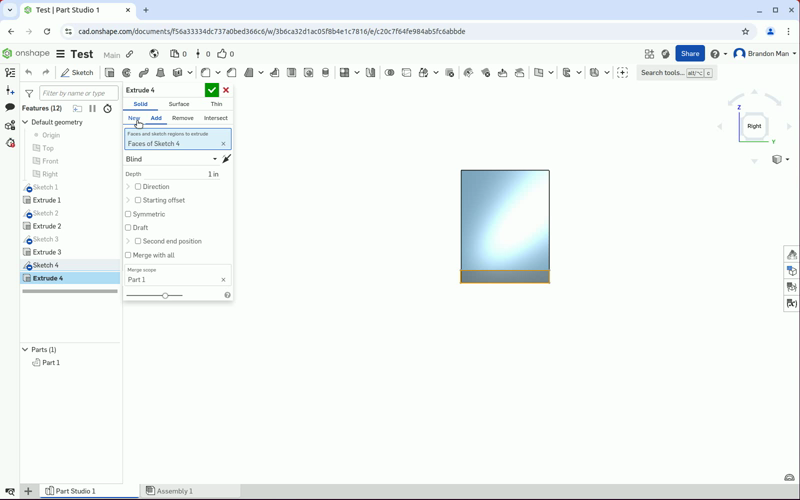
click(137, 120)
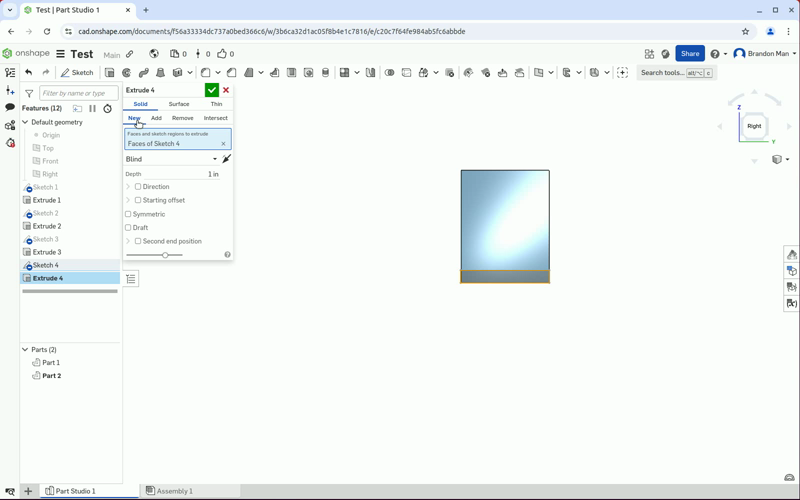
key(tab, 4)
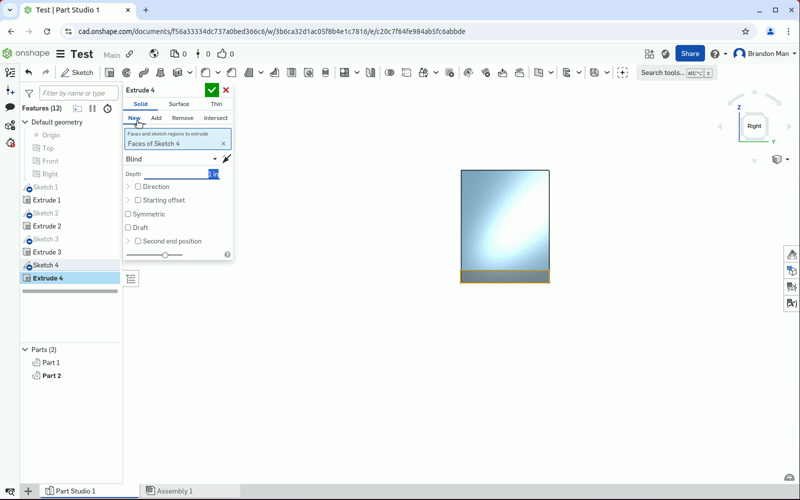
text(-7.703)
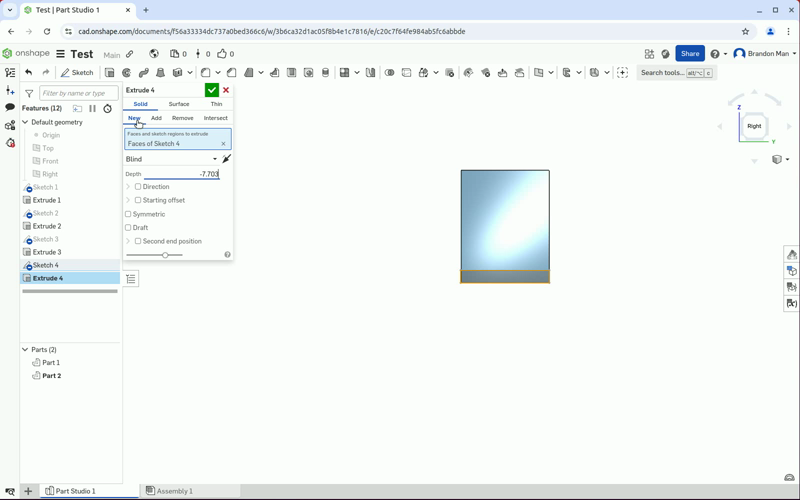
key(enter)
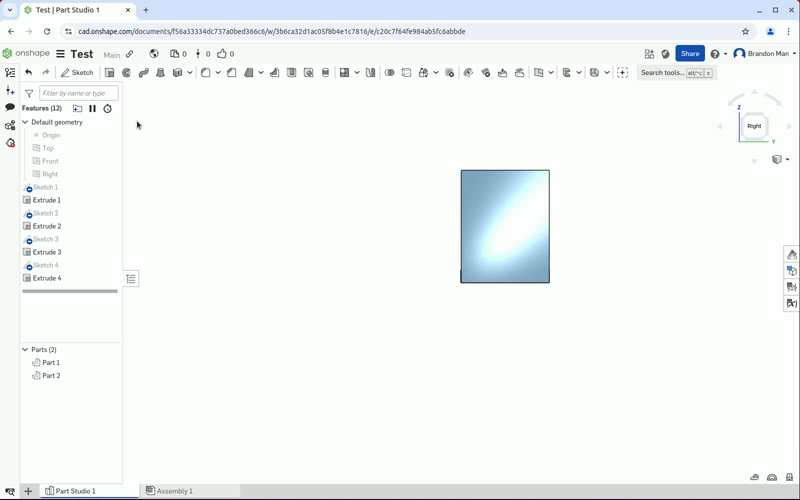
key(shift+h)
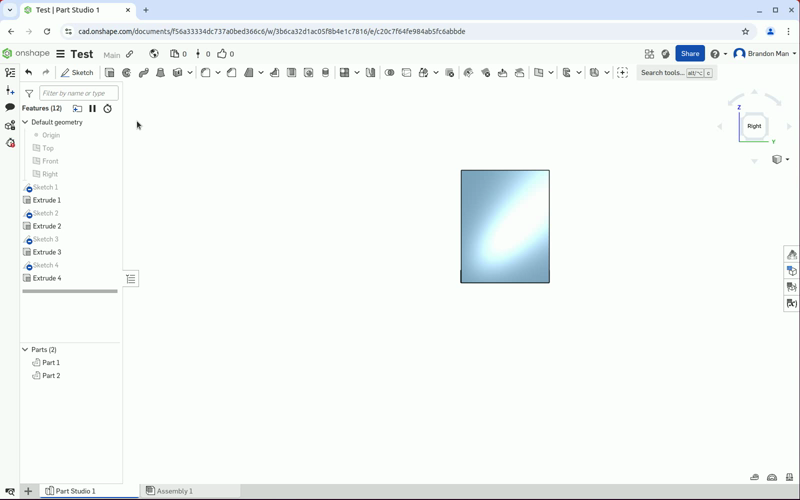
key(shift+h)
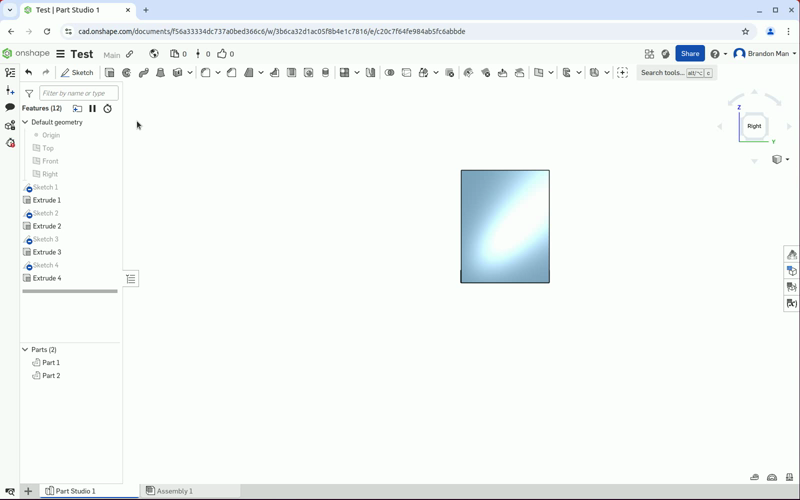
mouse_move(73, 189)
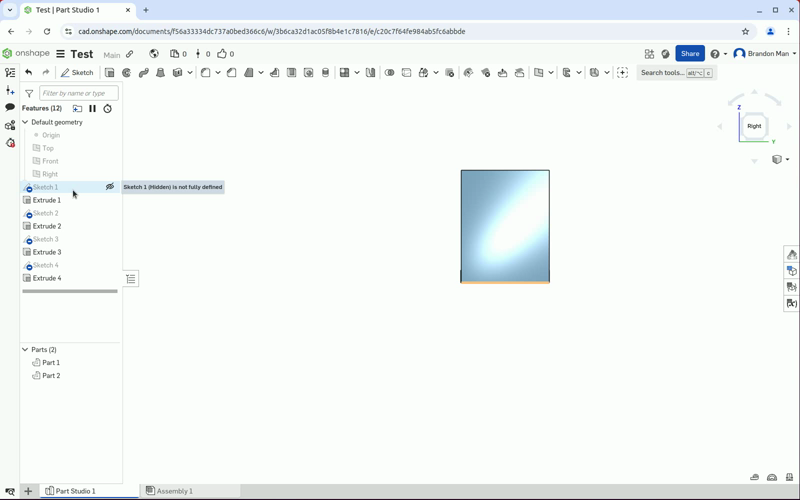
click(73, 189)
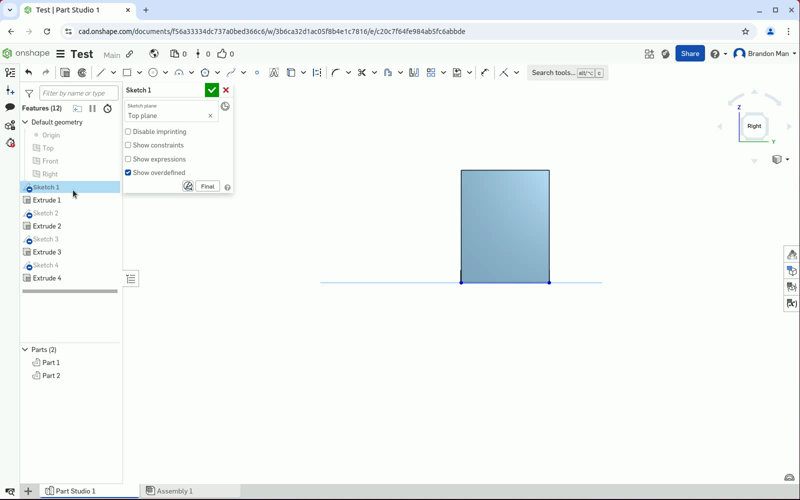
mouse_move(229, 92)
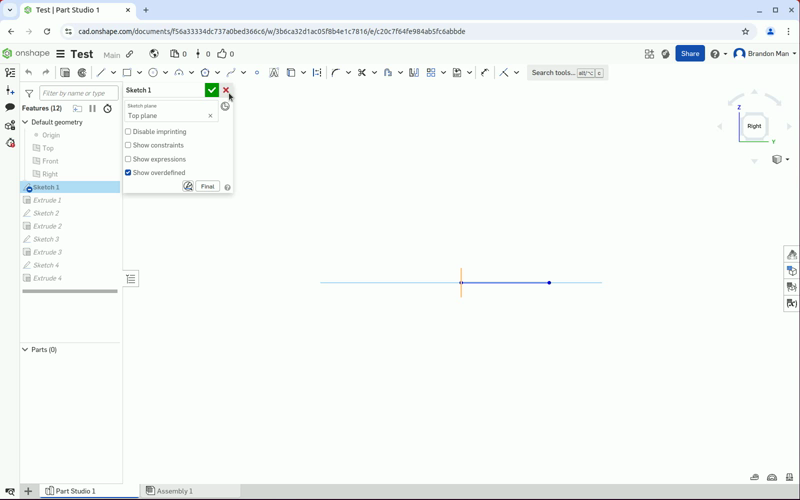
click(229, 92)
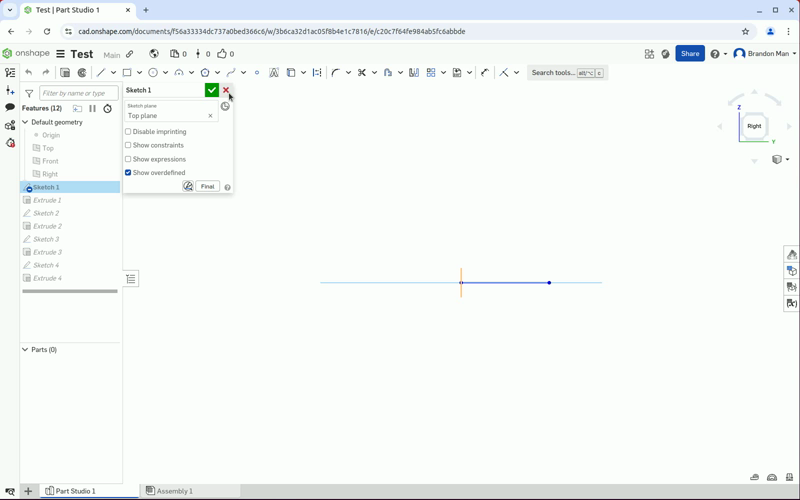
key(shift+s)
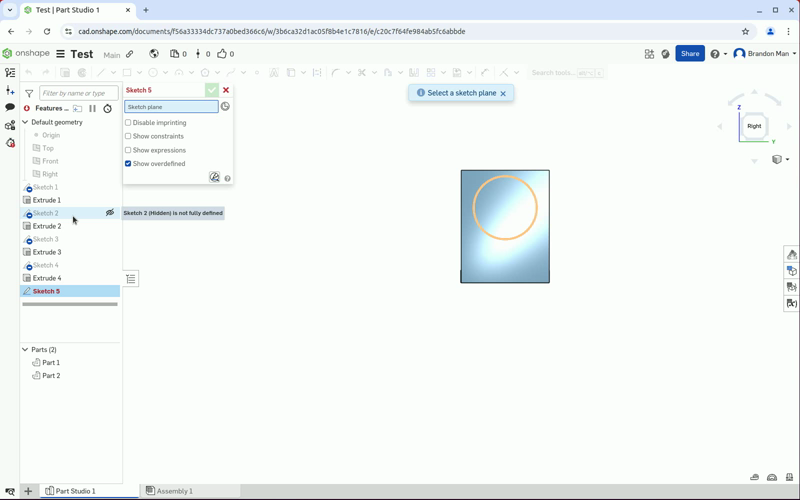
scroll(3)
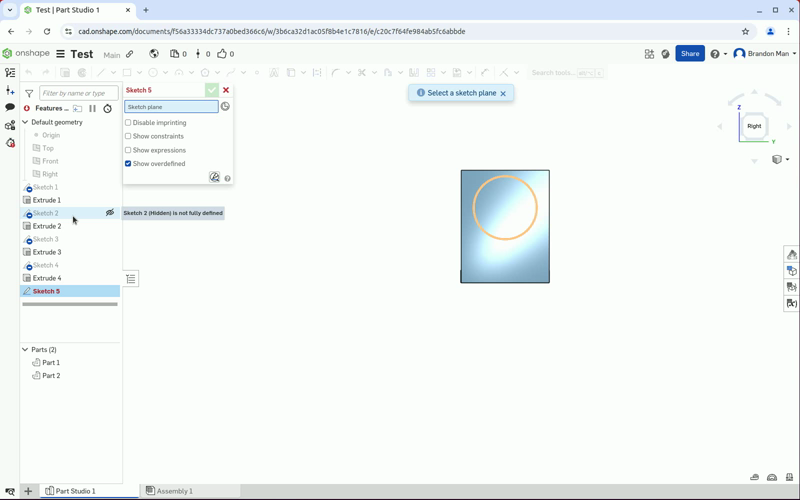
mouse_move(73, 176)
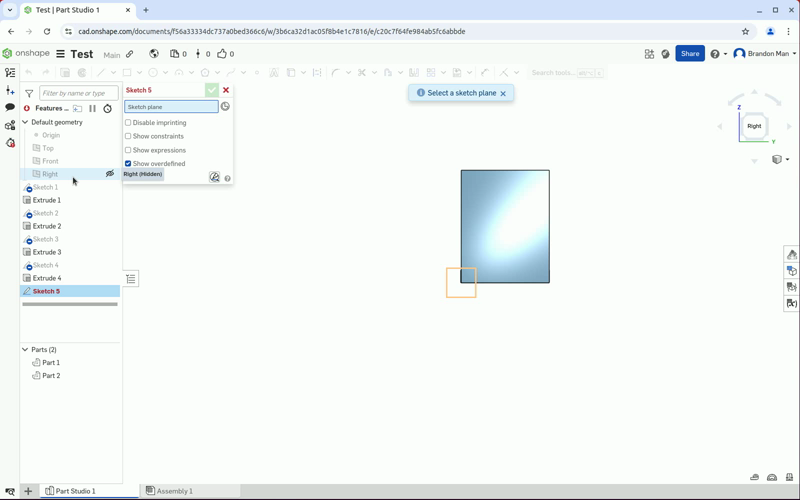
click(73, 176)
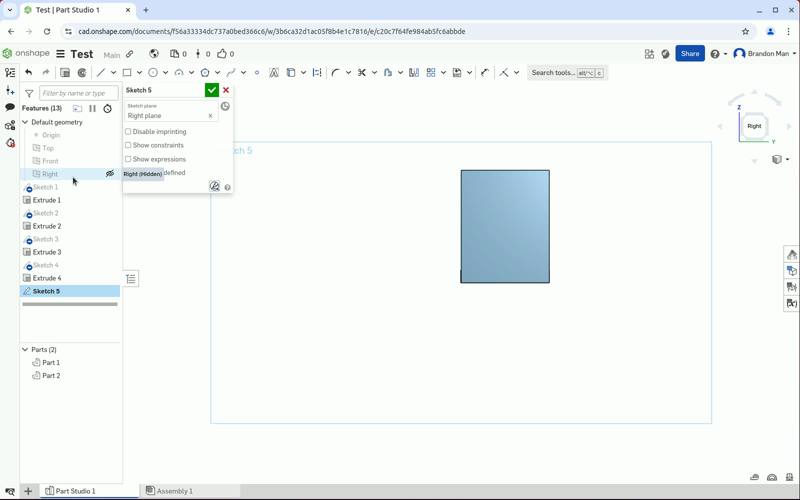
mouse_move(73, 352)
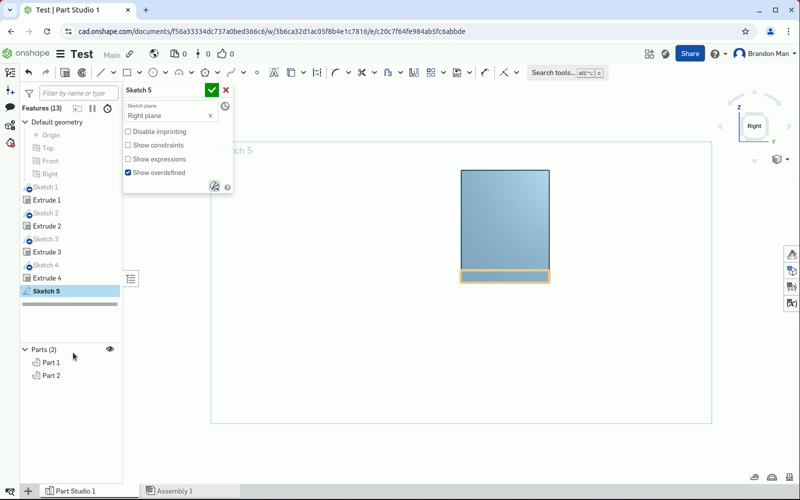
key(y)
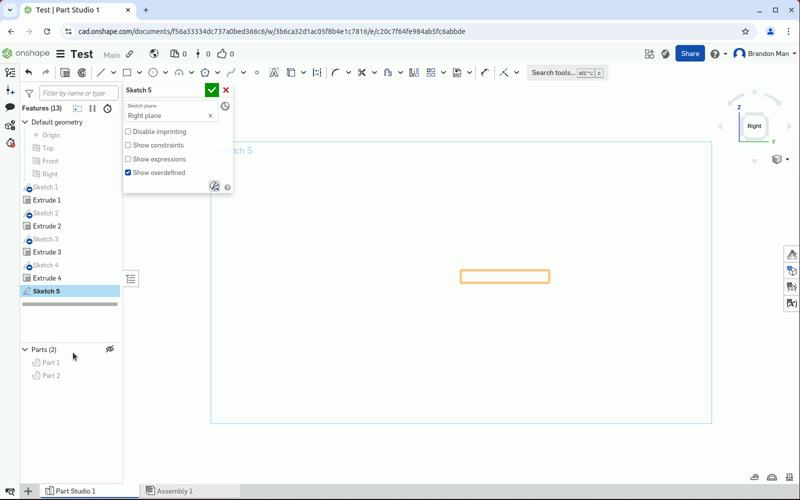
key(l)
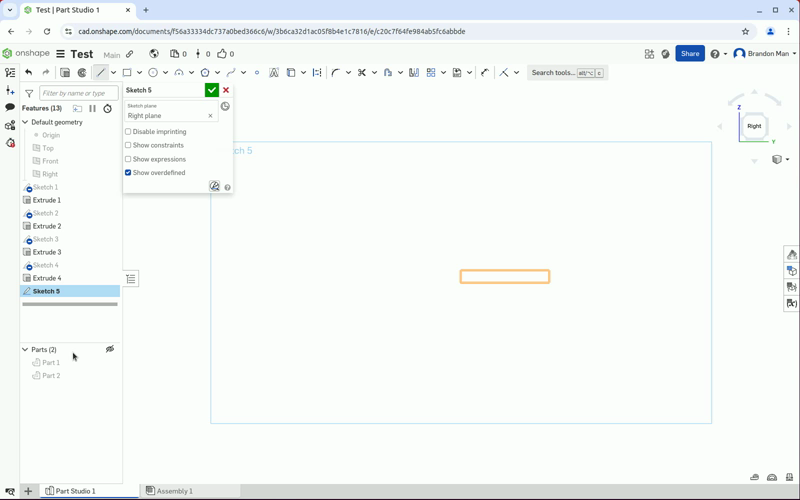
key_down(shift)
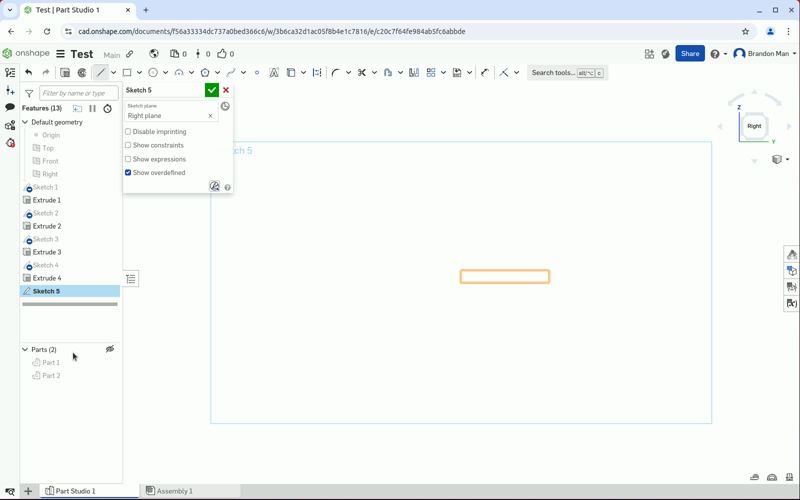
mouse_move(460, 282)
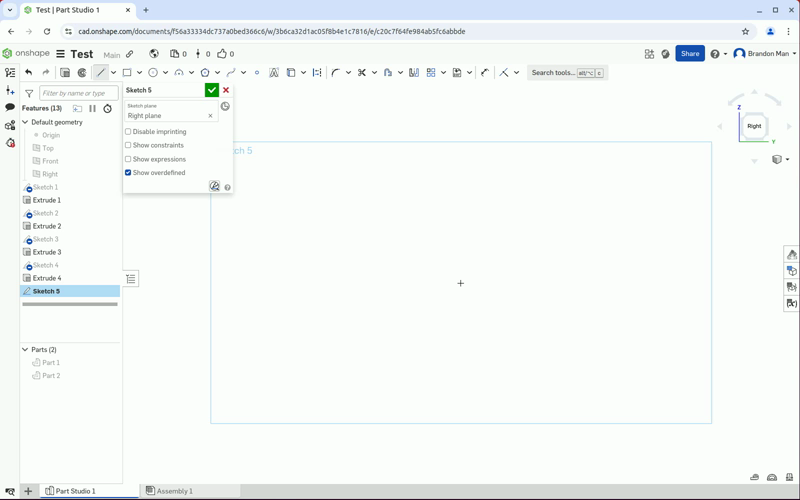
click(460, 282)
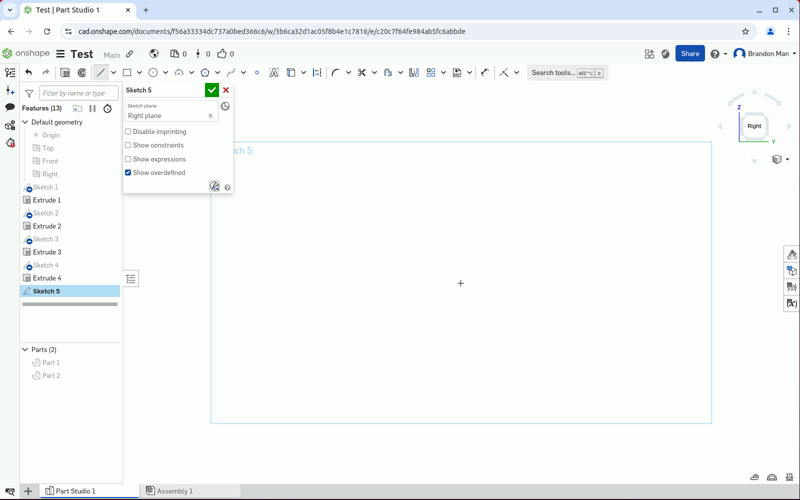
key_up(shift)
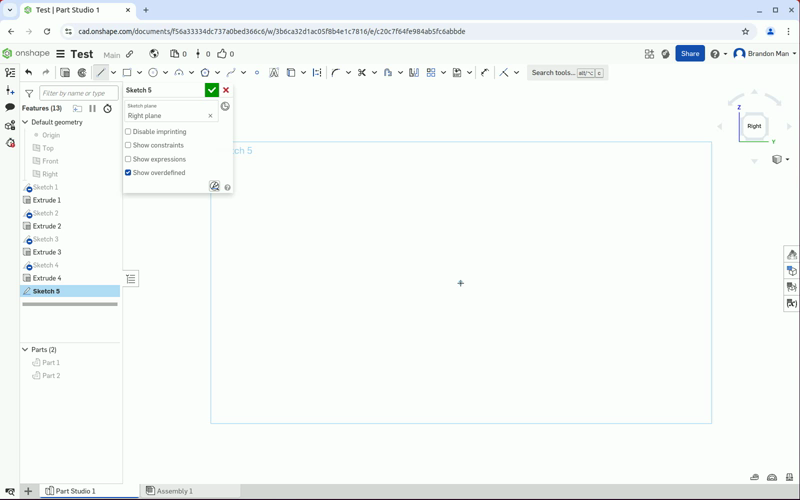
key_down(shift)
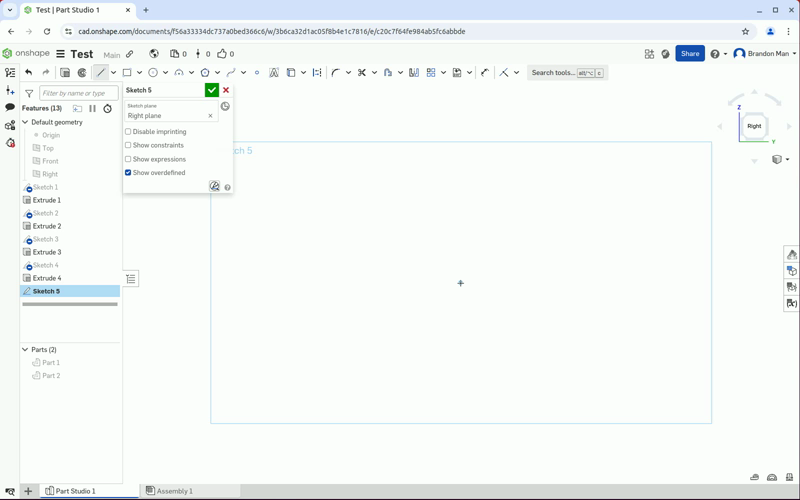
mouse_move(549, 282)
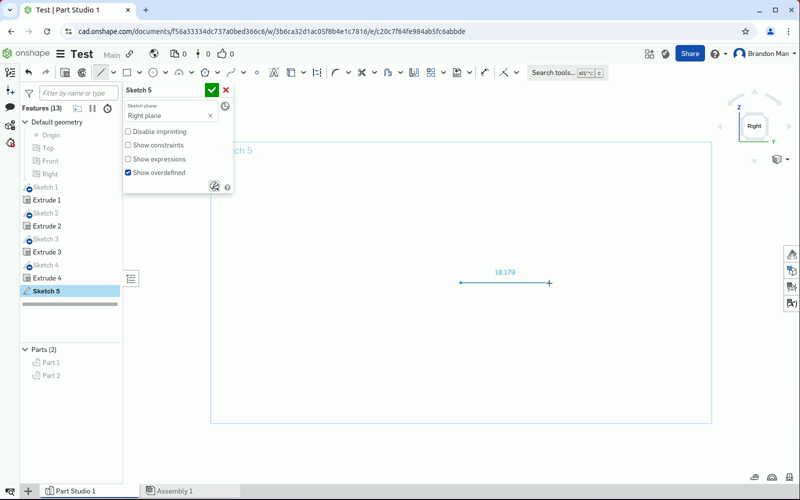
click(549, 282)
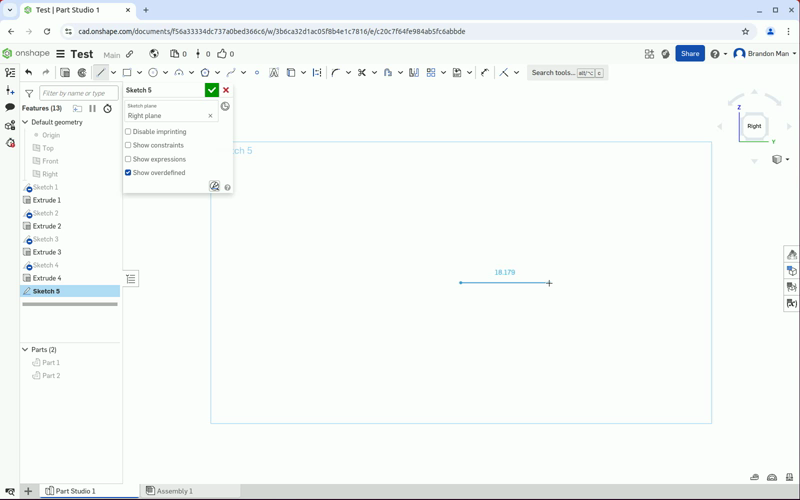
key_up(shift)
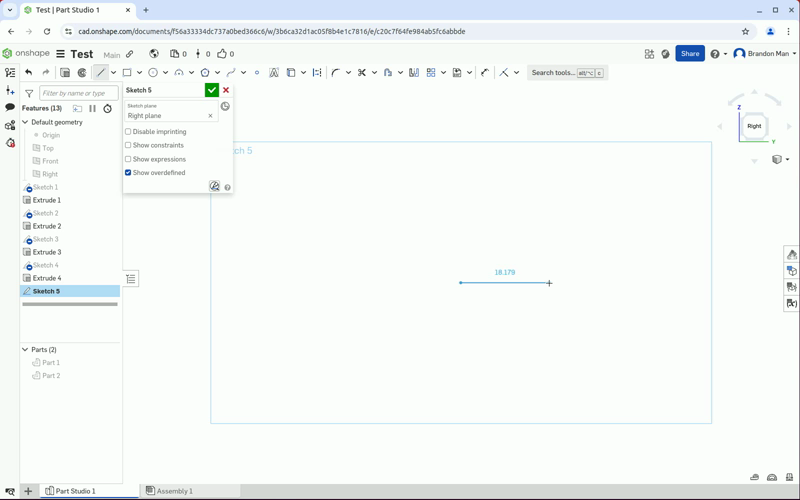
key_down(shift)
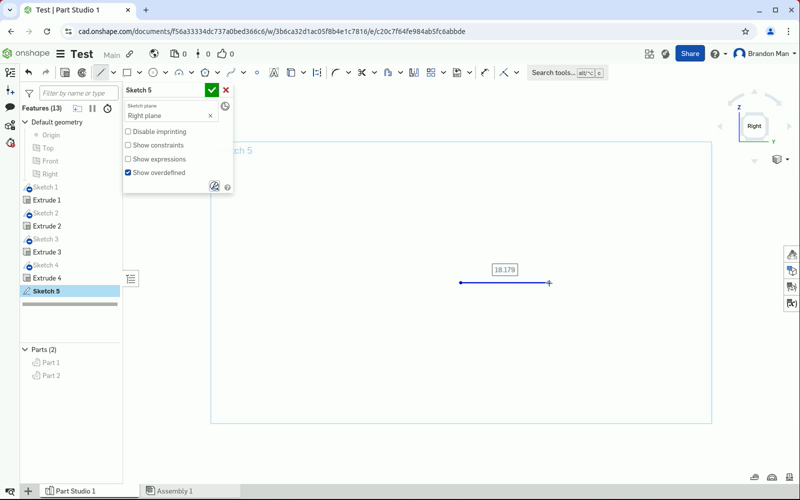
mouse_move(579, 282)
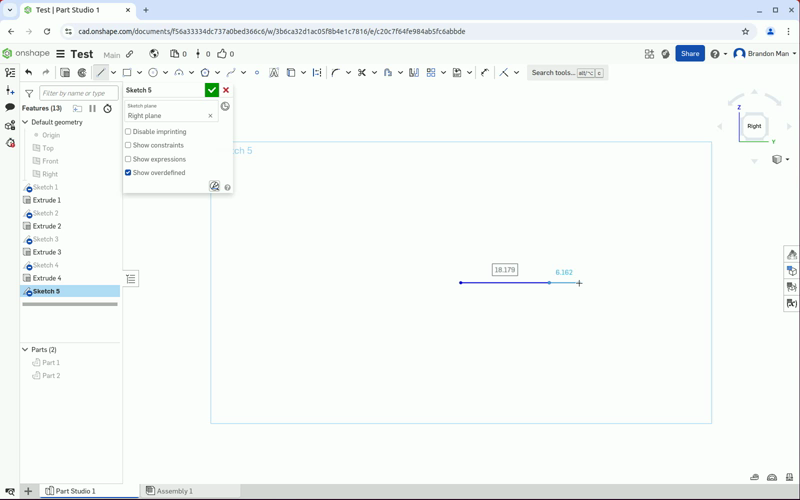
mouse_move(549, 270)
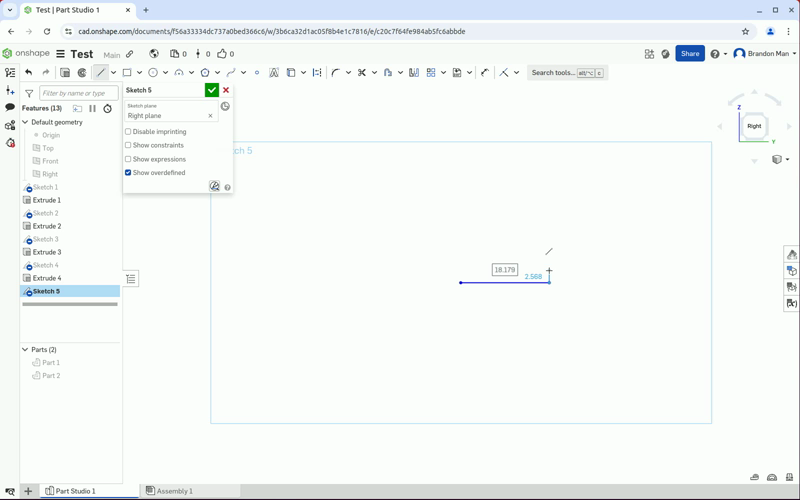
click(549, 270)
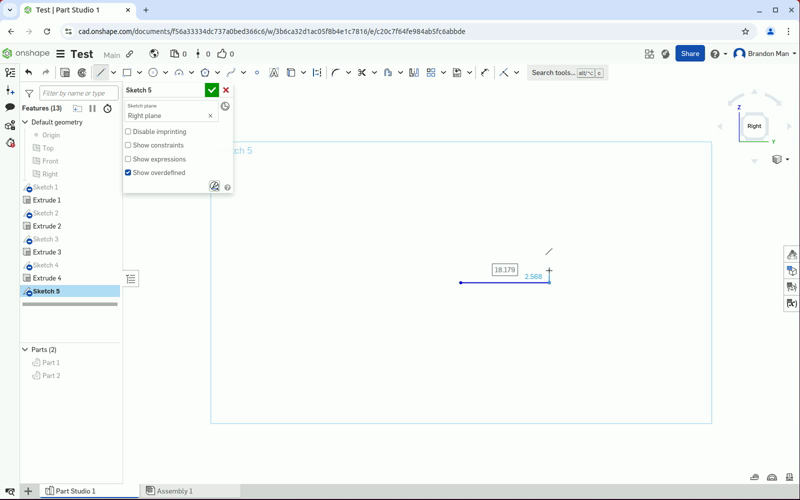
key_up(shift)
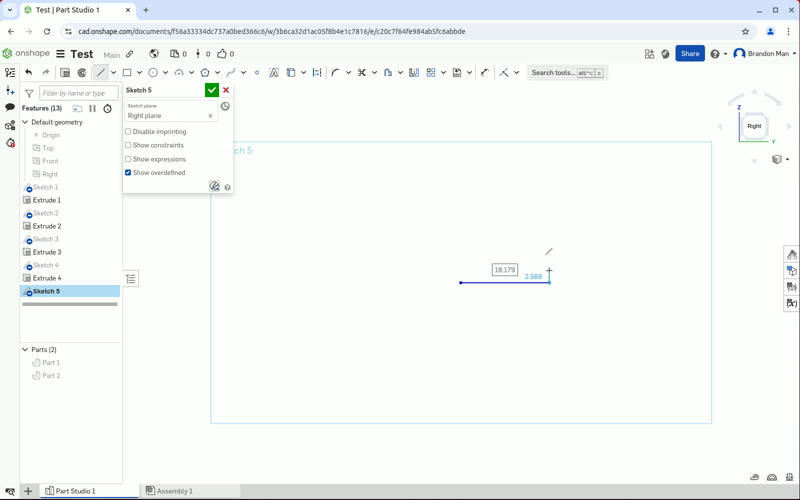
key_down(shift)
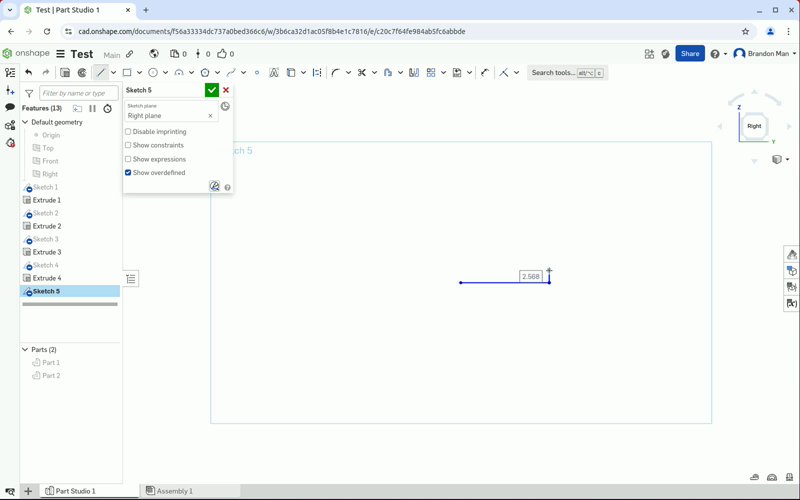
mouse_move(460, 270)
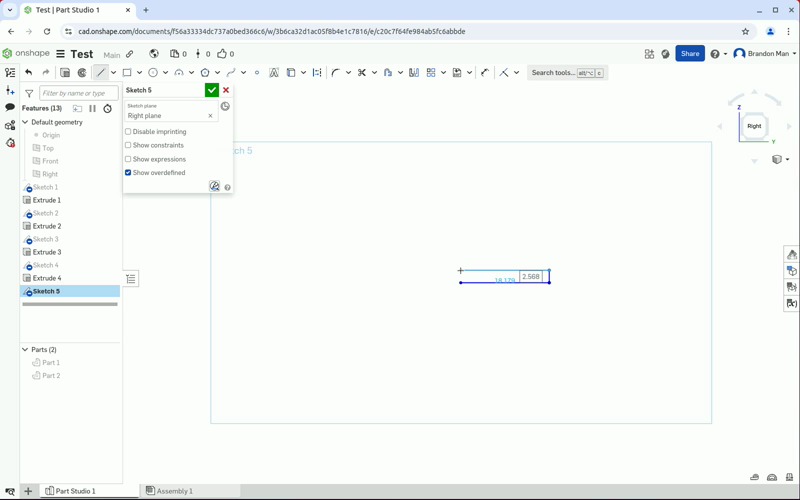
click(460, 270)
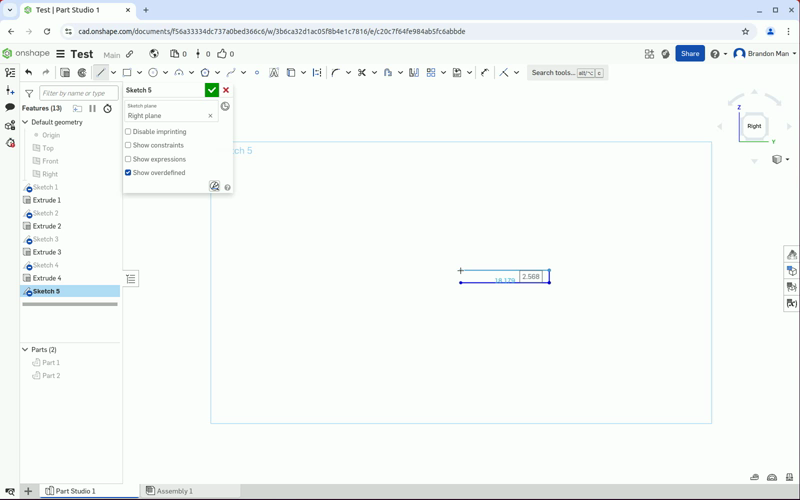
key_up(shift)
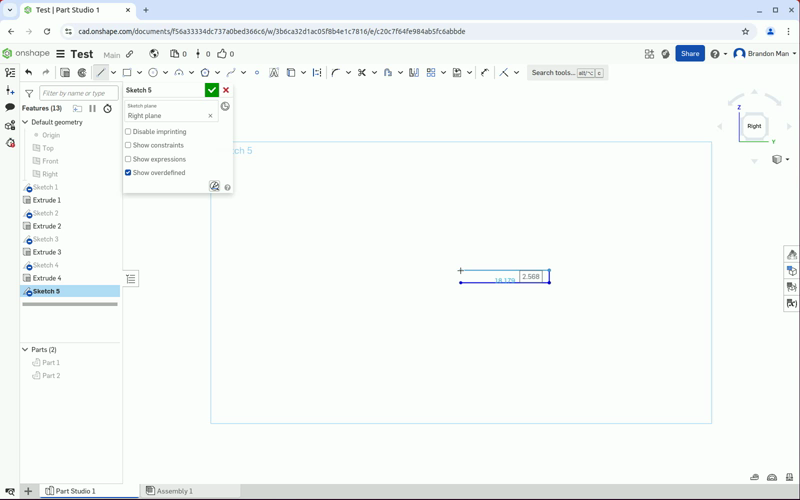
mouse_move(490, 270)
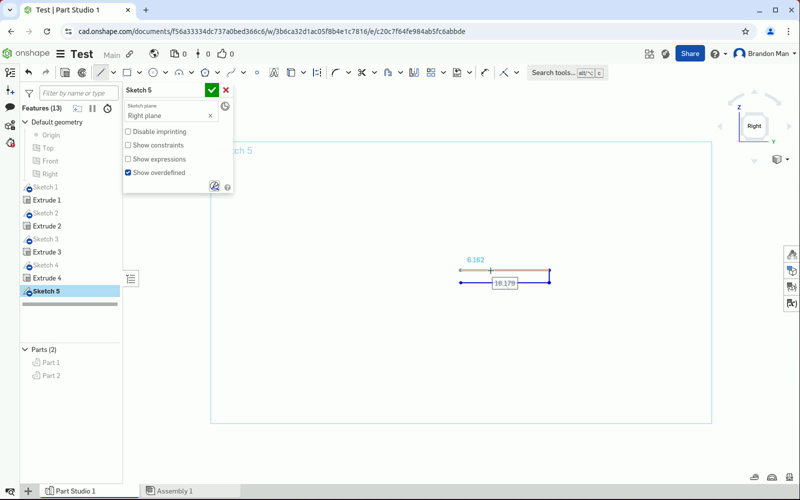
key_down(shift)
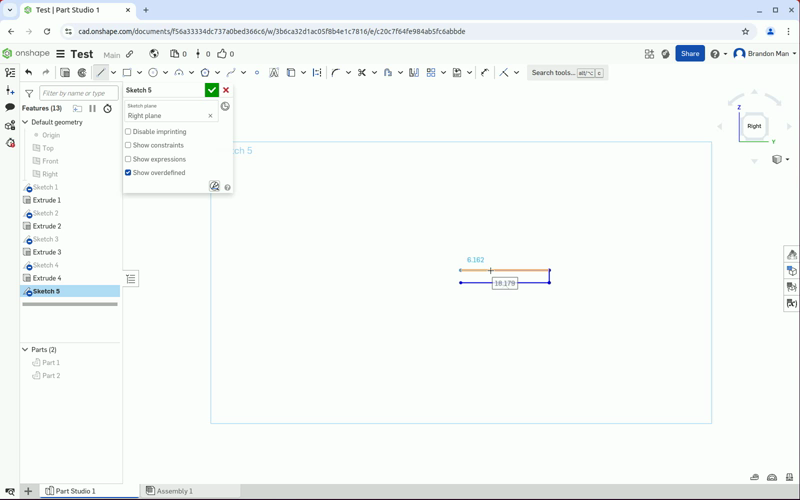
mouse_move(460, 282)
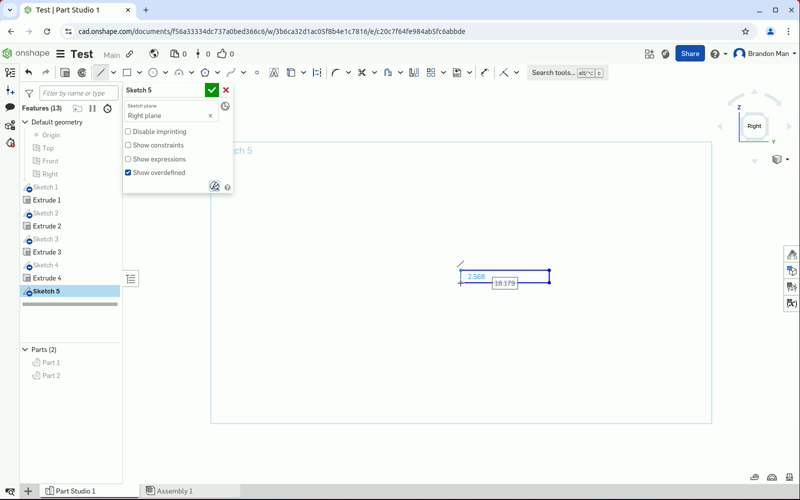
key_up(shift)
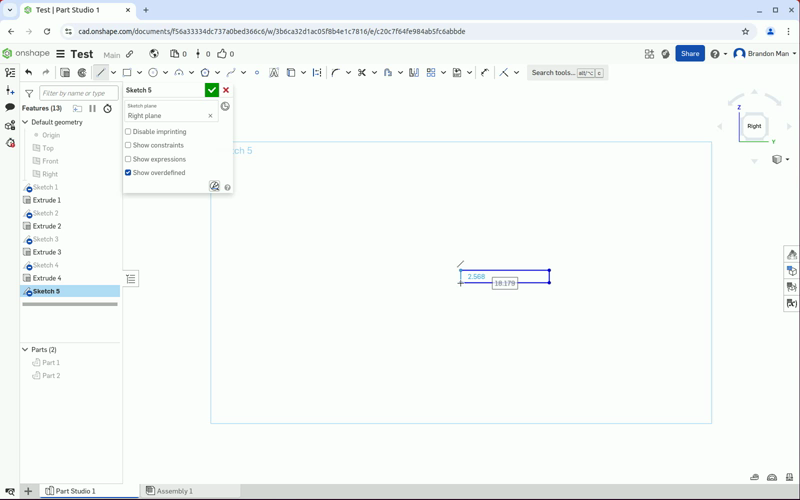
click(460, 282)
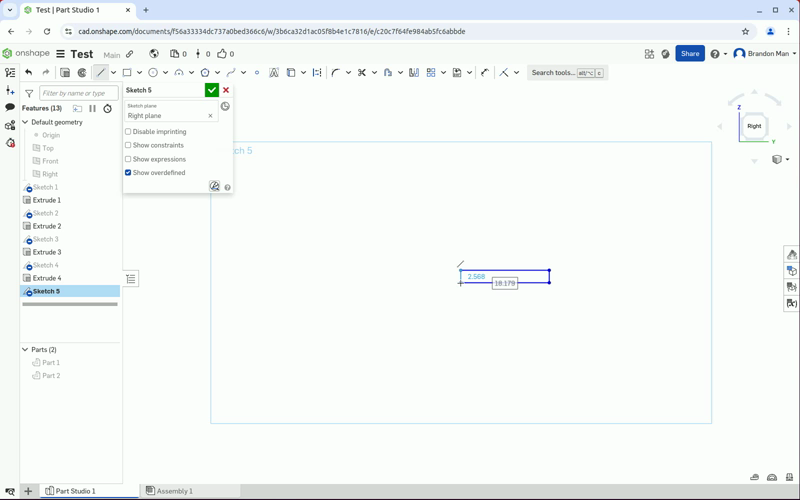
key(esc)
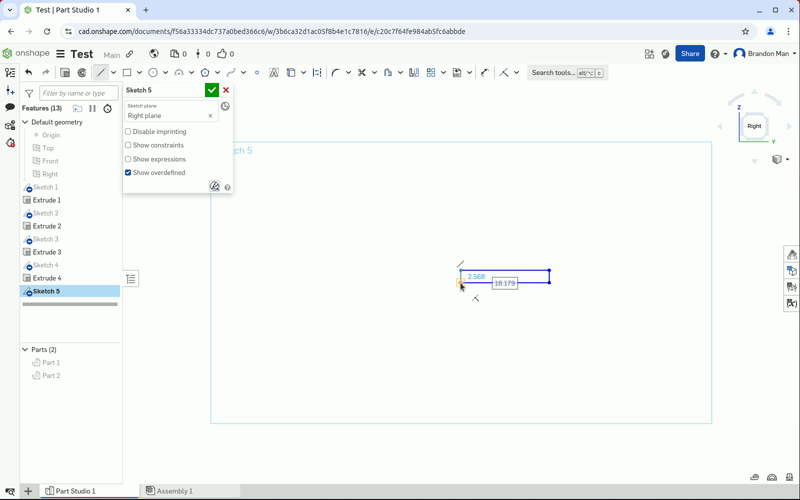
mouse_move(507, 273)
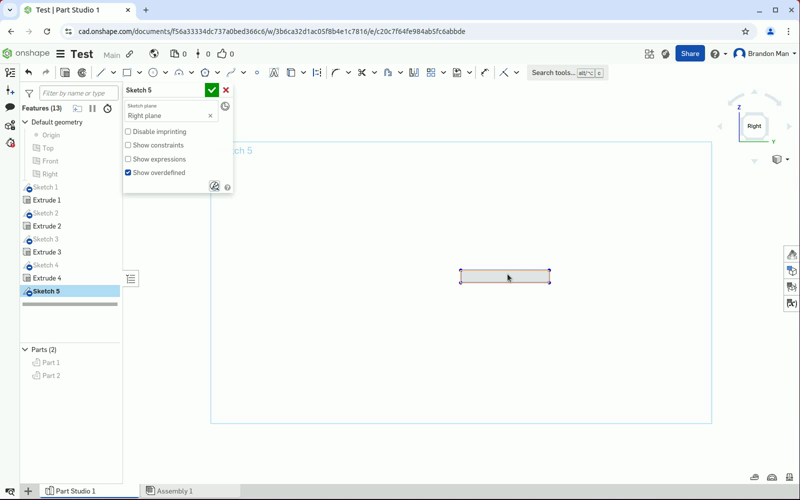
scroll(6)
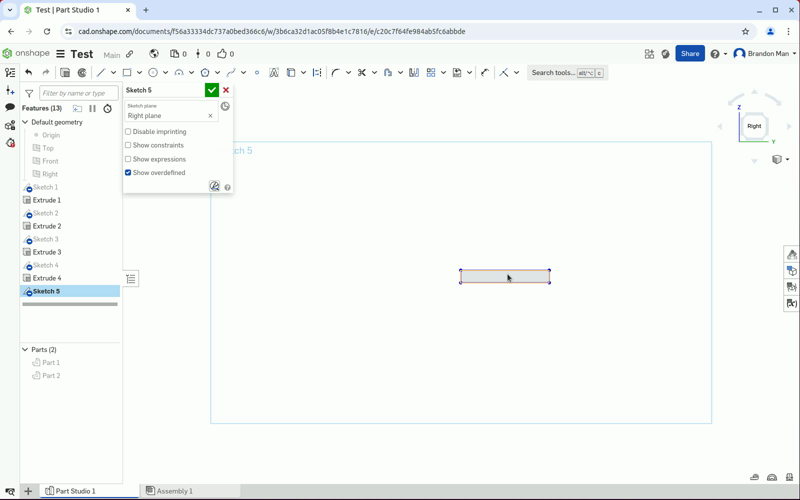
scroll(6)
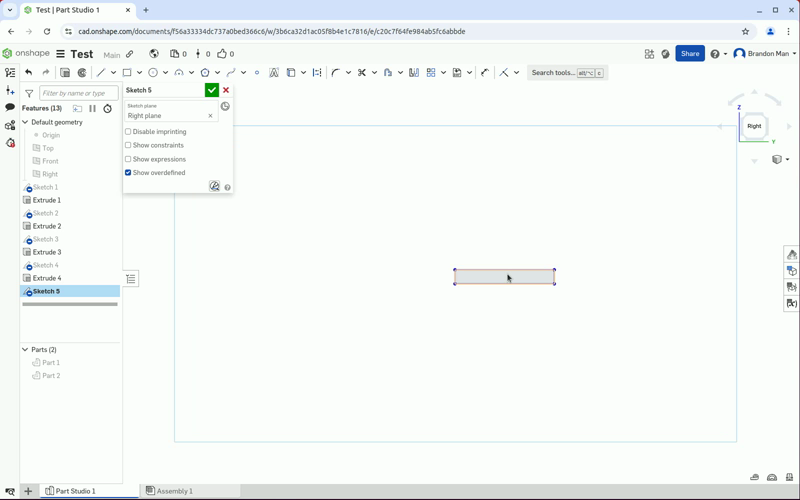
scroll(6)
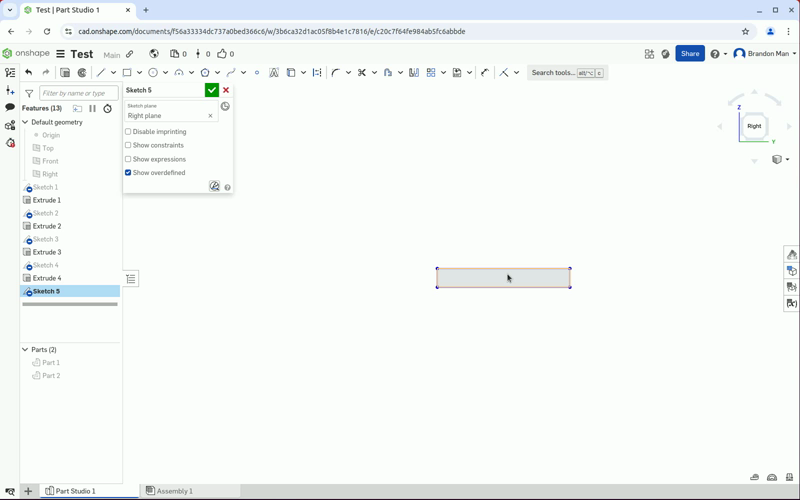
scroll(6)
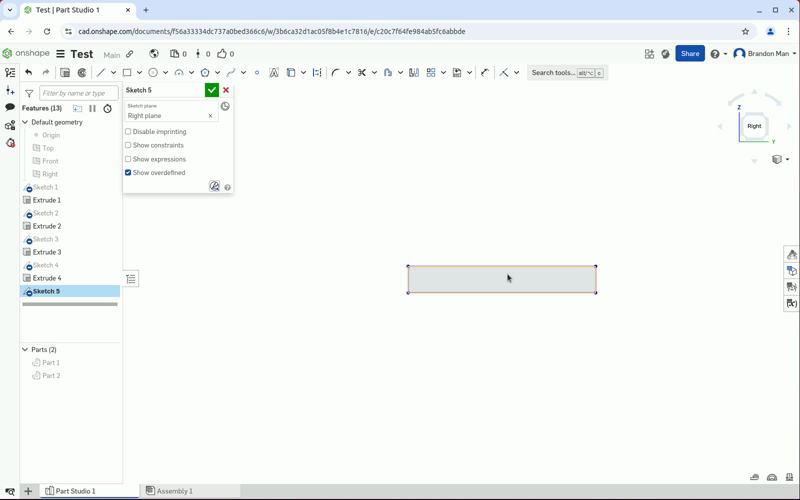
scroll(6)
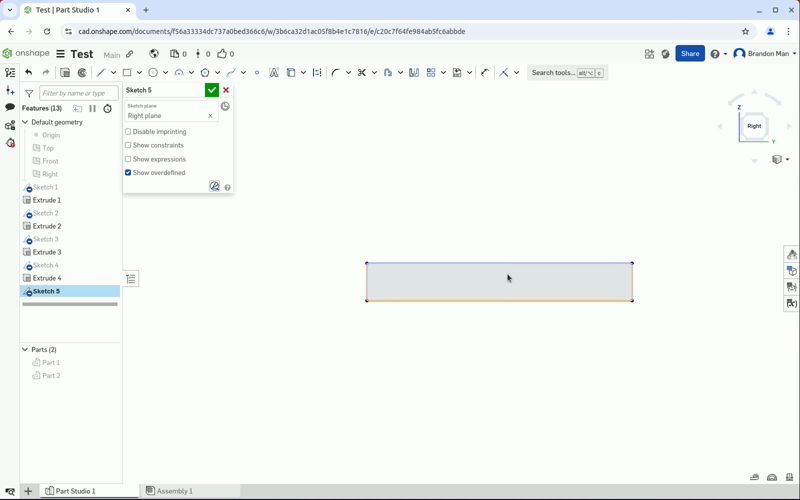
scroll(6)
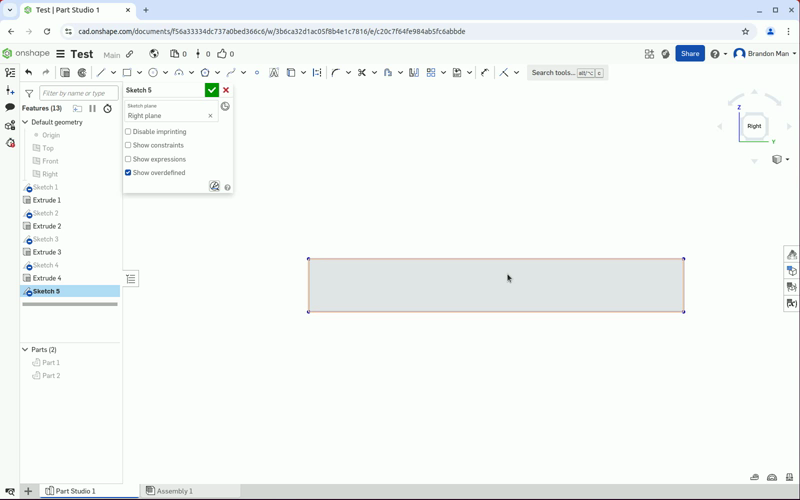
scroll(6)
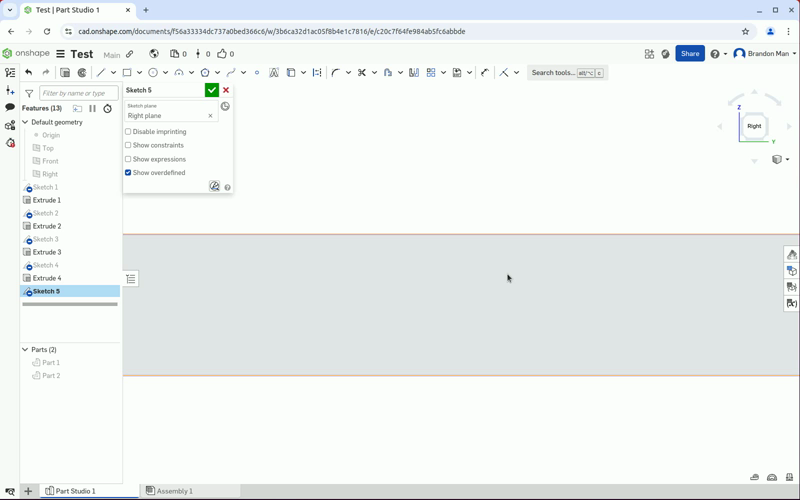
click(507, 273)
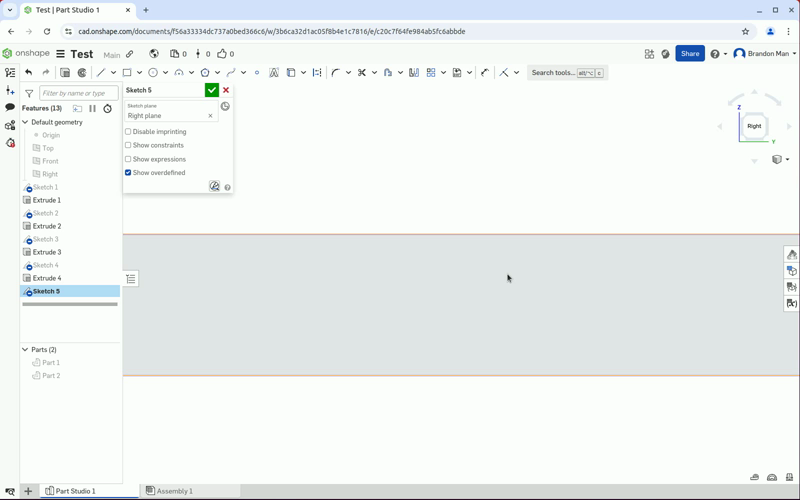
scroll(-6)
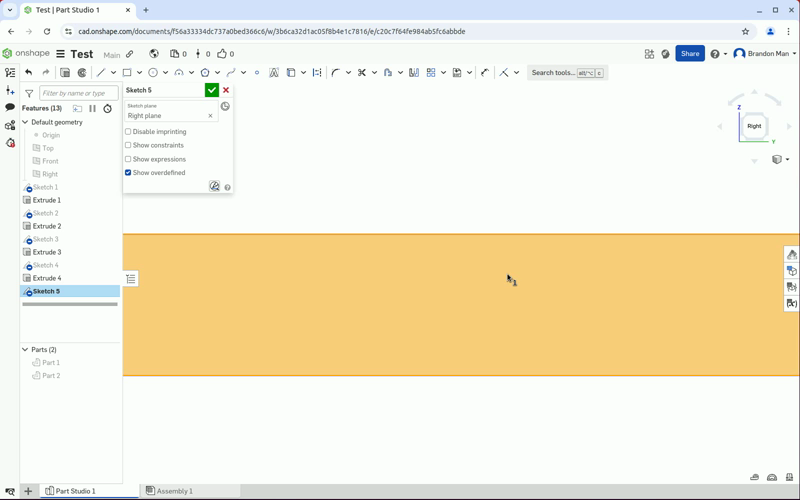
scroll(-6)
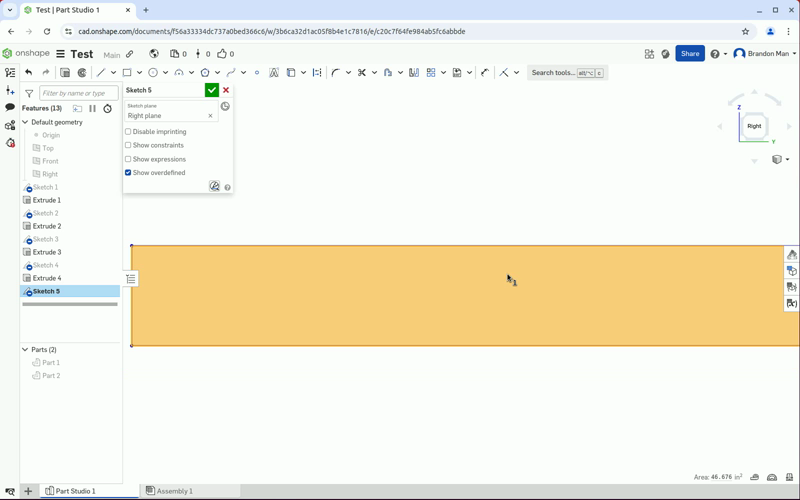
scroll(-6)
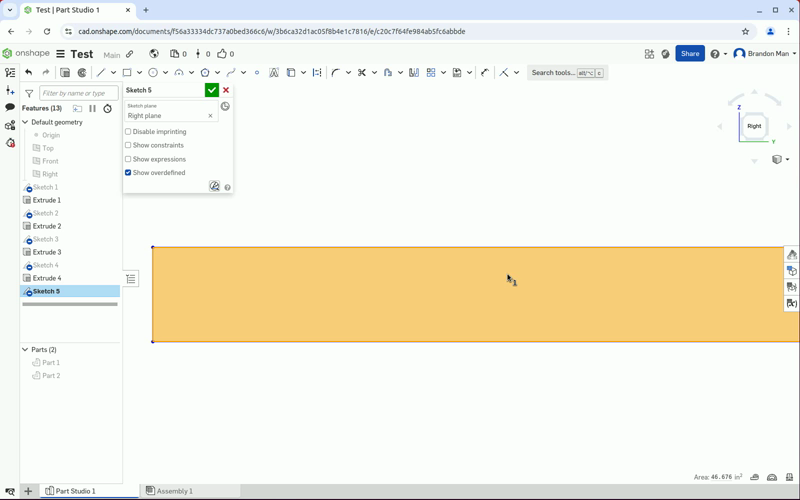
scroll(-6)
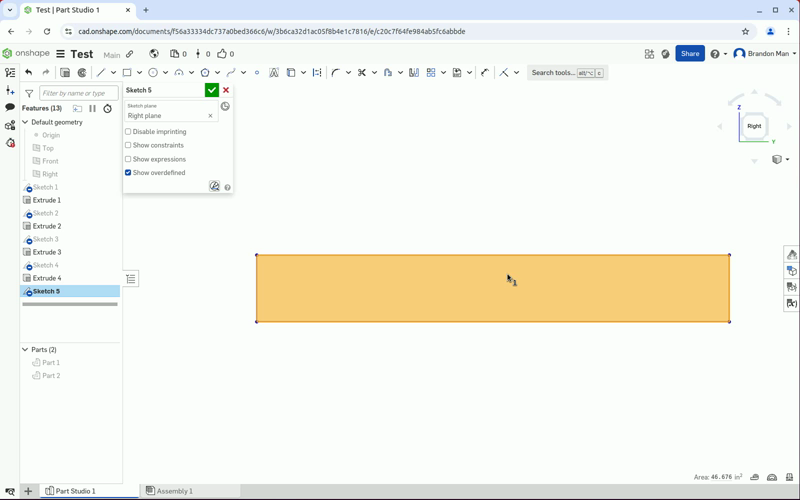
scroll(-6)
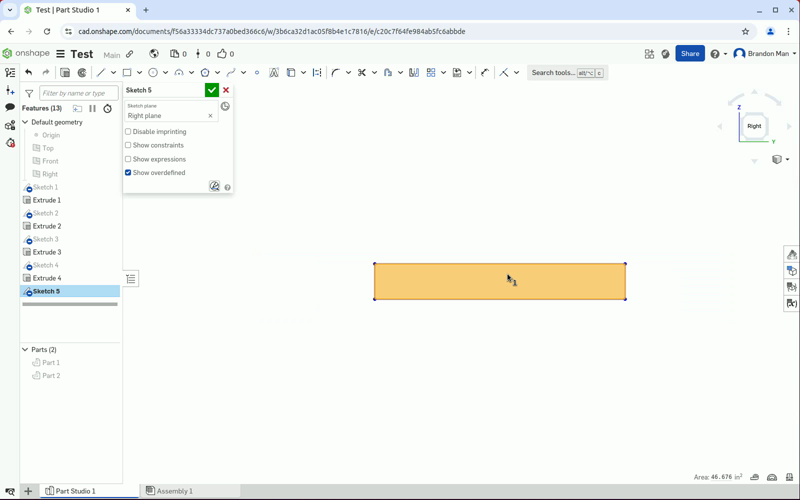
scroll(-6)
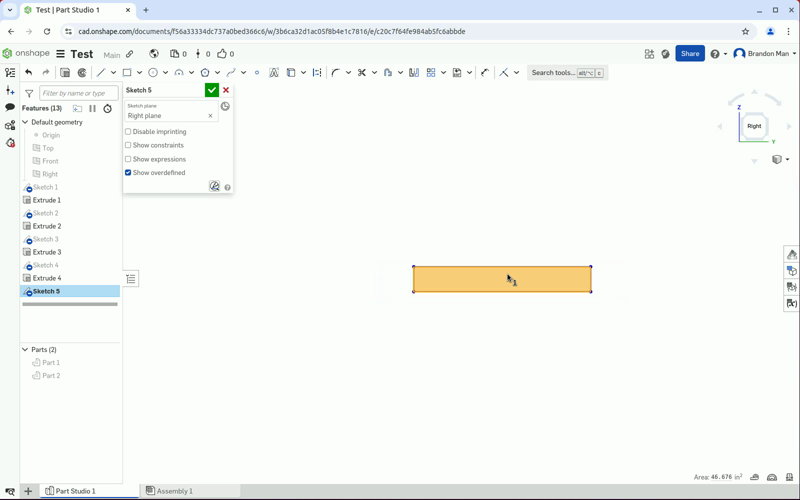
scroll(-6)
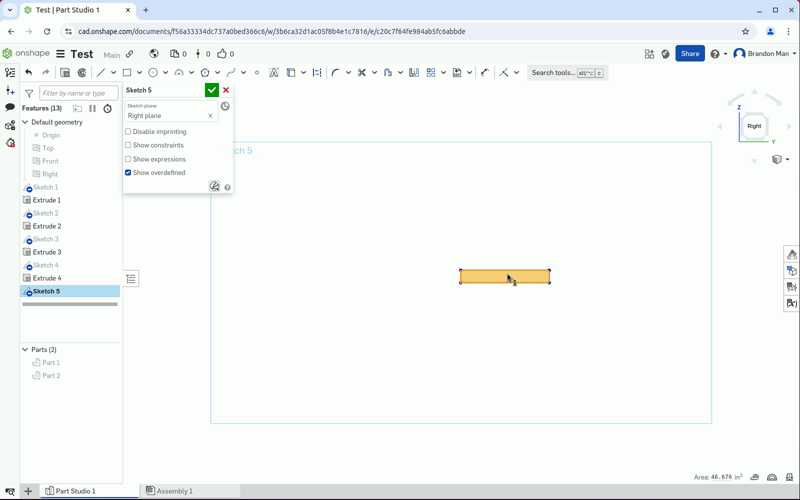
mouse_move(73, 352)
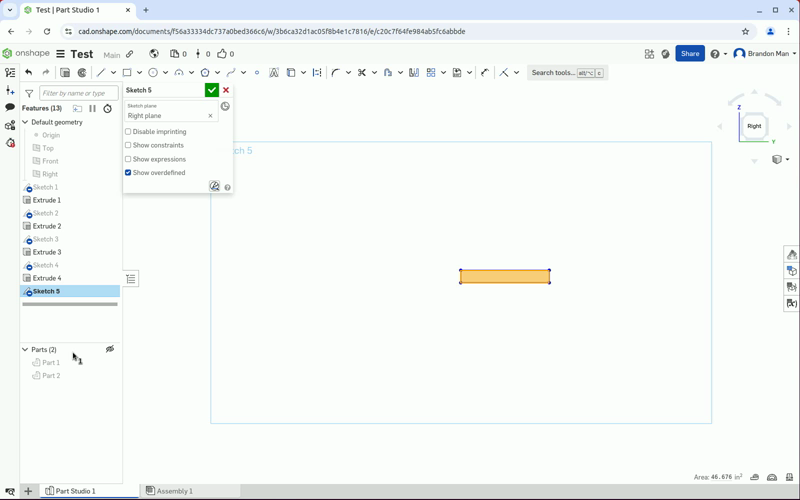
key(shift+y)
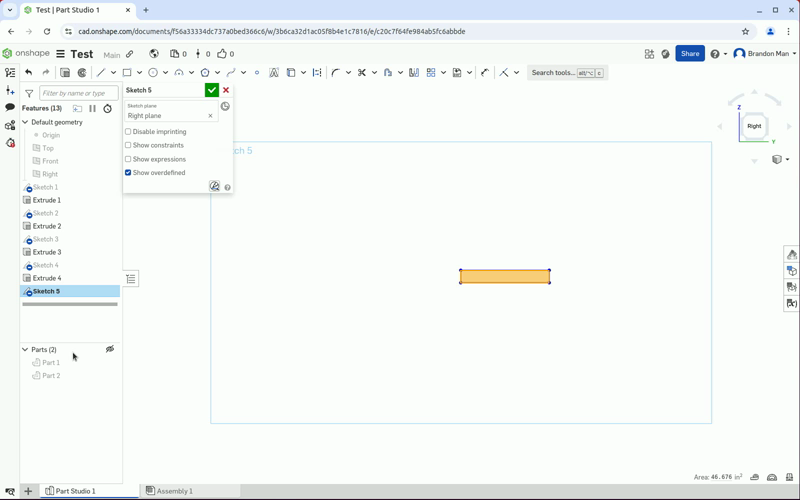
key(shift+e)
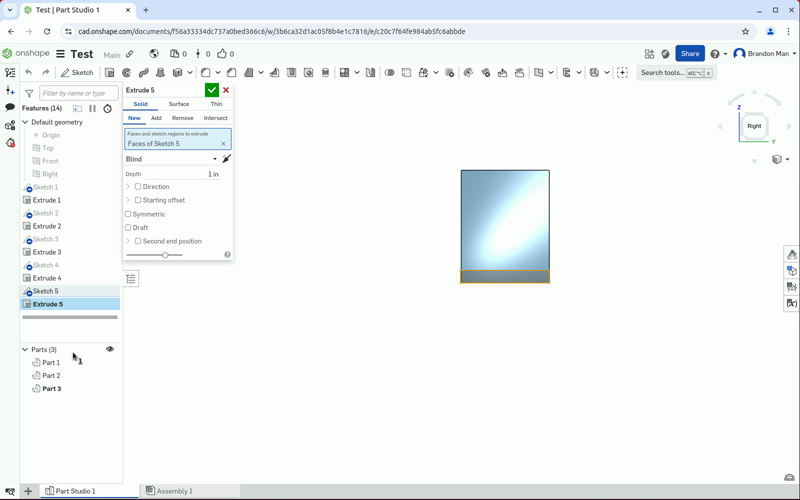
mouse_move(143, 106)
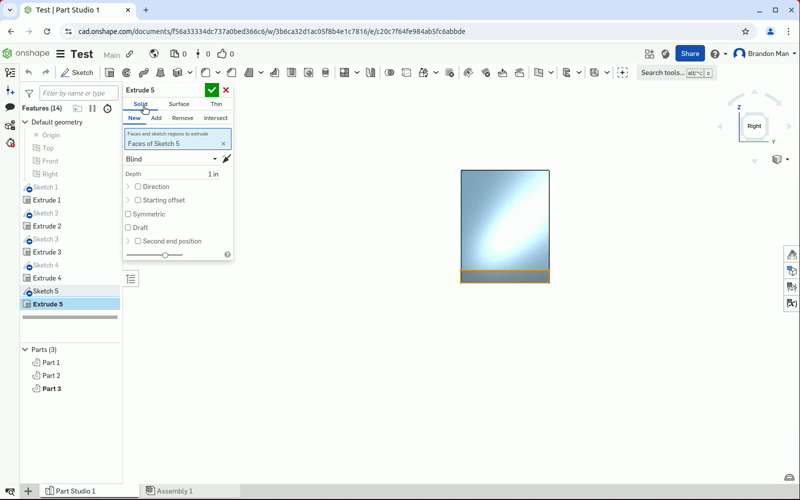
click(143, 106)
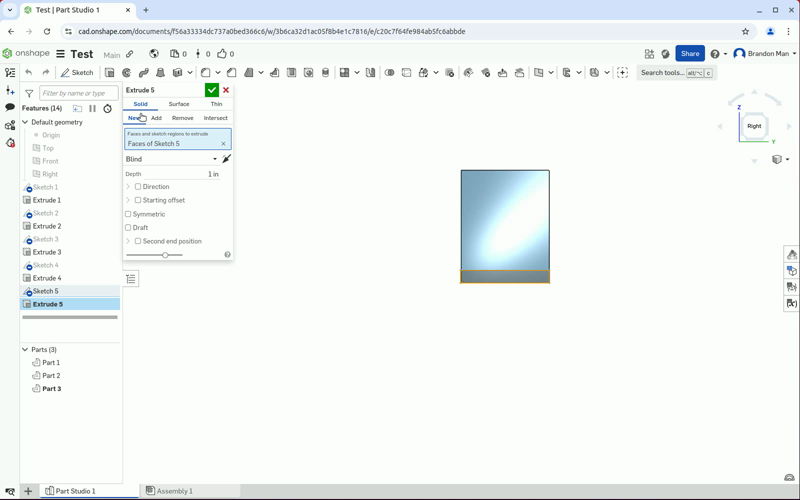
mouse_move(137, 120)
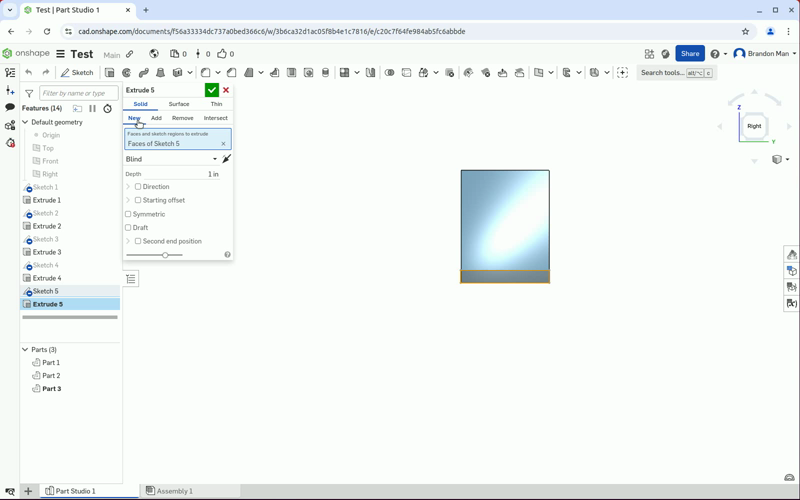
click(137, 120)
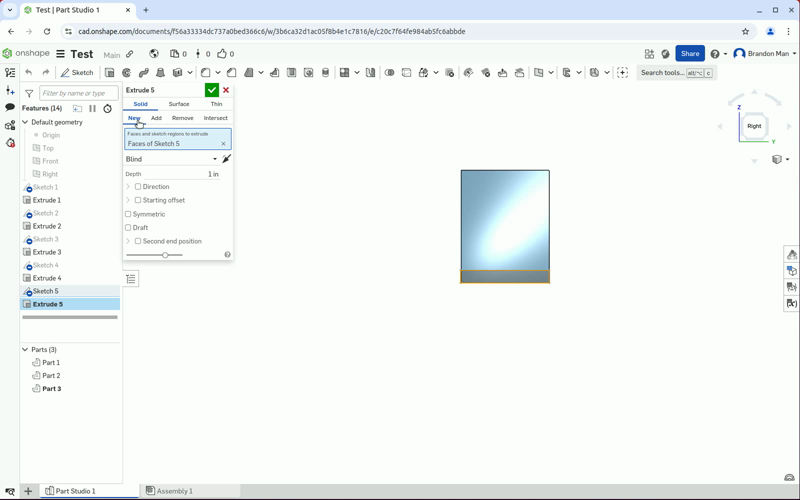
key(tab, 4)
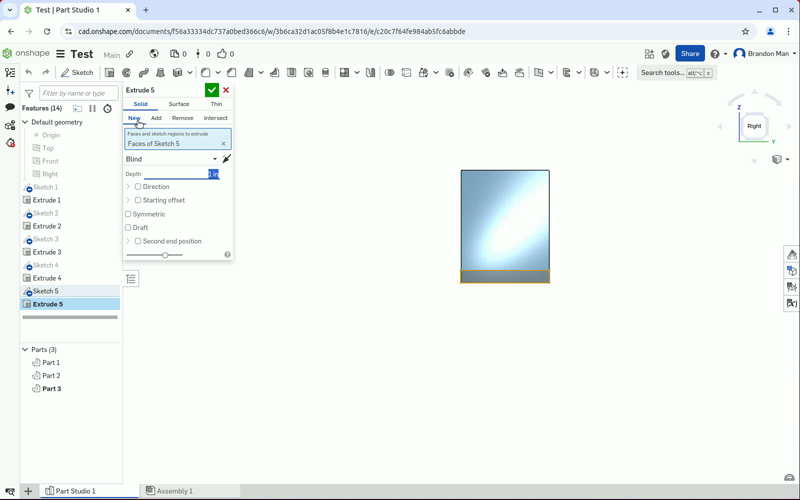
text(20.46)
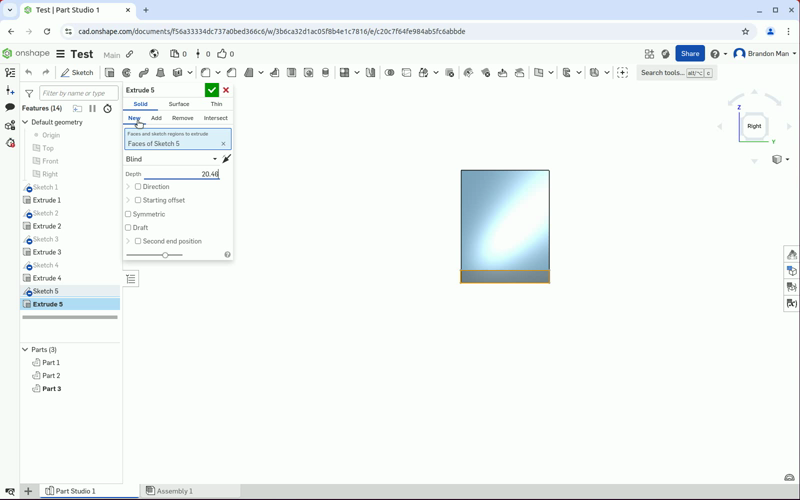
key(enter)
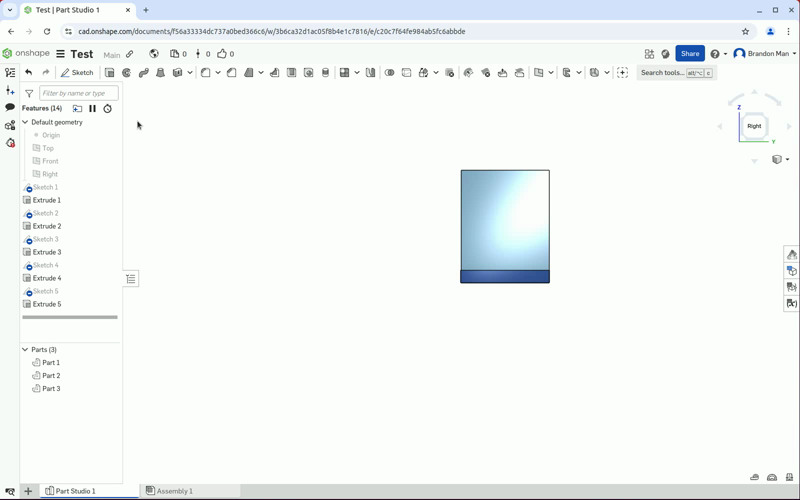
key(shift+h)
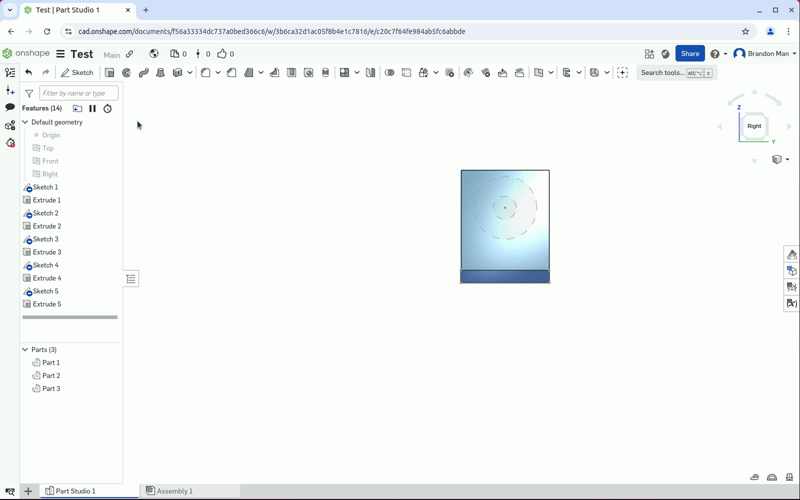
key(shift+h)
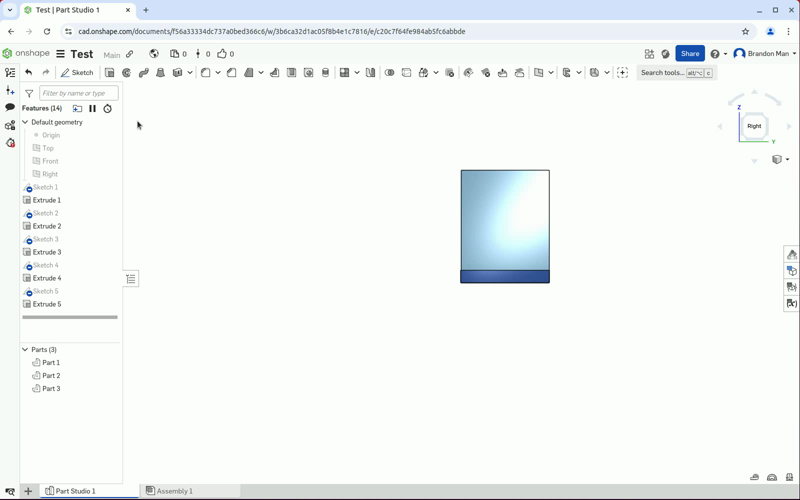
mouse_move(73, 189)
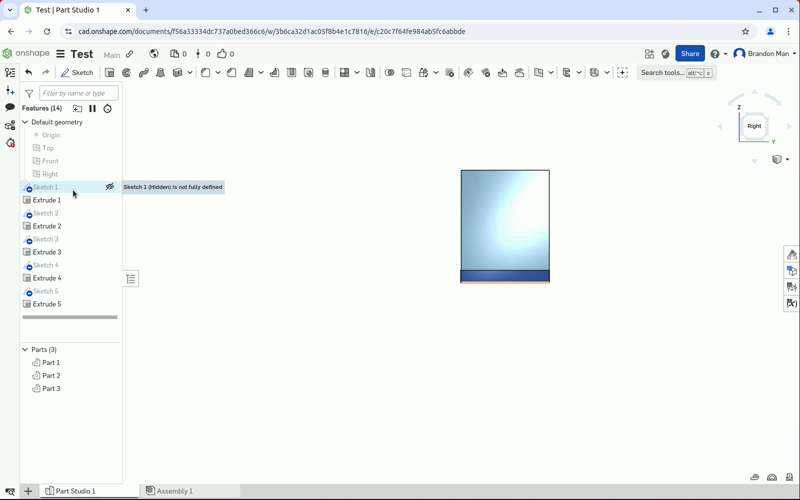
click(73, 189)
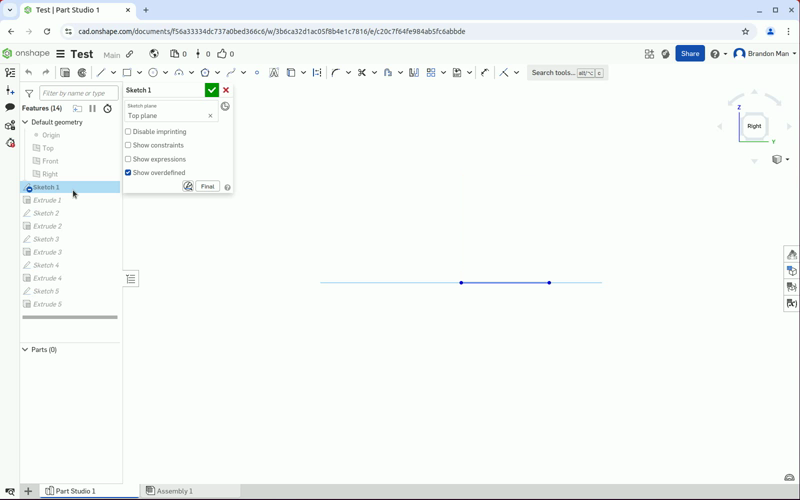
mouse_move(229, 92)
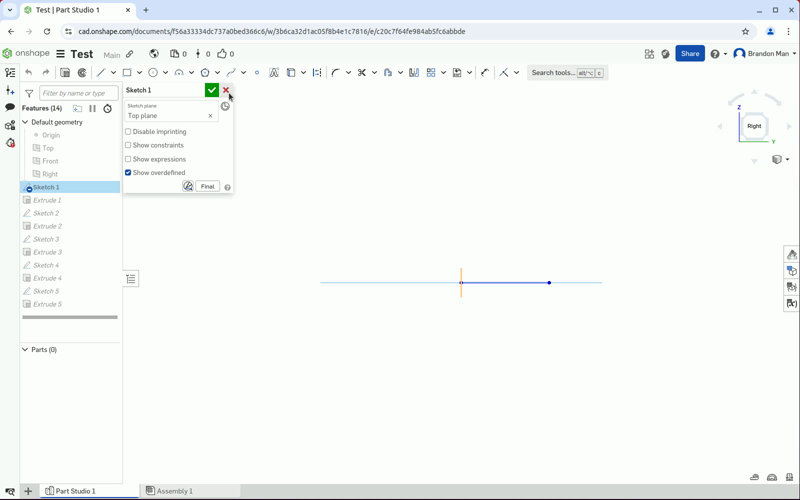
click(229, 92)
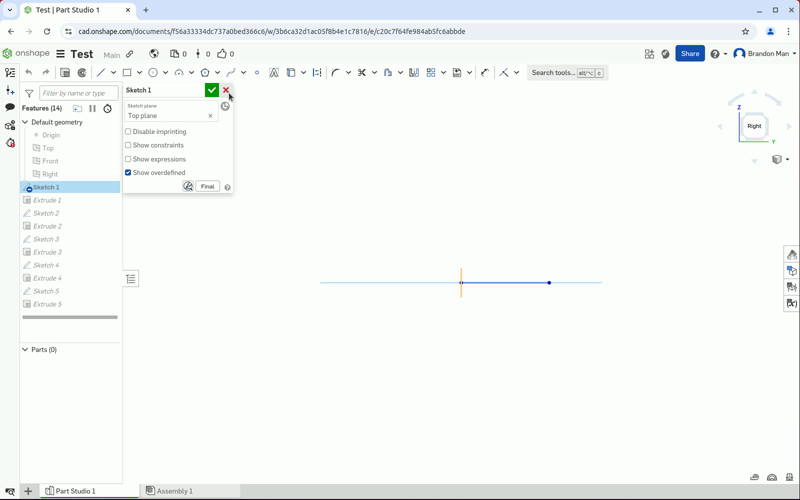
key(shift+s)
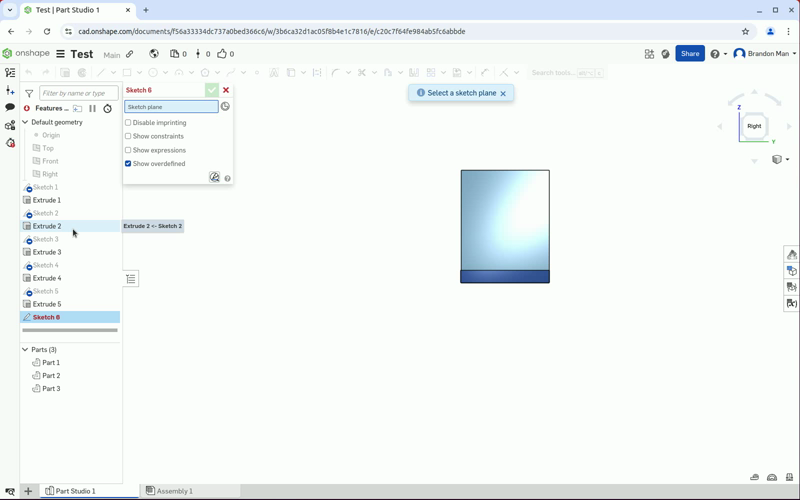
scroll(3)
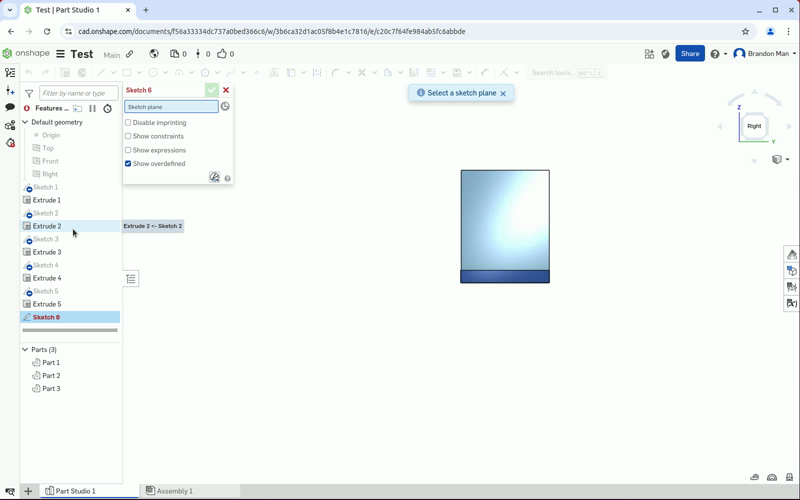
mouse_move(73, 176)
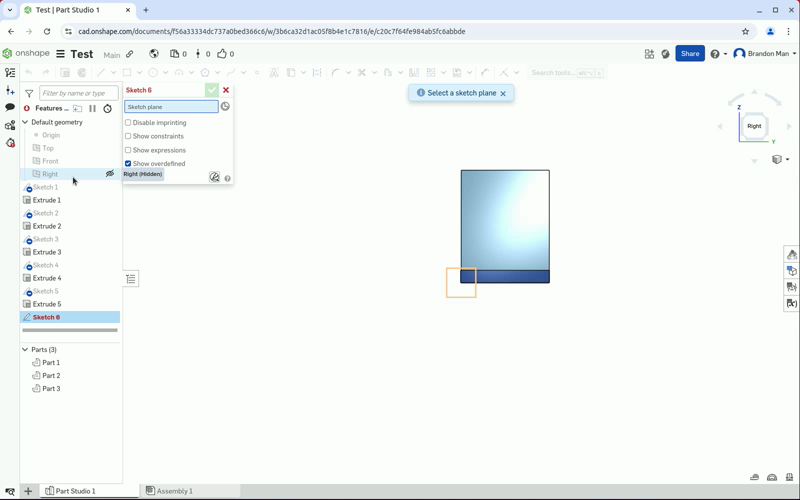
click(73, 176)
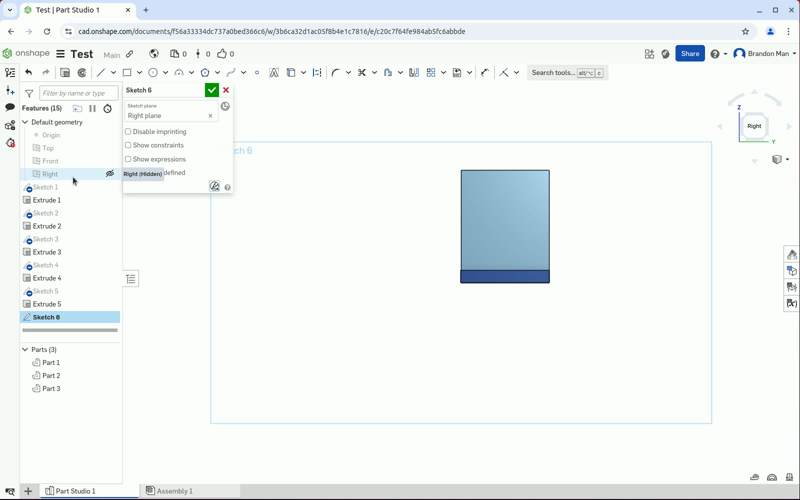
mouse_move(73, 352)
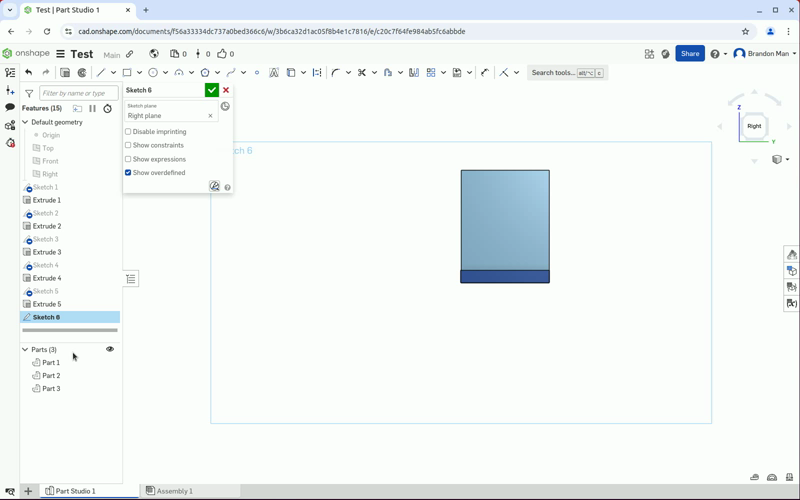
key(y)
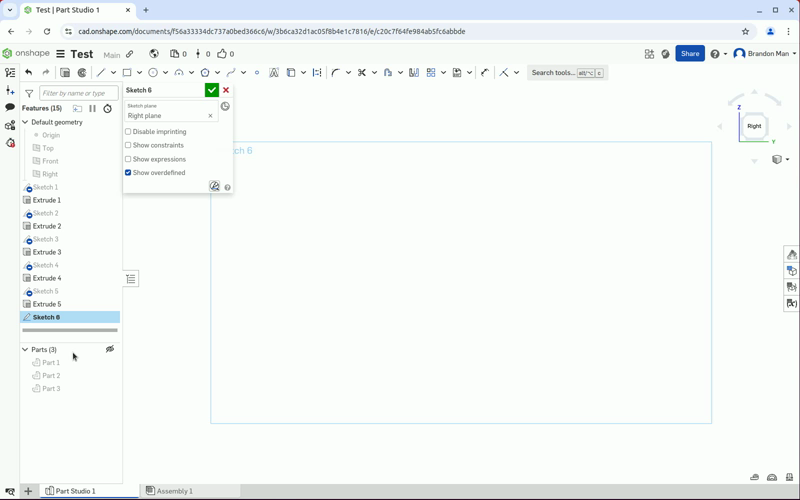
key(l)
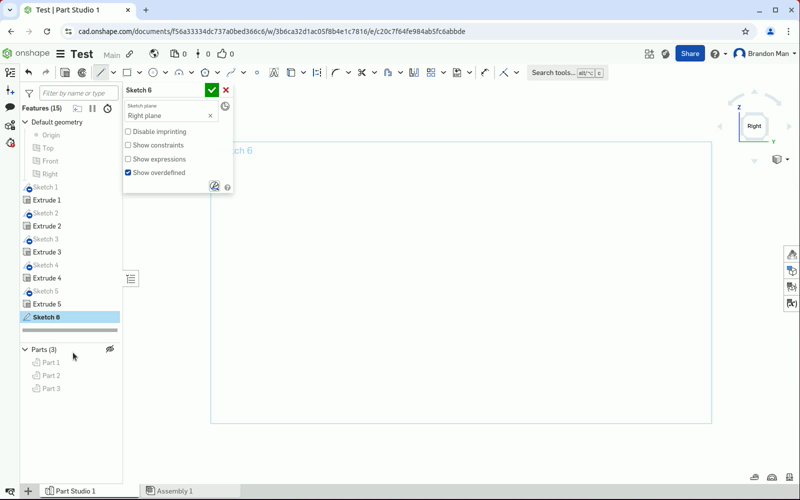
key_down(shift)
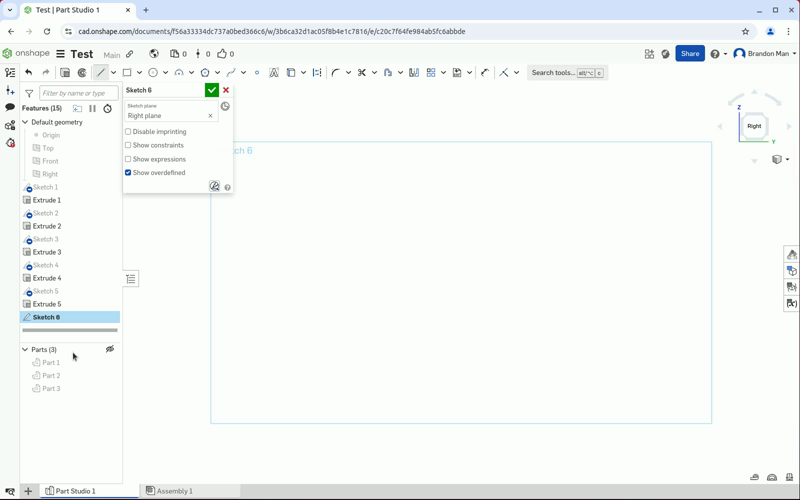
mouse_move(504, 232)
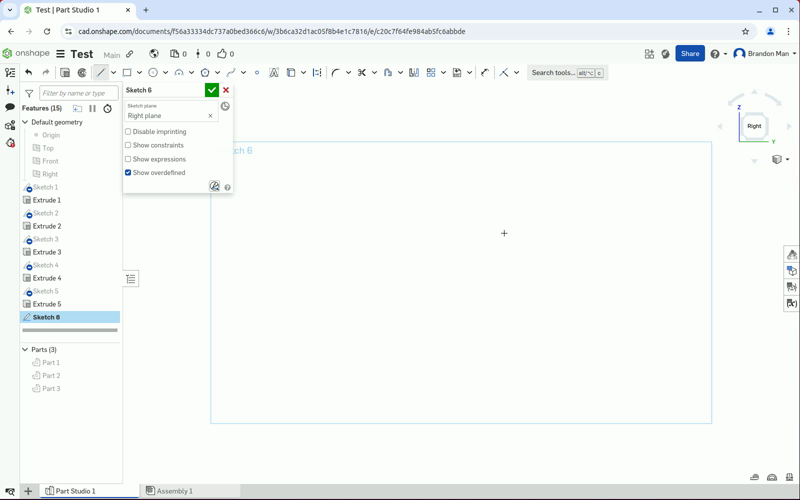
click(504, 232)
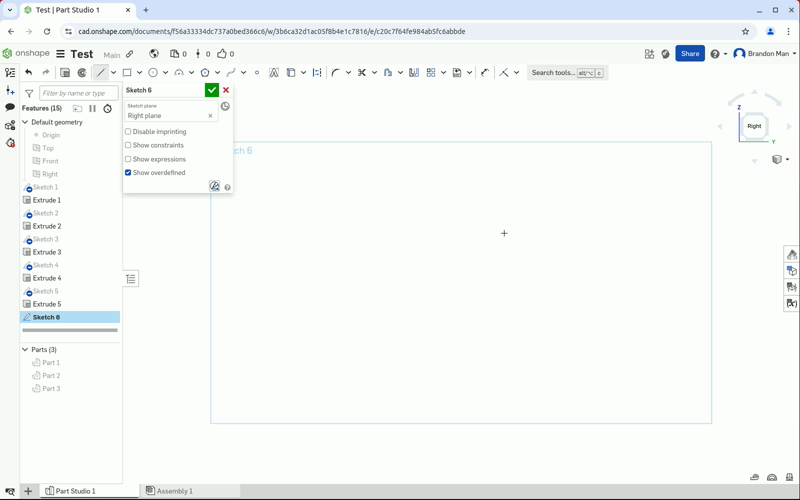
key_up(shift)
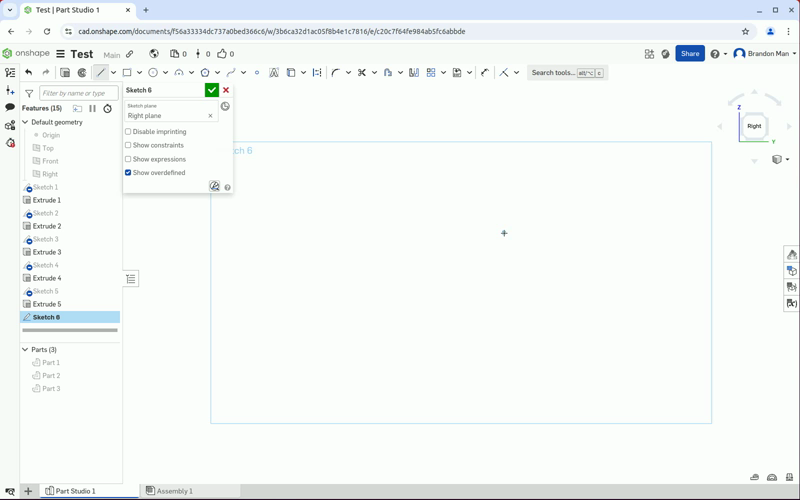
key_down(shift)
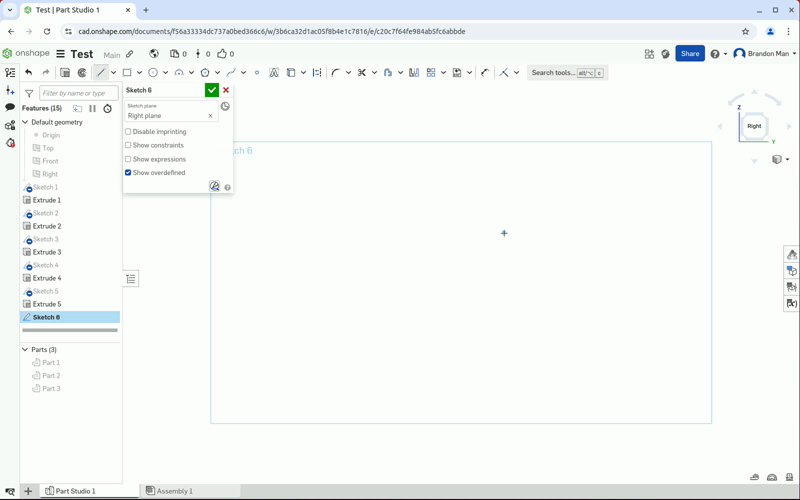
mouse_move(534, 232)
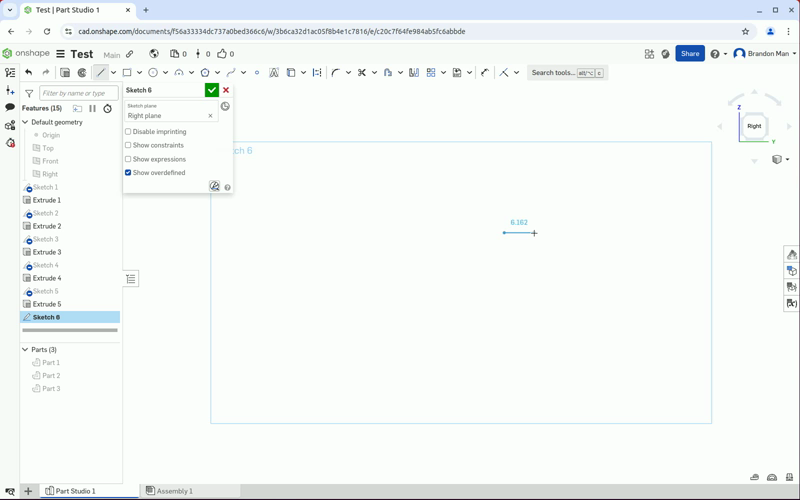
mouse_move(548, 232)
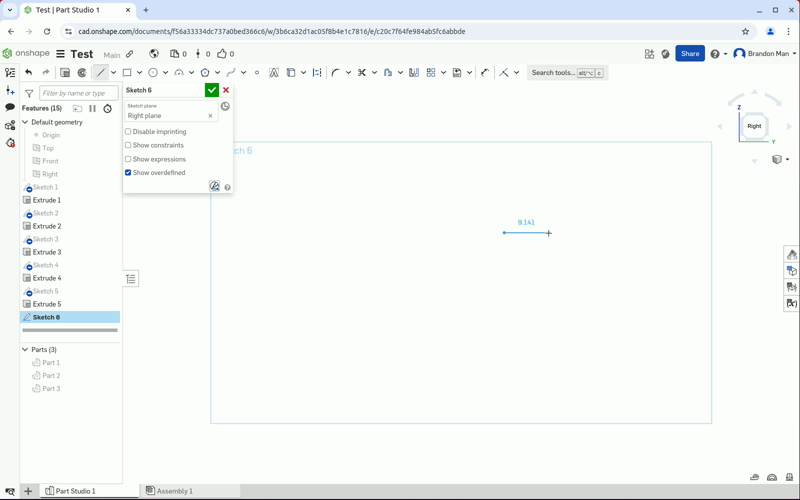
click(548, 232)
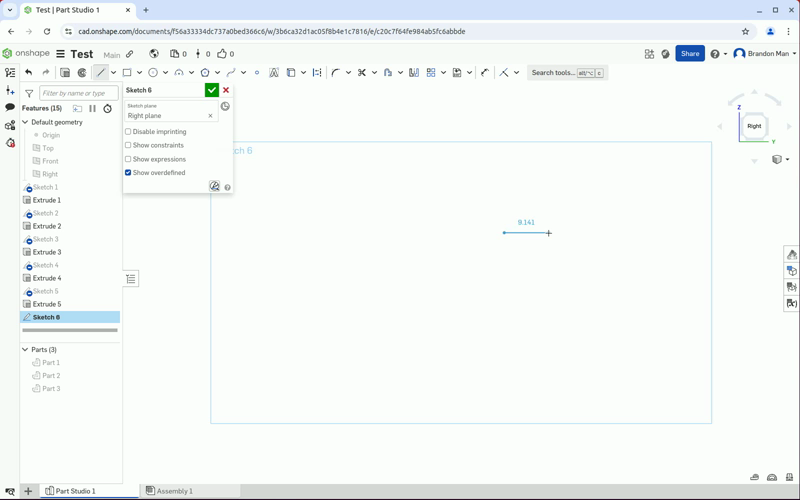
key_up(shift)
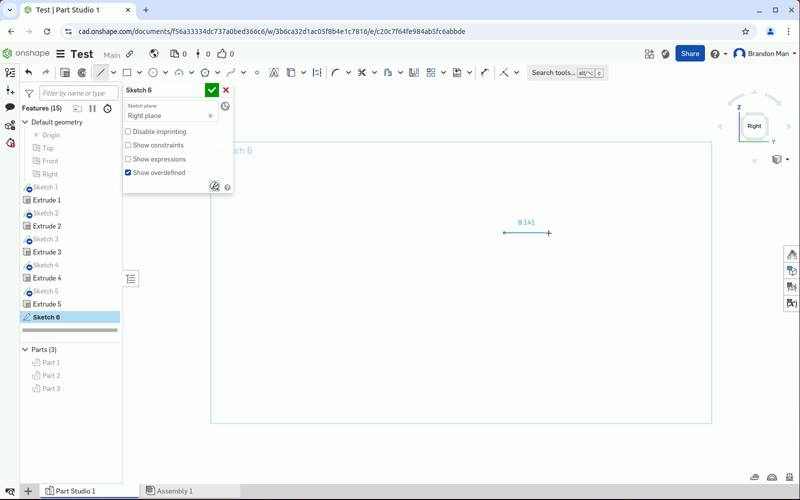
key_down(shift)
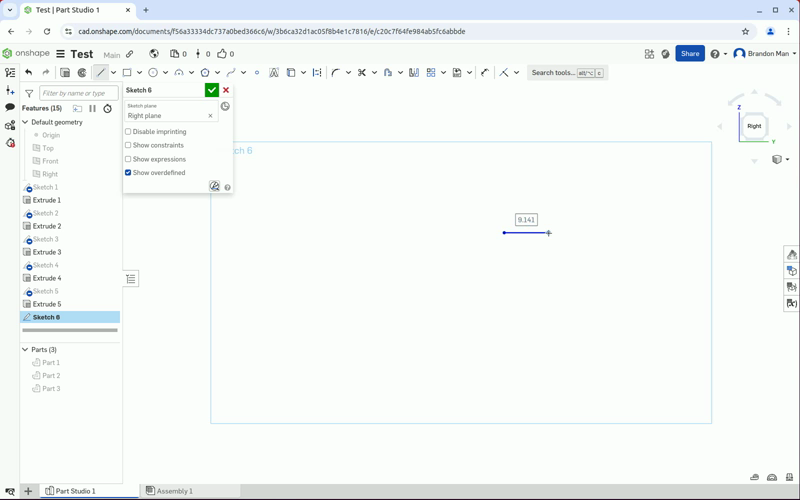
mouse_move(578, 232)
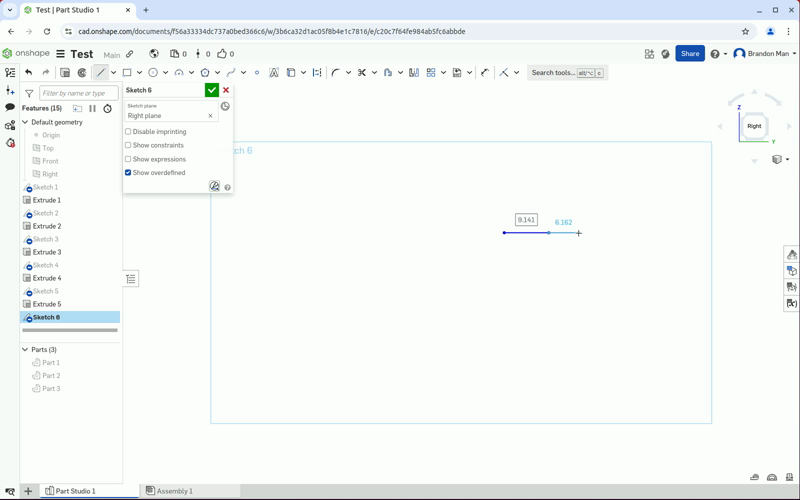
mouse_move(548, 181)
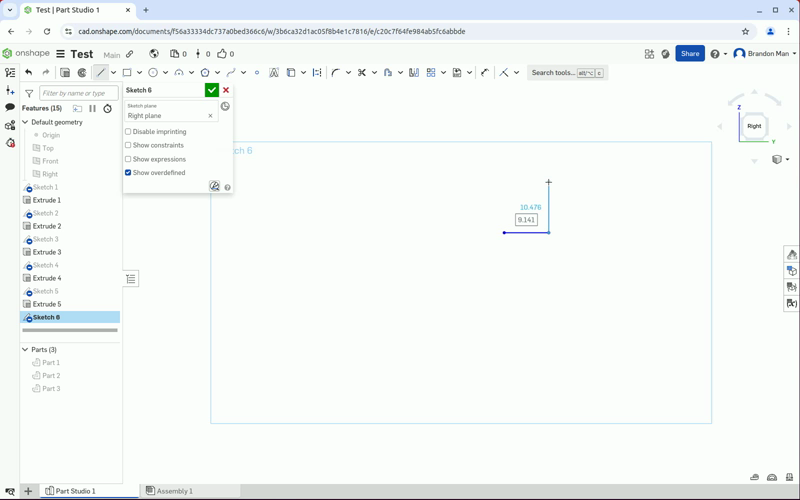
click(548, 181)
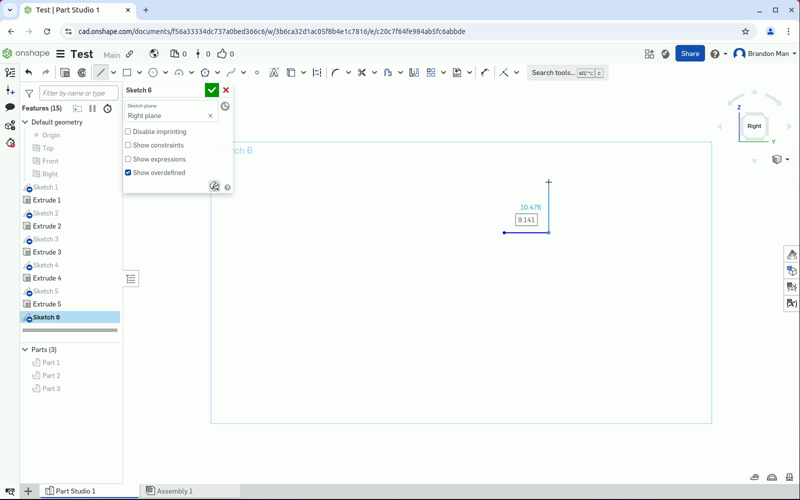
key_up(shift)
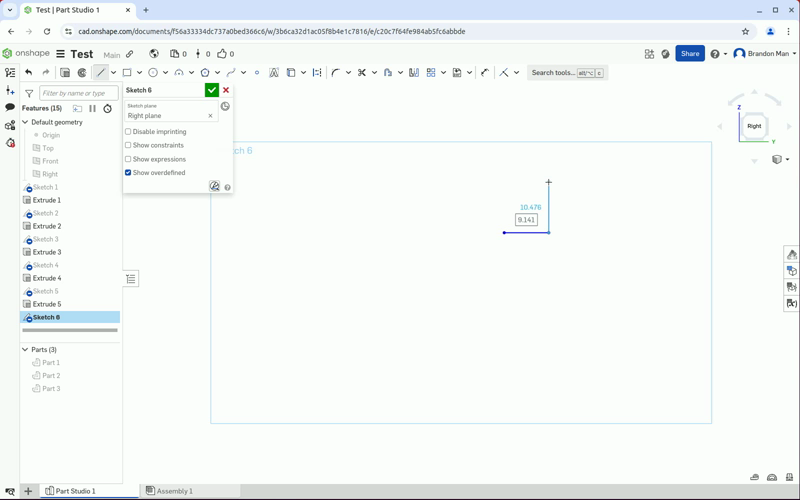
key_down(shift)
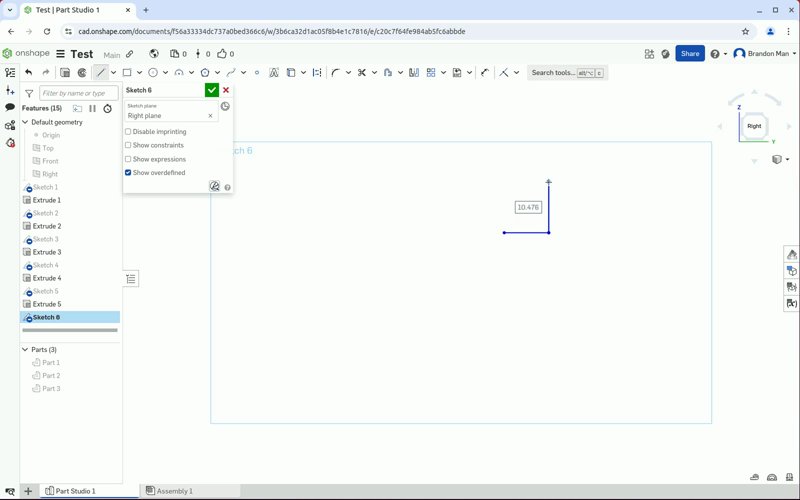
mouse_move(578, 181)
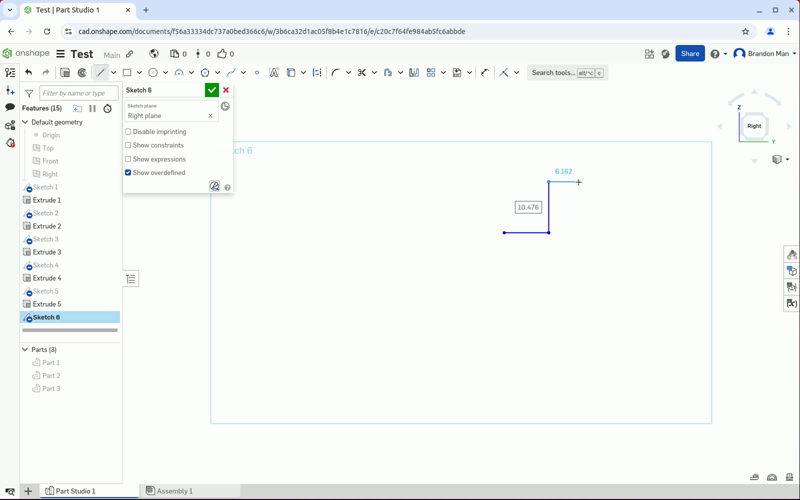
mouse_move(504, 181)
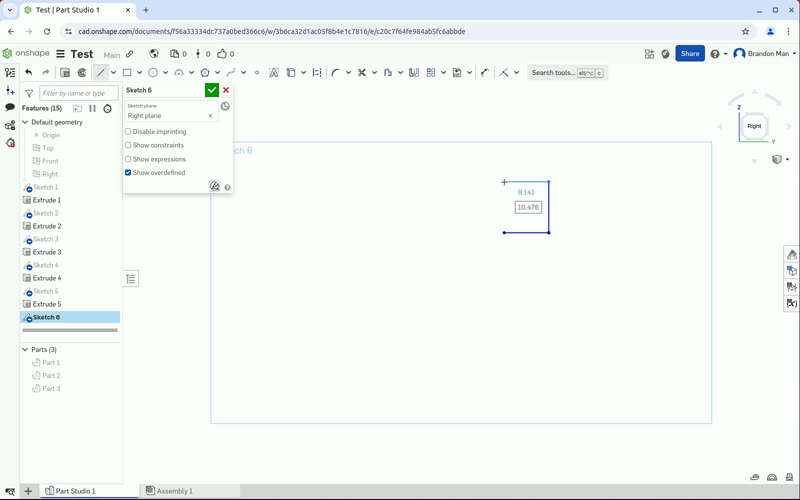
click(504, 181)
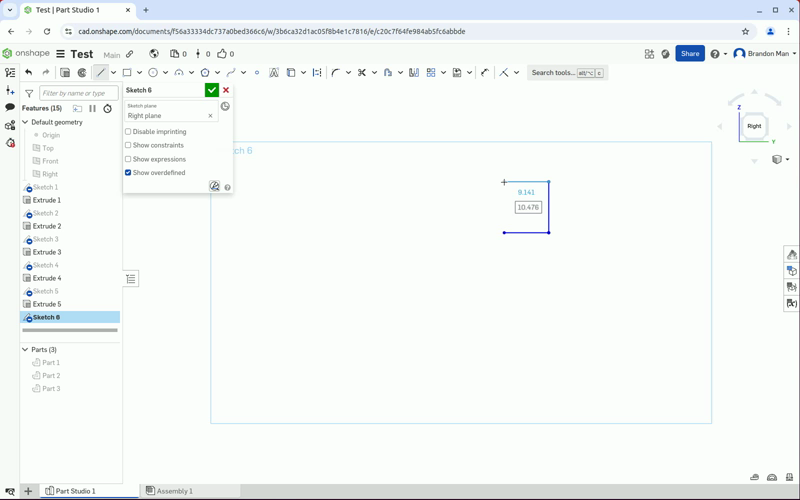
key_up(shift)
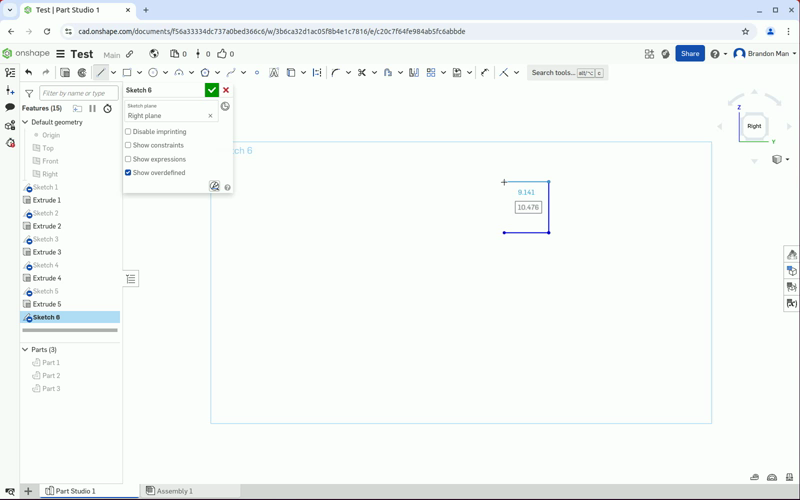
mouse_move(534, 181)
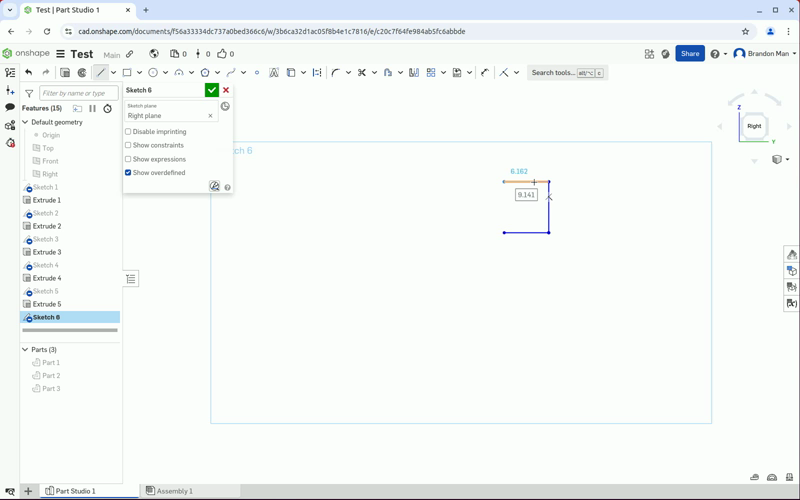
key_down(shift)
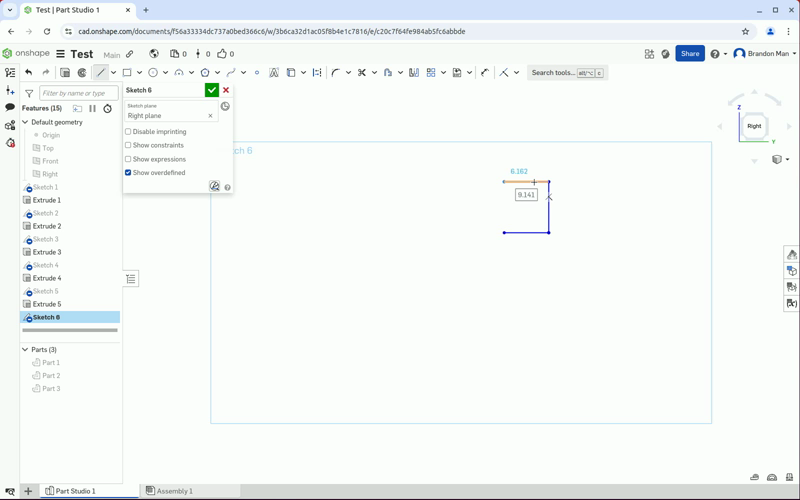
mouse_move(504, 232)
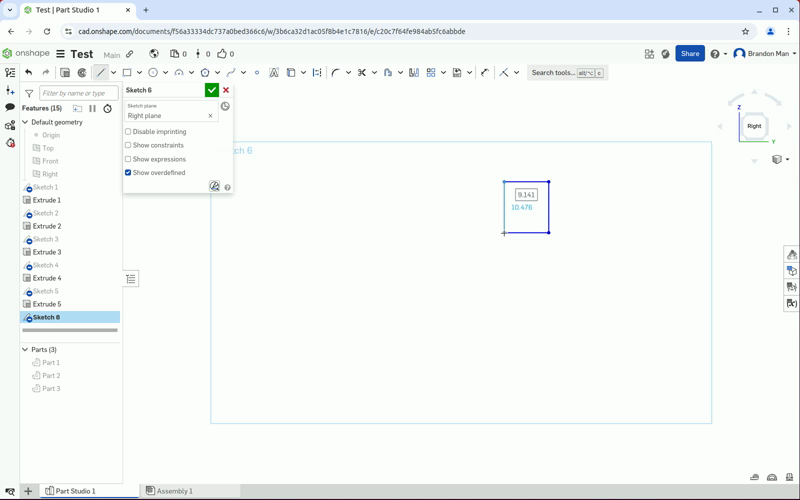
key_up(shift)
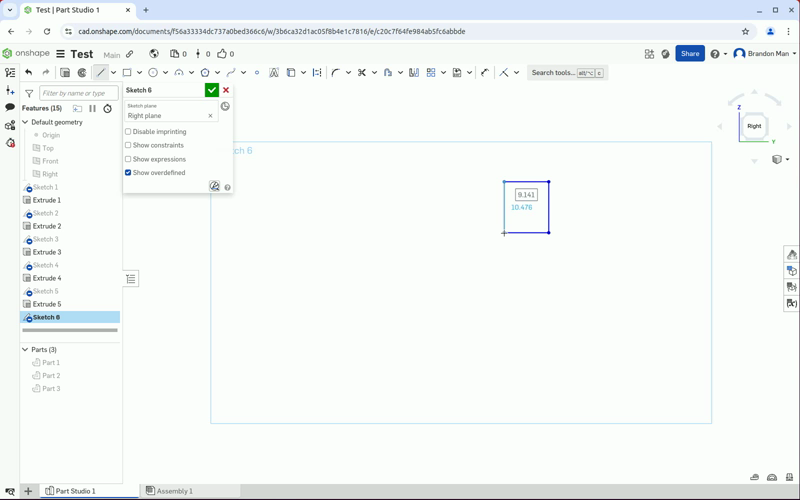
click(504, 232)
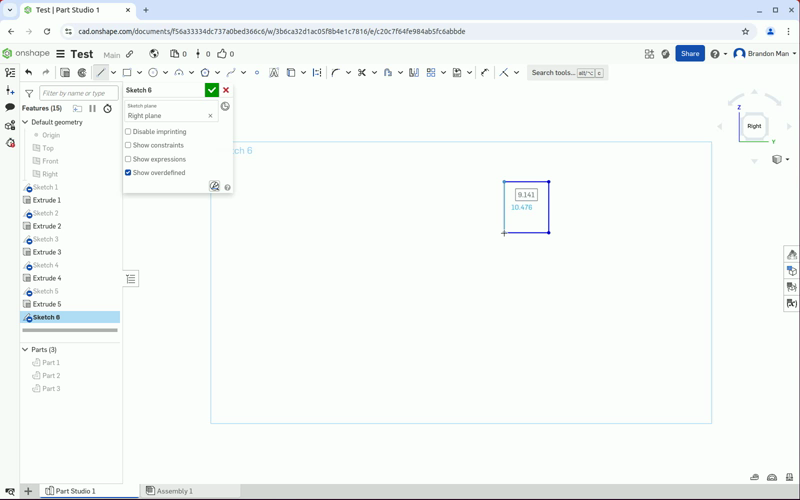
key(esc)
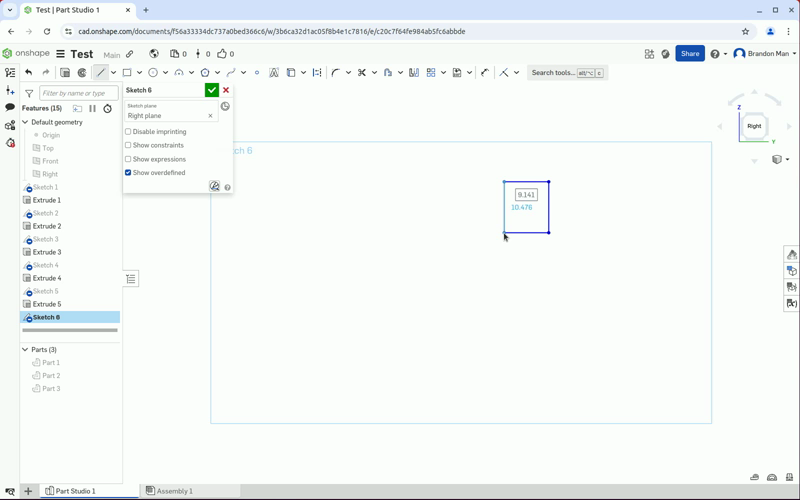
mouse_move(537, 217)
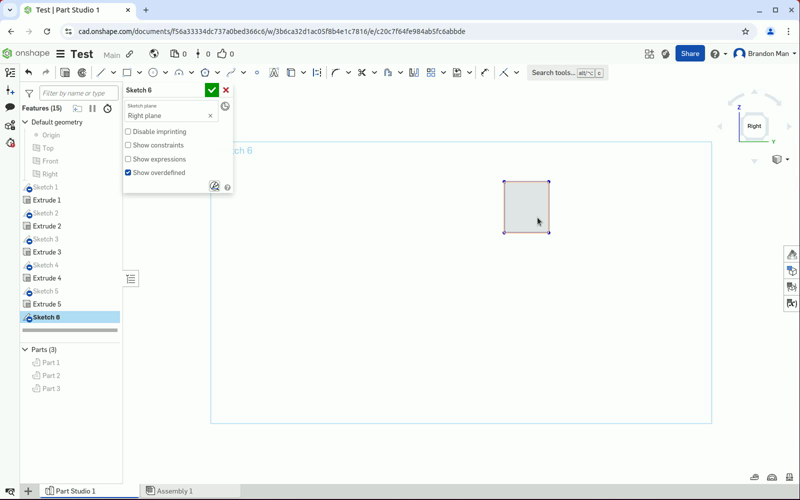
click(537, 217)
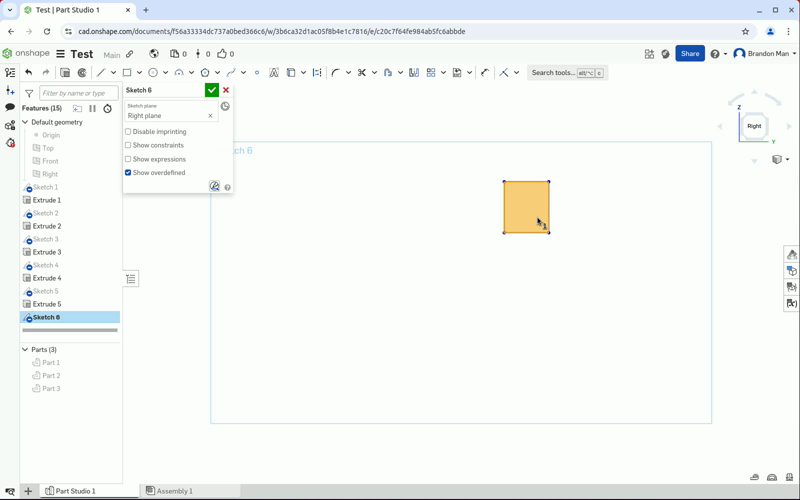
mouse_move(73, 352)
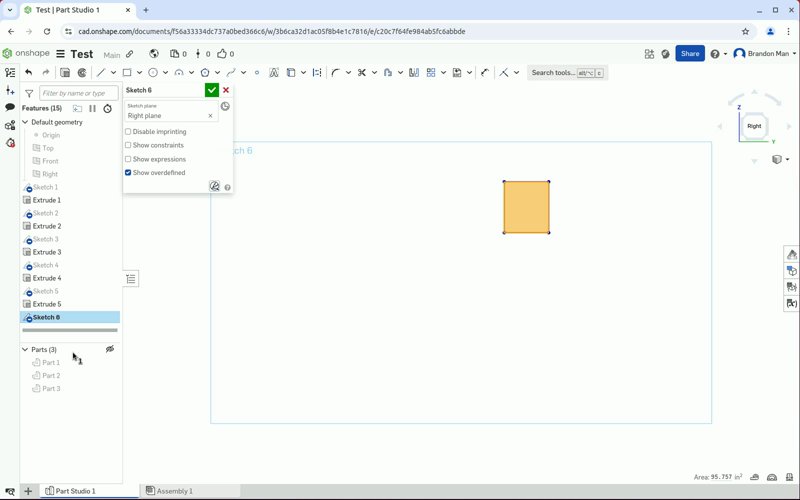
key(shift+y)
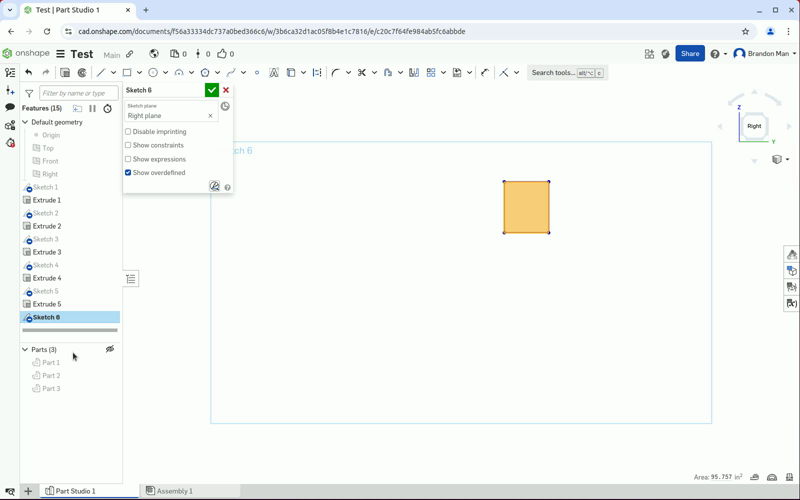
key(shift+e)
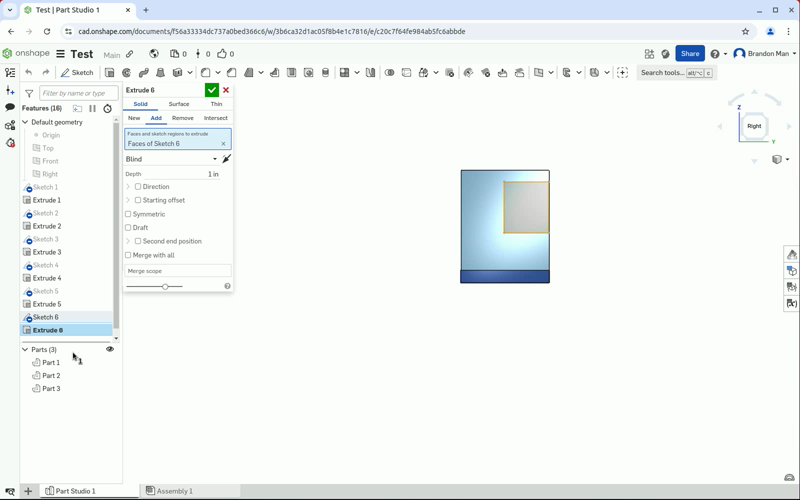
mouse_move(143, 106)
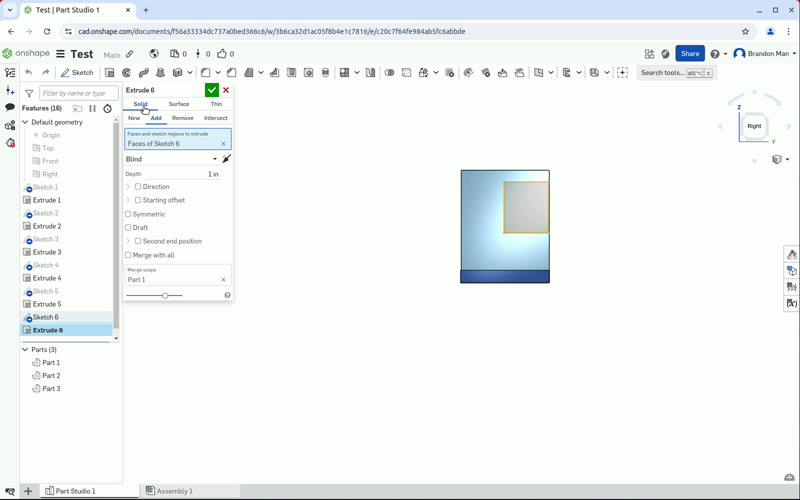
click(143, 106)
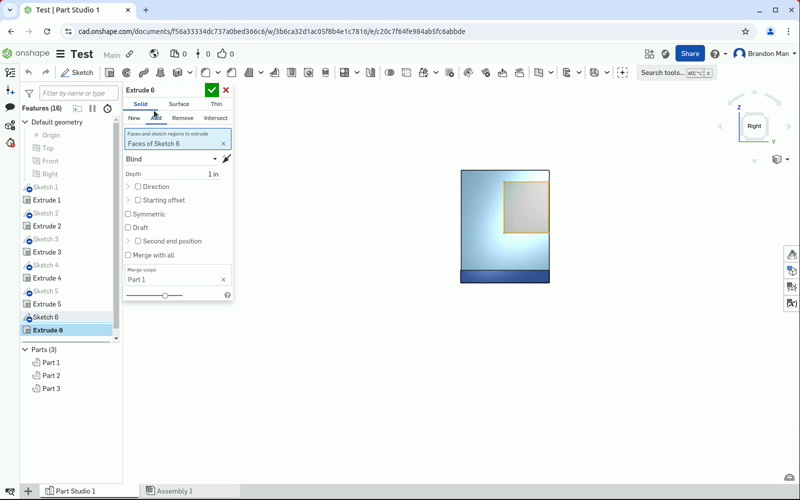
mouse_move(186, 120)
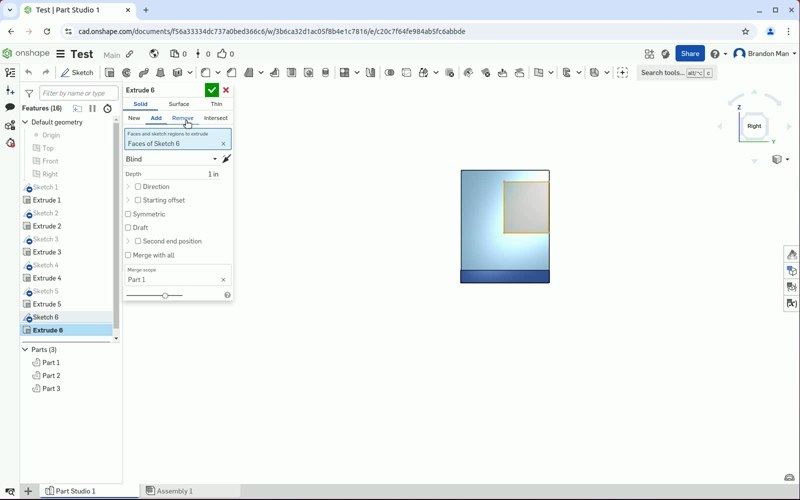
click(186, 120)
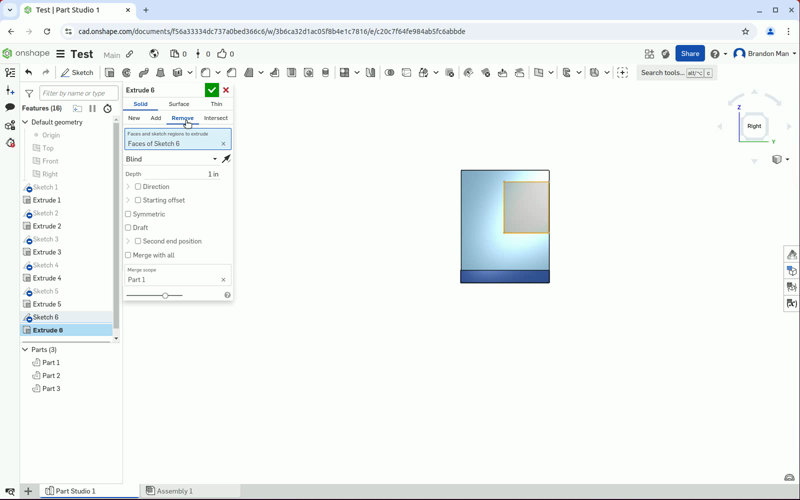
key(tab, 4)
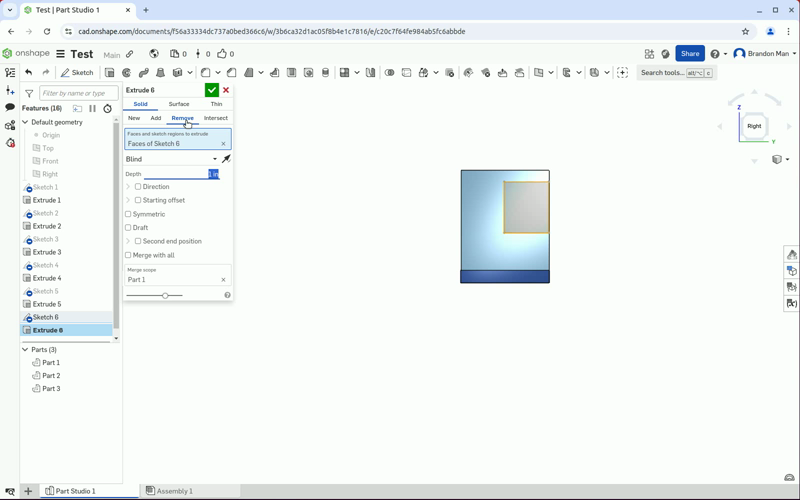
text(-10.351)
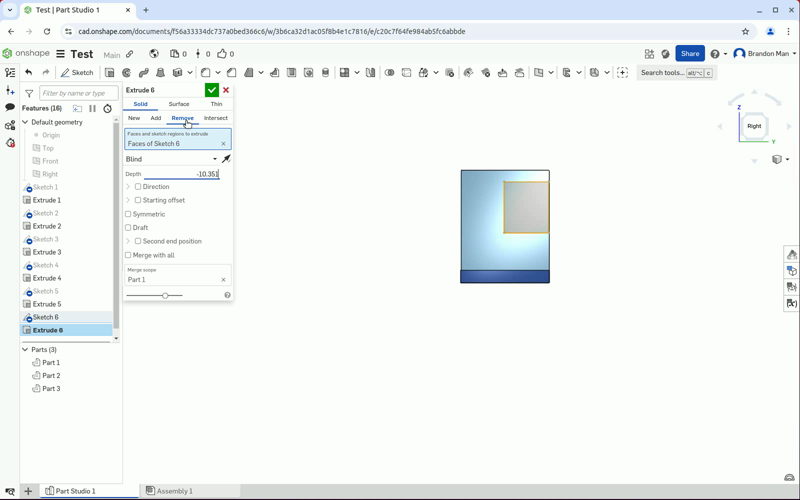
key(tab, 6)
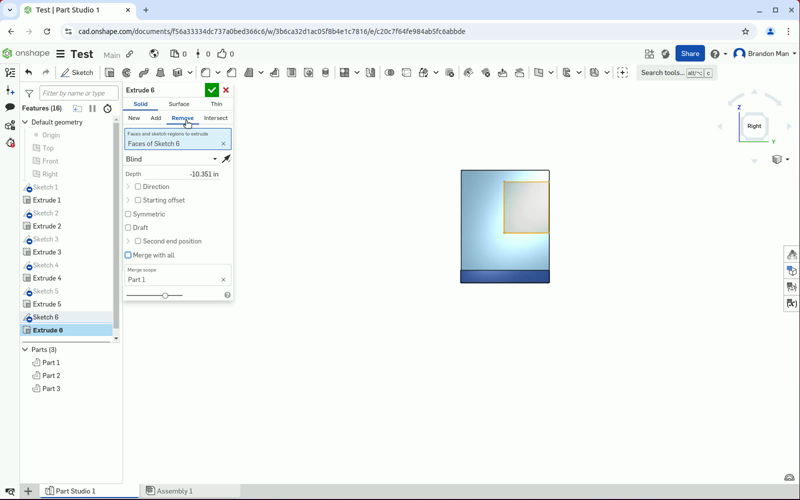
key(space)
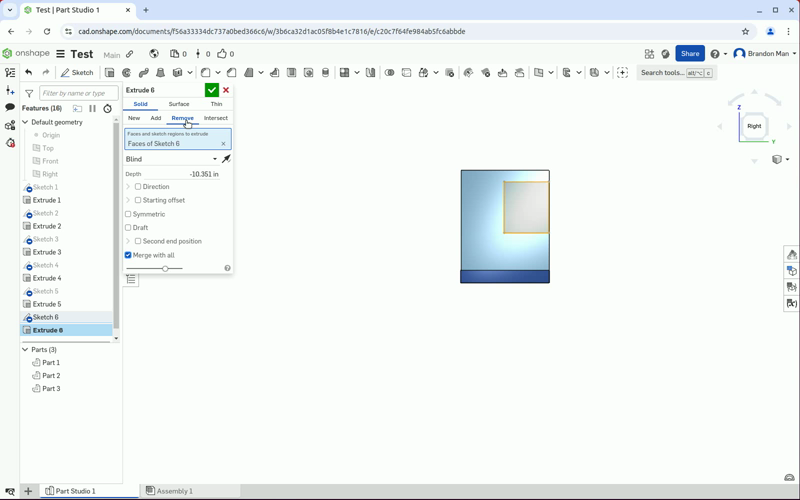
key(enter)
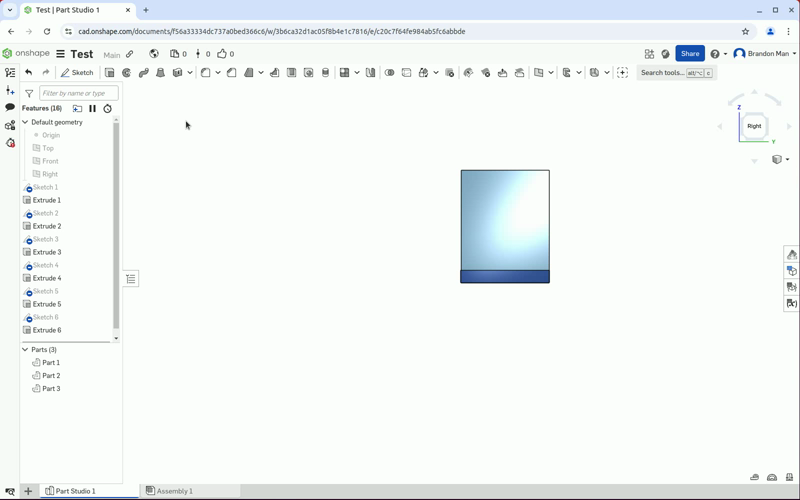
key(shift+h)
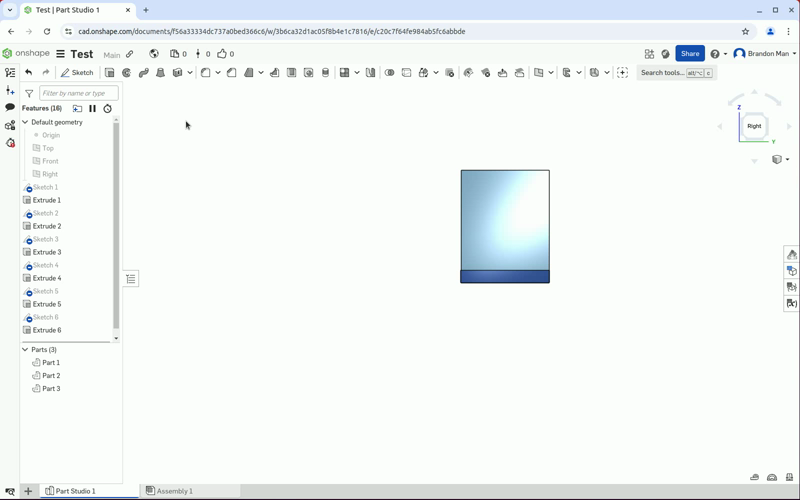
key(shift+h)
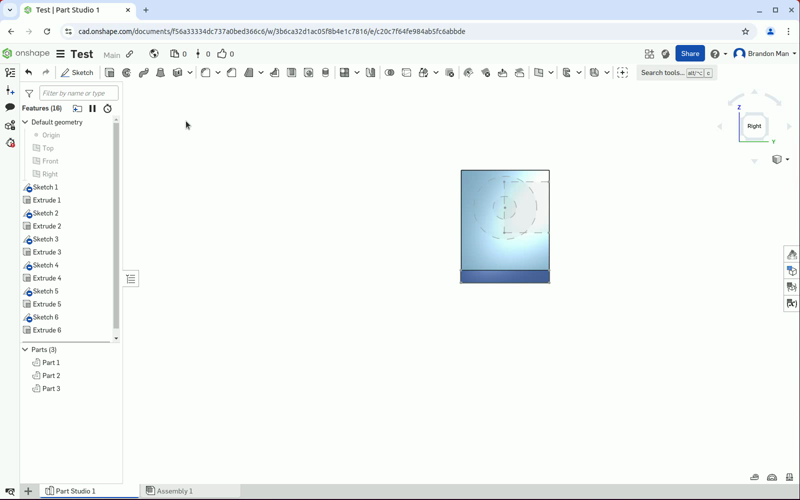
key(shift+7)
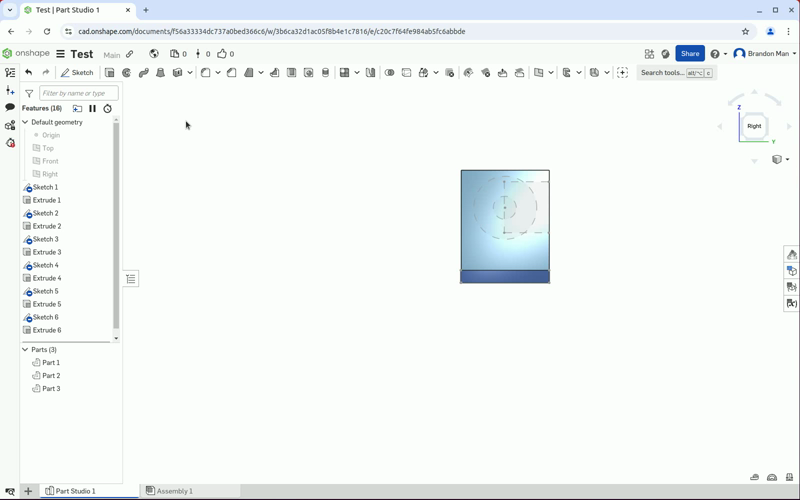
key(right, 2)
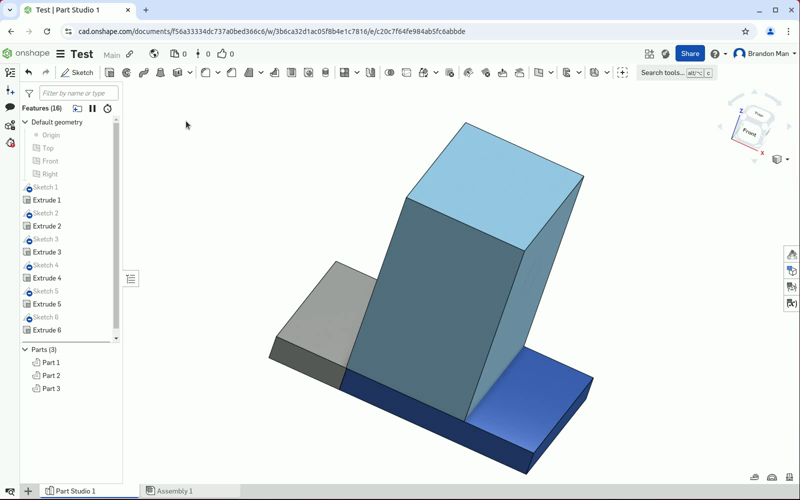
key(down, 2)
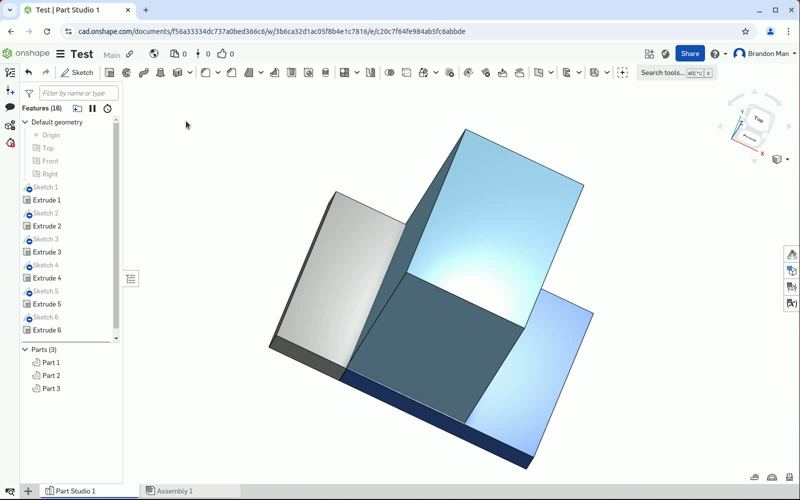
key(up, 2)
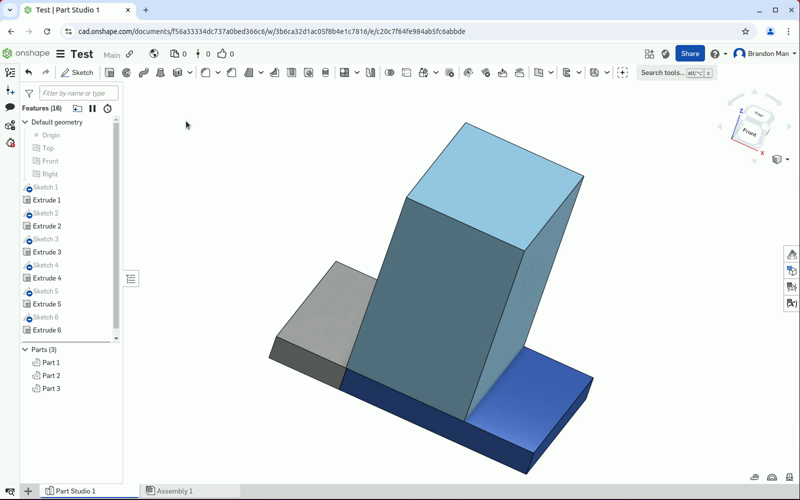
key(left, 2)
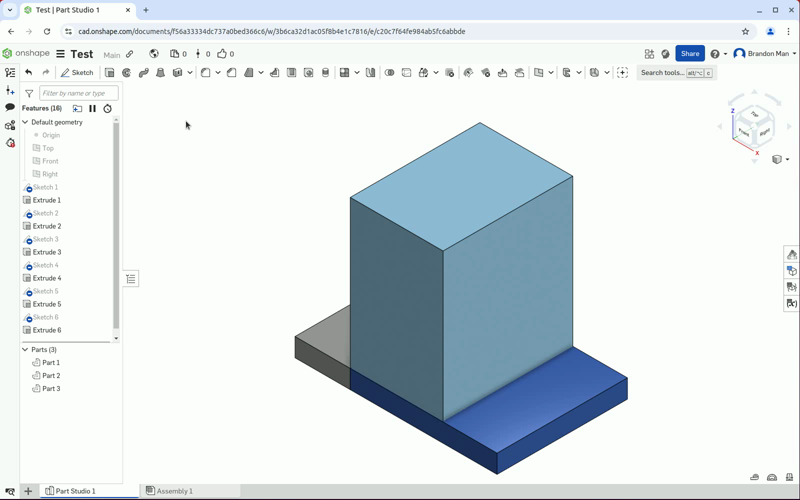
mouse_move(69, 189)
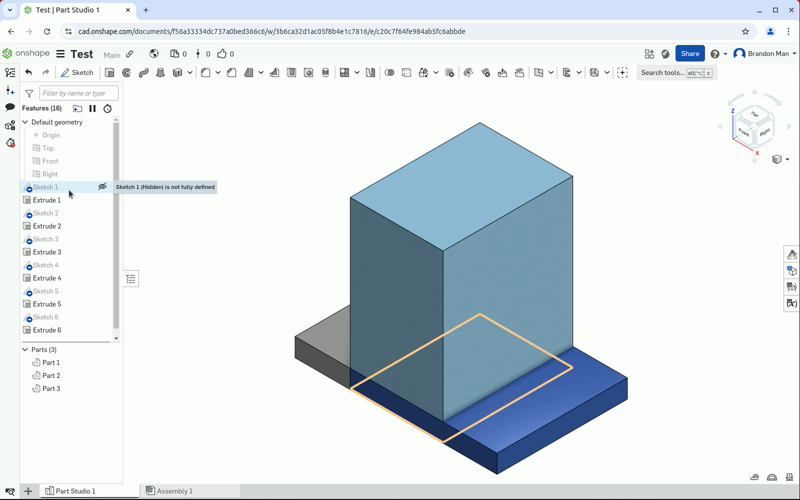
click(69, 189)